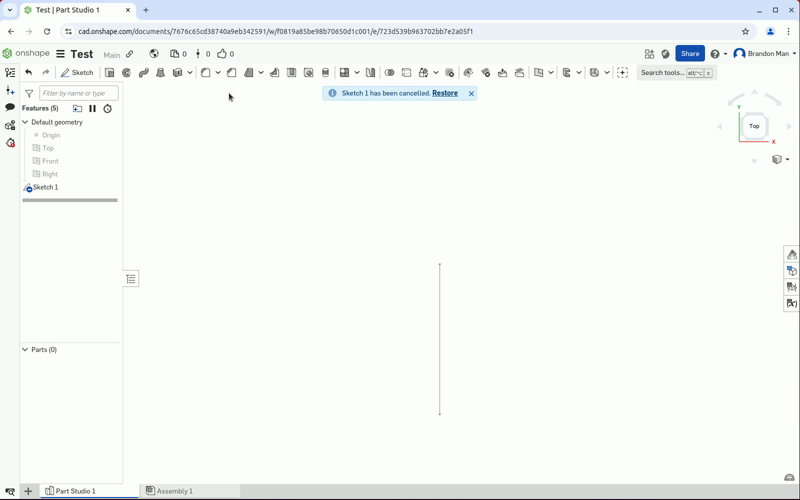
key(shift+h)
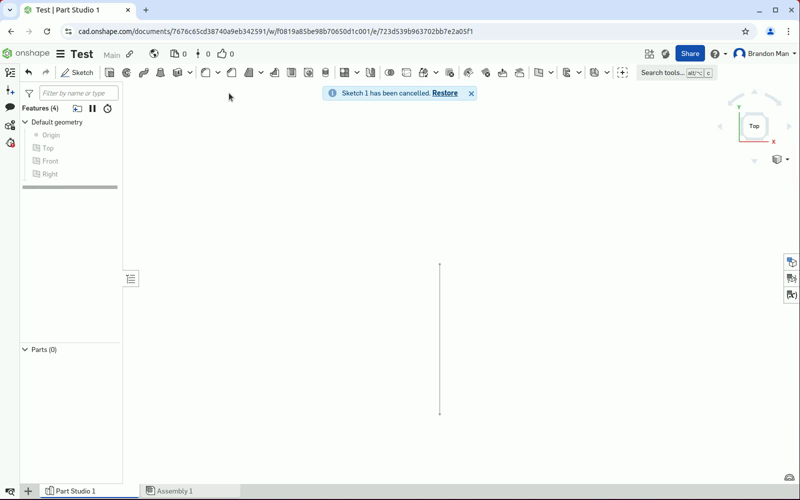
key(shift+s)
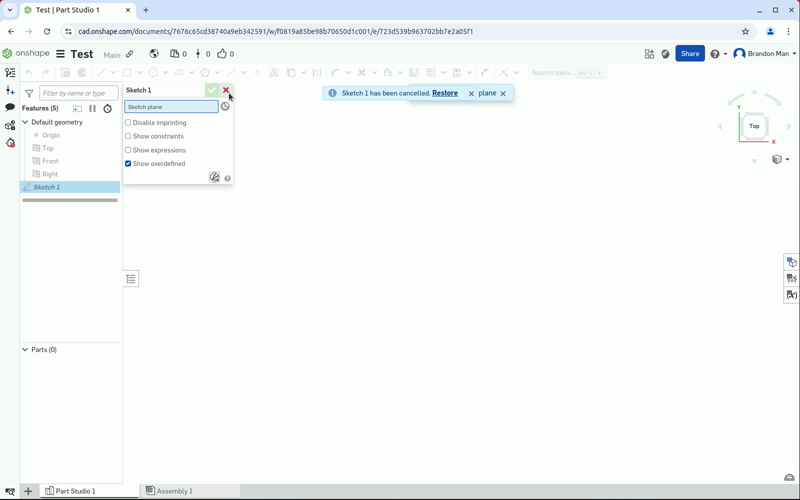
mouse_move(73, 150)
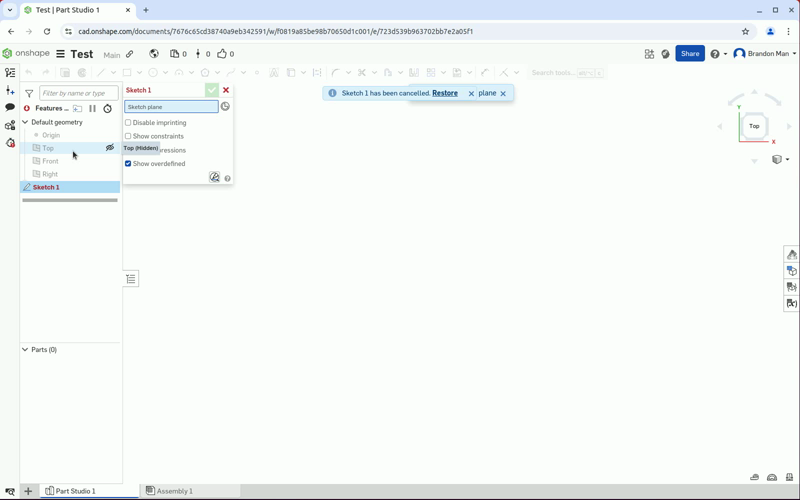
click(73, 150)
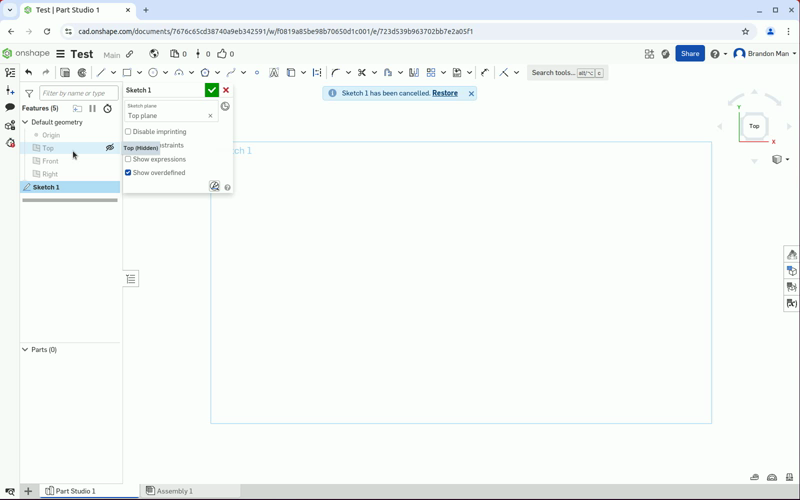
mouse_move(73, 352)
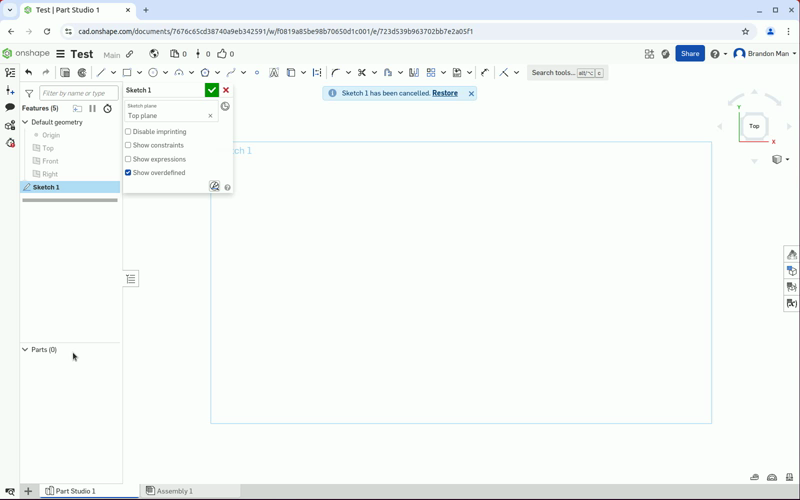
key(y)
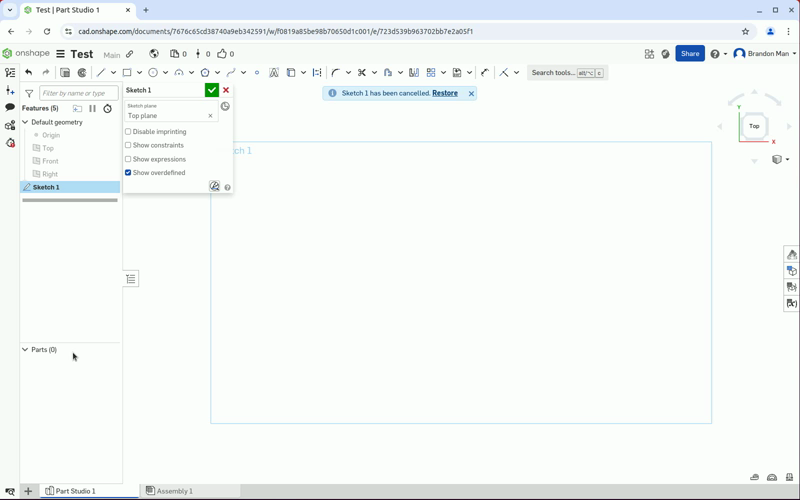
key(c)
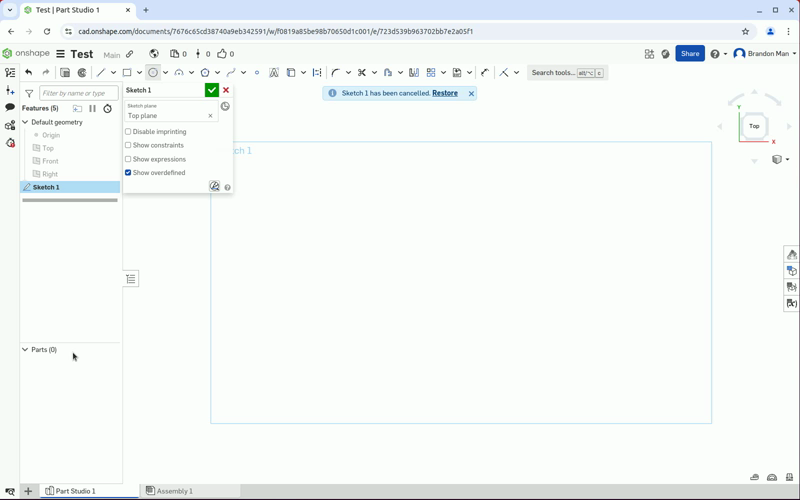
key_down(shift)
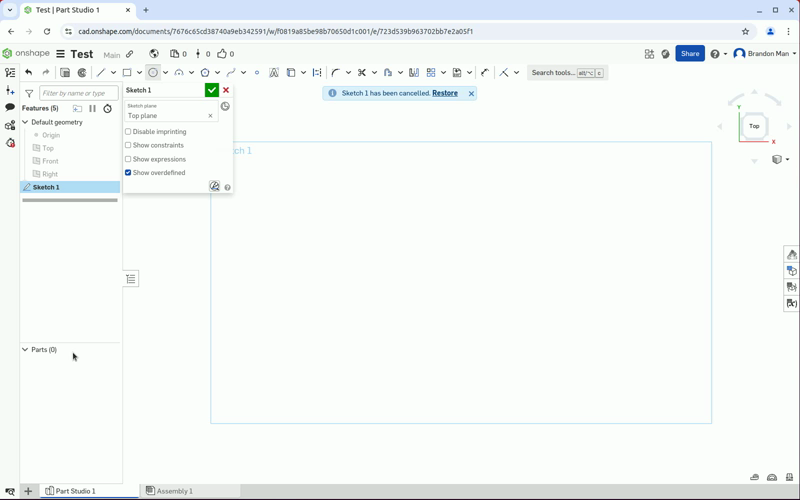
mouse_move(461, 282)
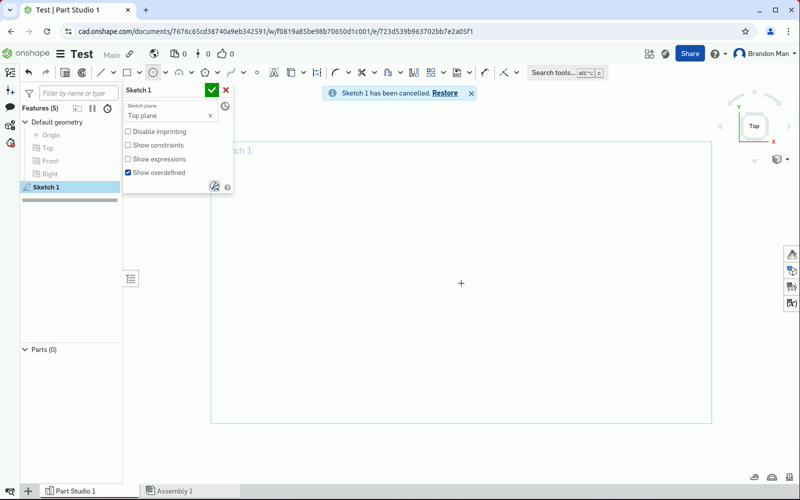
click(461, 282)
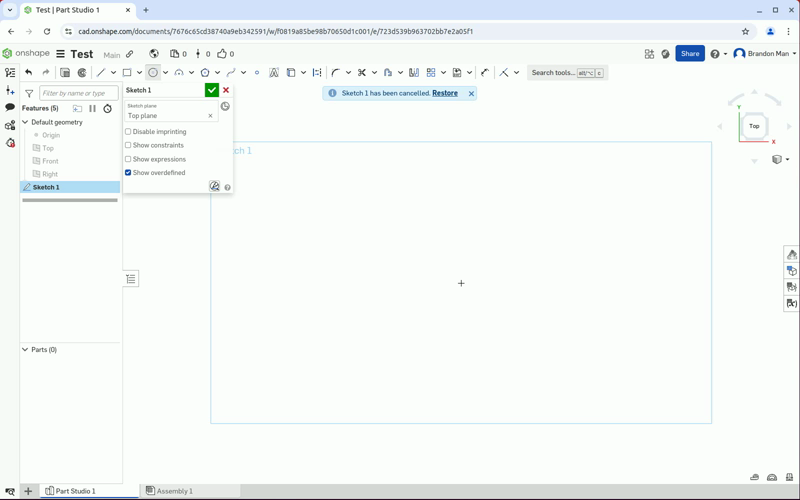
key_up(shift)
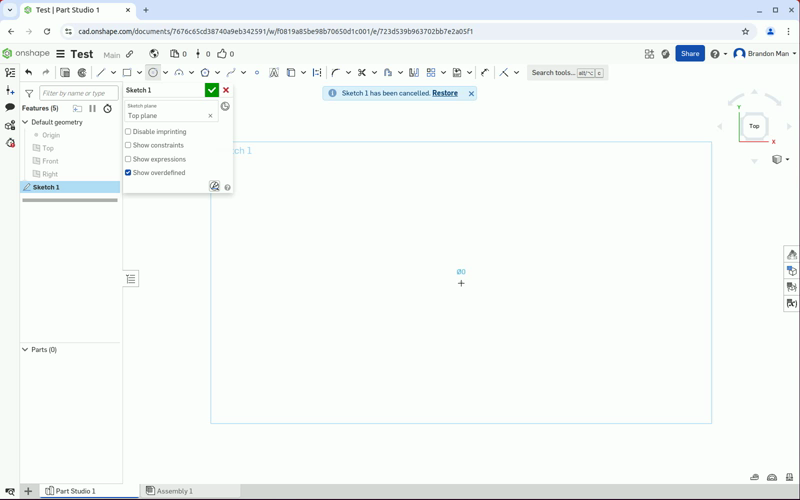
mouse_move(574, 282)
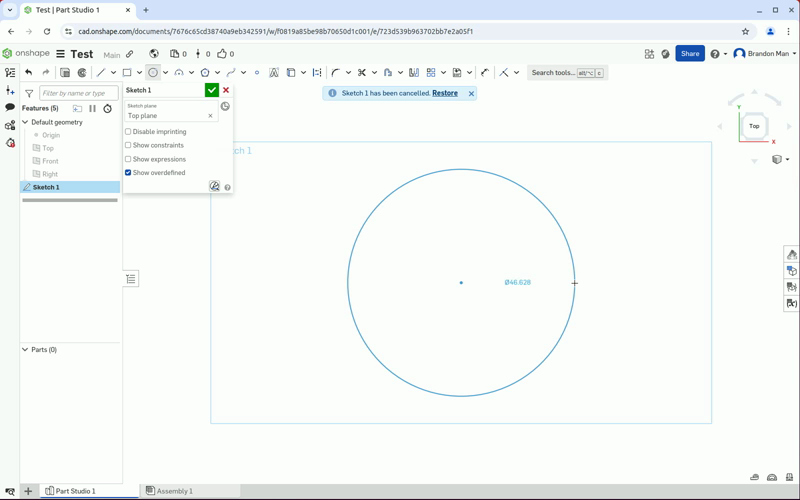
click(574, 282)
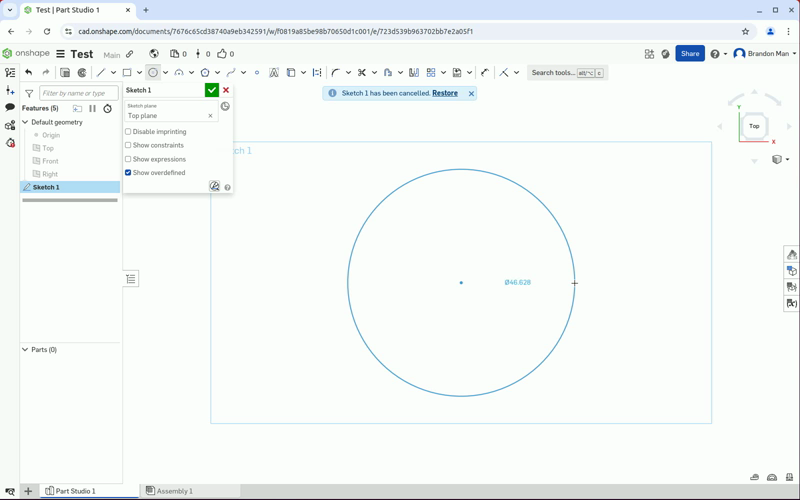
key(esc)
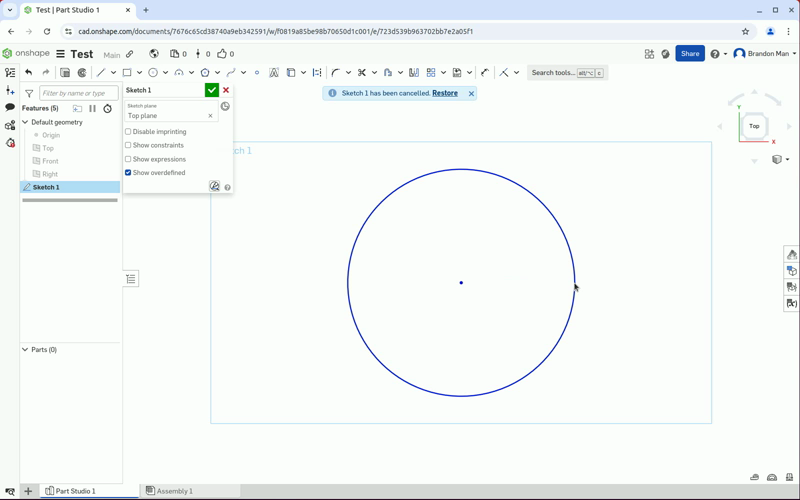
key(c)
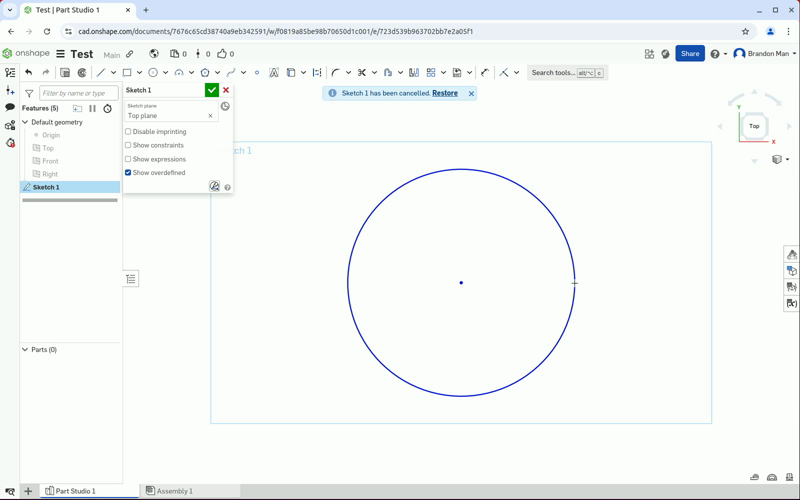
key_down(shift)
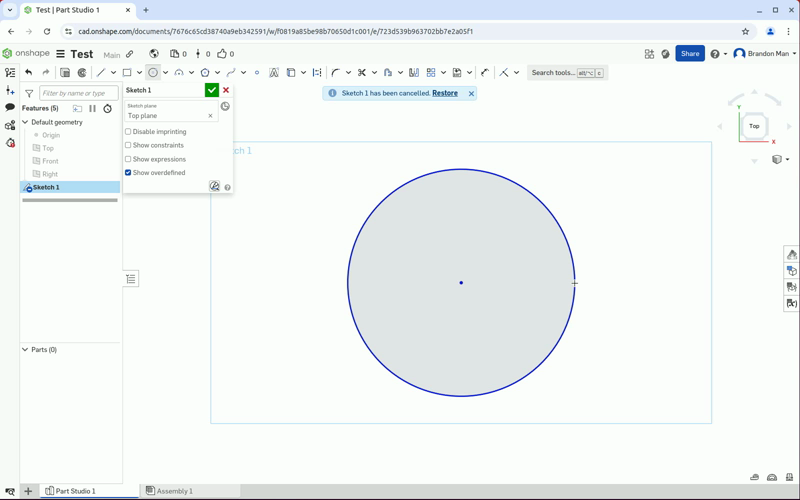
mouse_move(461, 282)
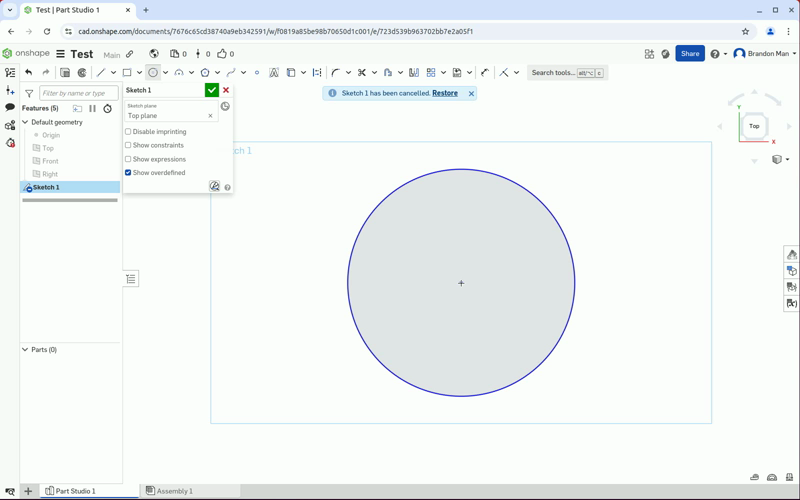
click(461, 282)
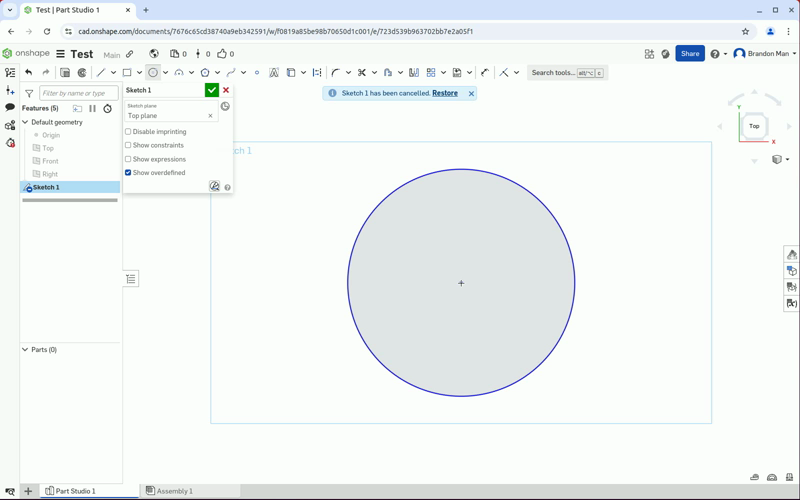
key_up(shift)
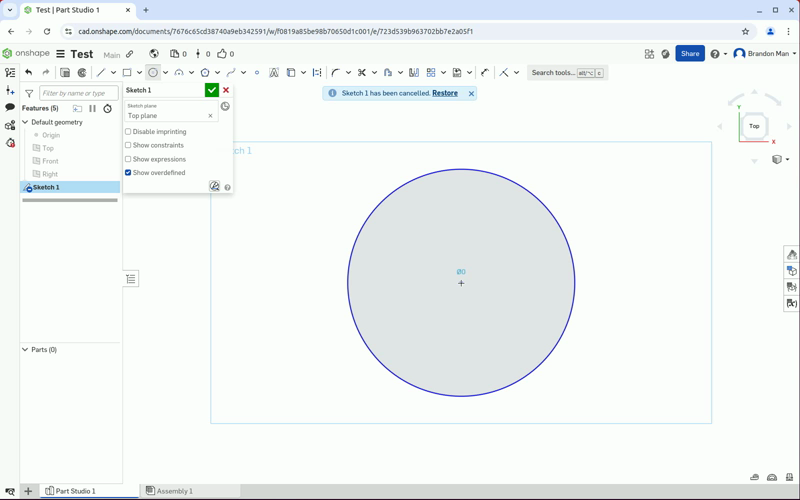
mouse_move(529, 282)
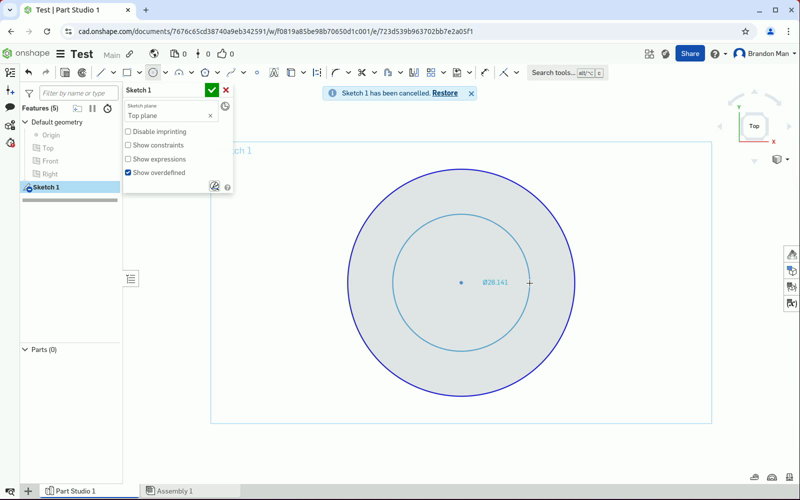
click(529, 282)
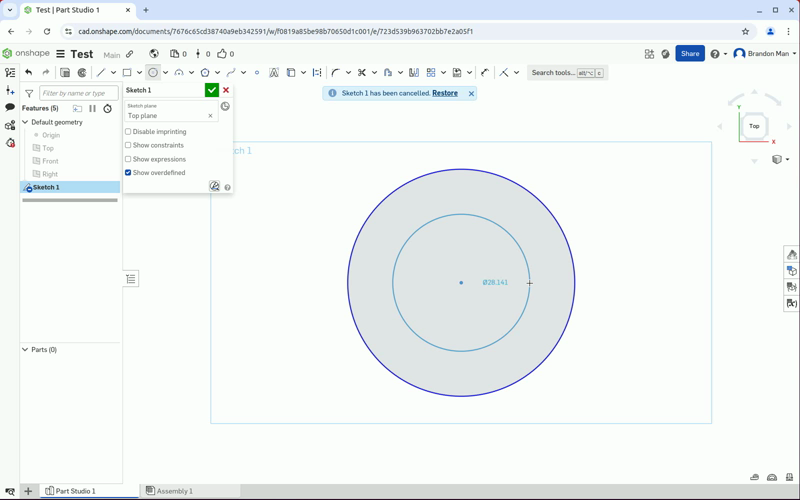
key(esc)
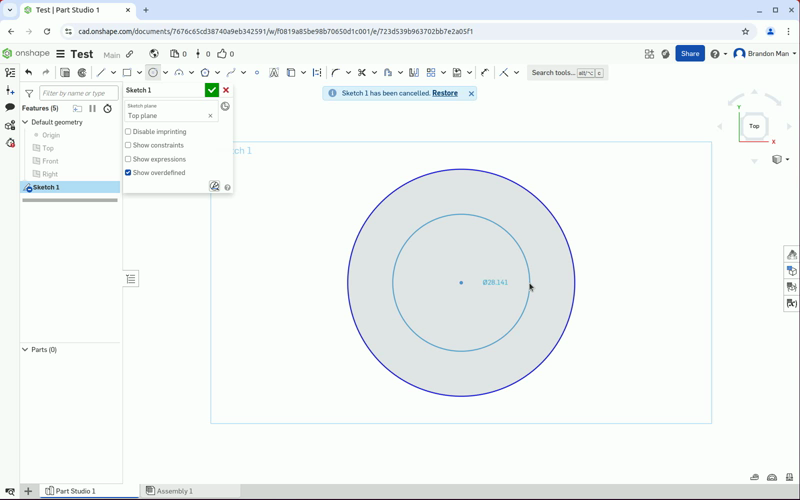
mouse_move(496, 362)
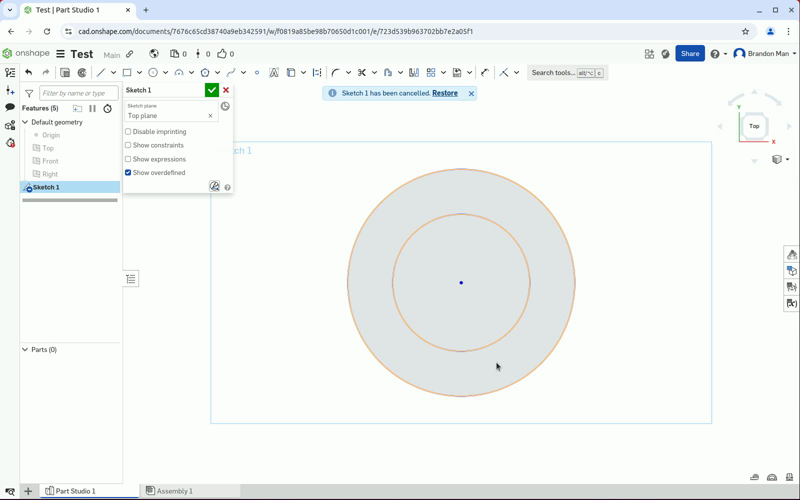
click(496, 362)
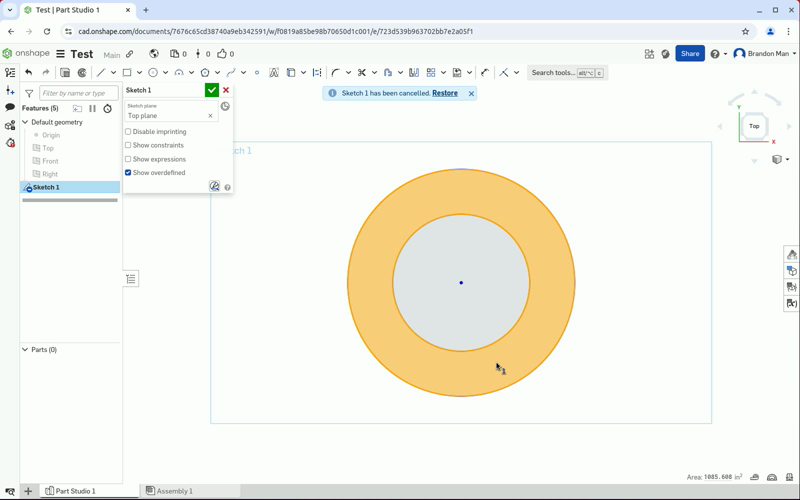
mouse_move(73, 352)
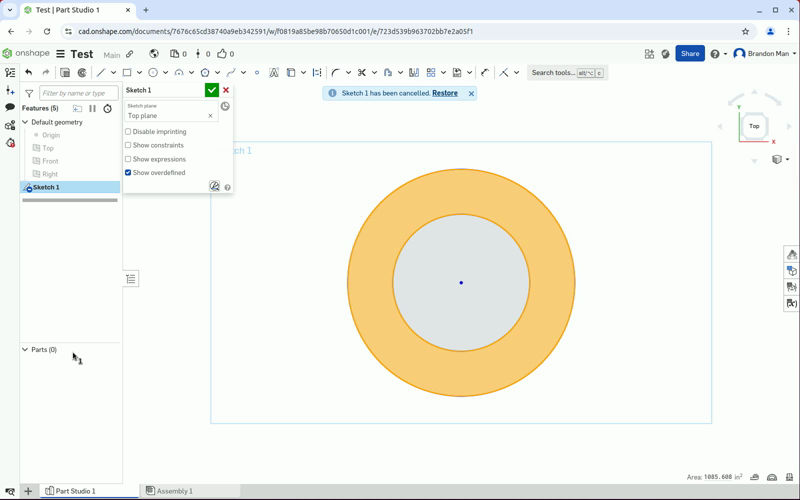
key(shift+y)
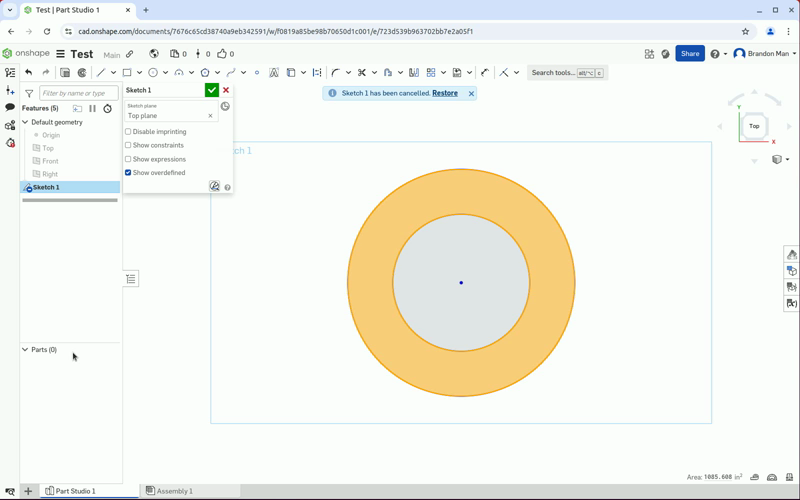
key(shift+e)
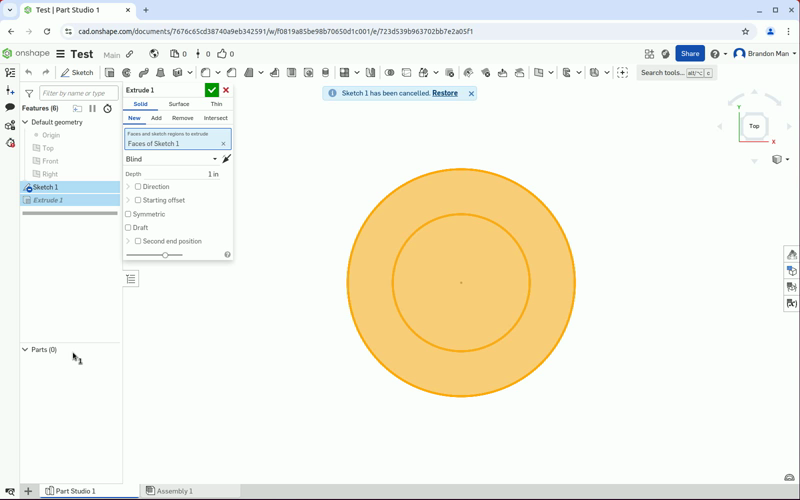
mouse_move(143, 106)
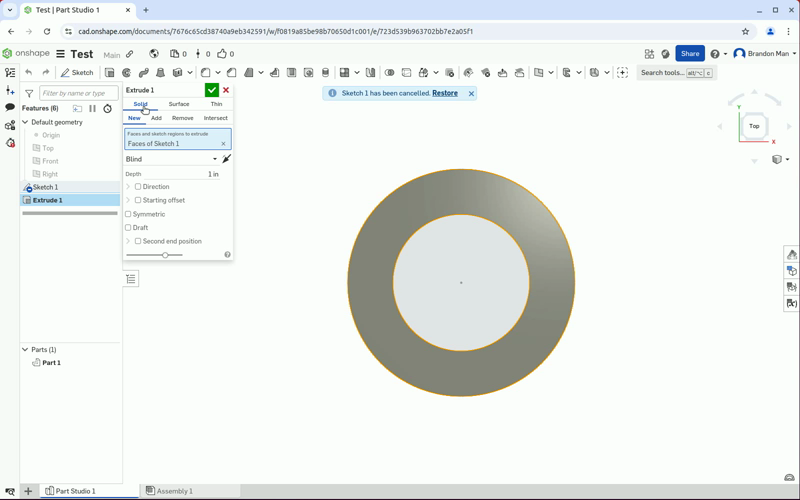
click(143, 106)
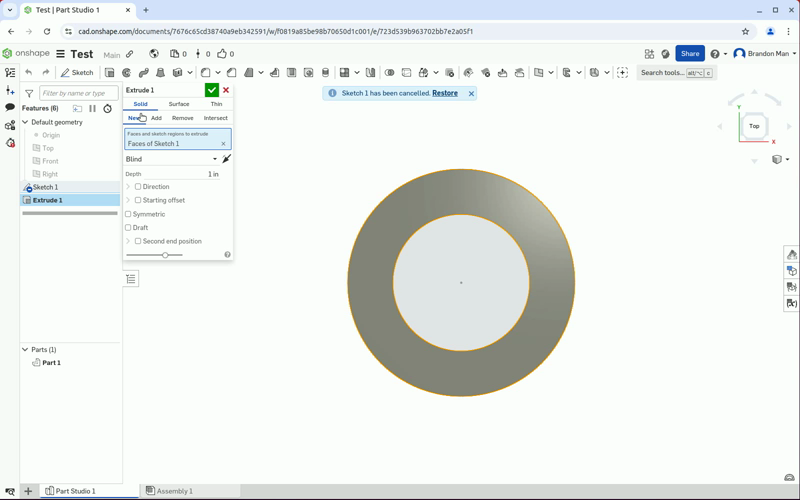
mouse_move(137, 120)
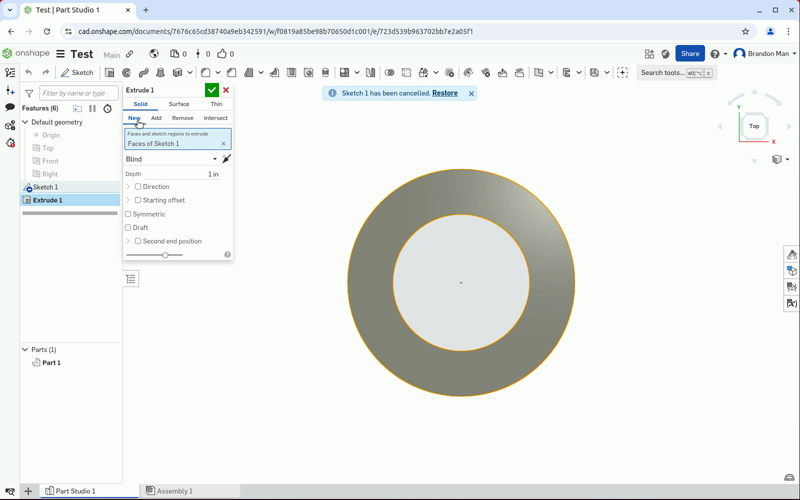
click(137, 120)
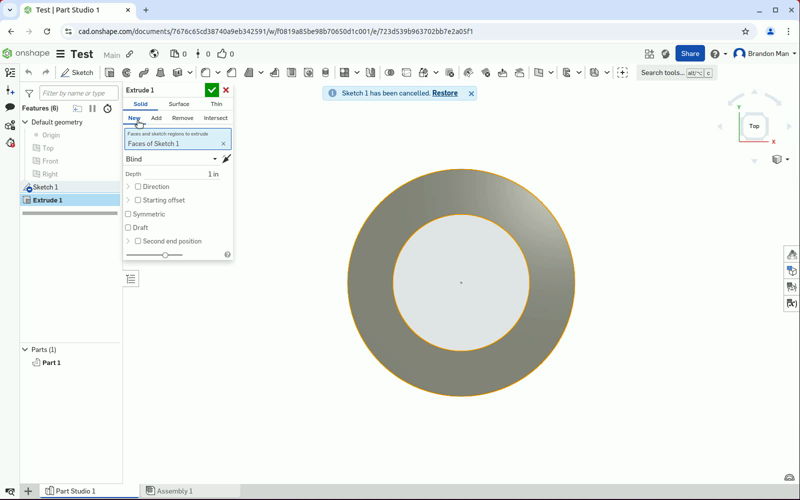
key(tab, 4)
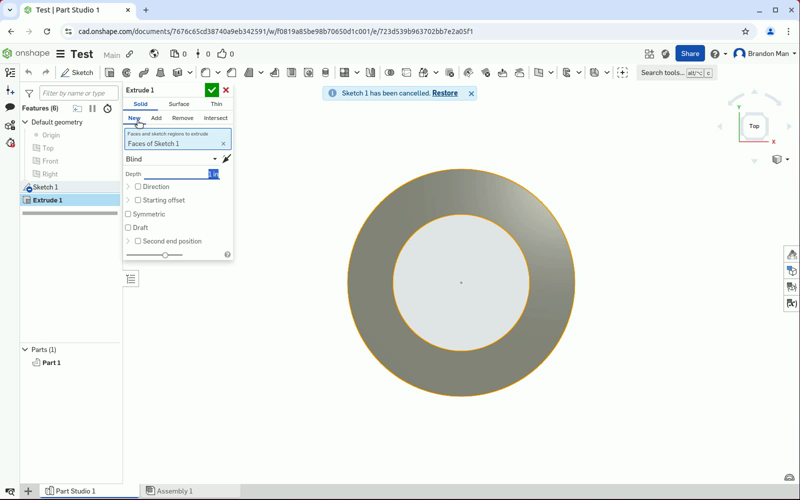
text(1.685)
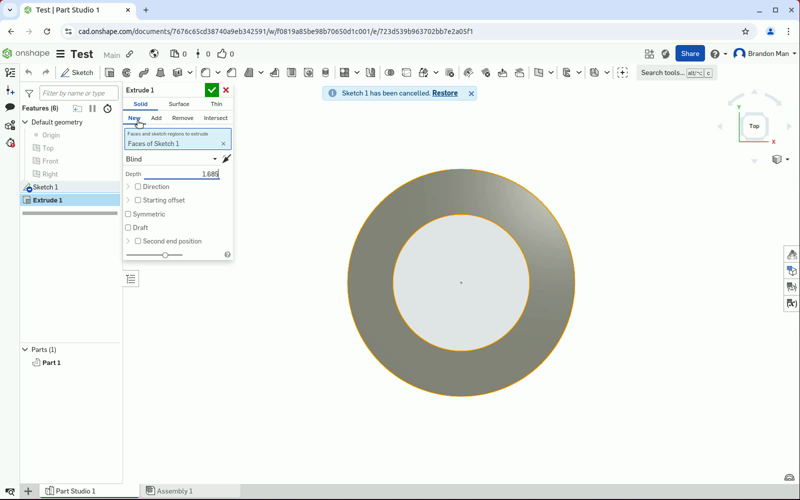
key(enter)
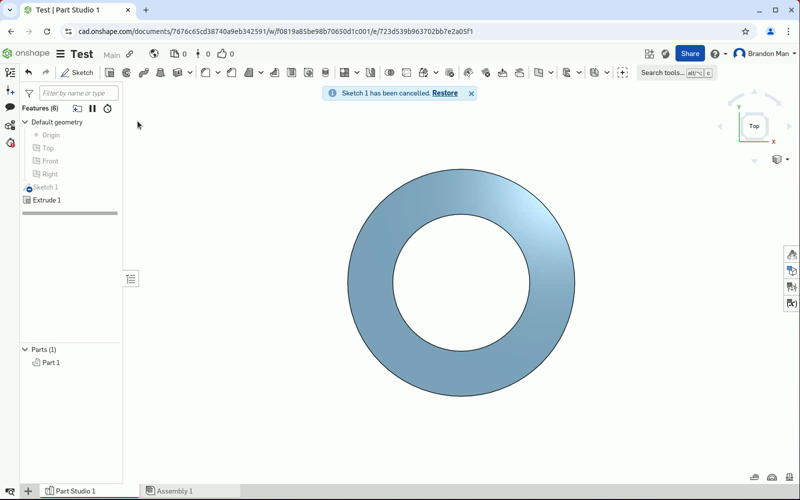
key(shift+h)
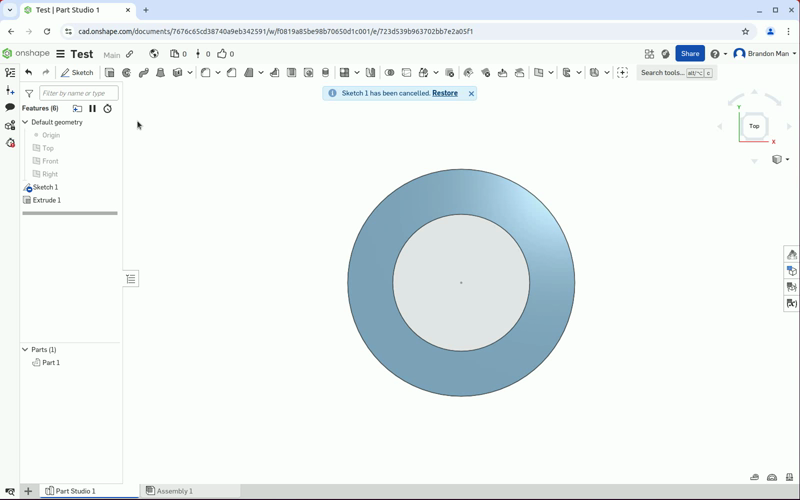
key(shift+h)
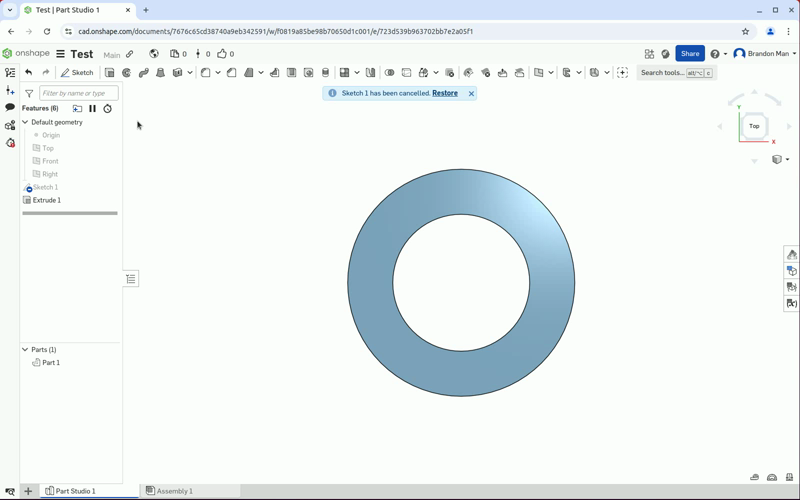
mouse_move(73, 189)
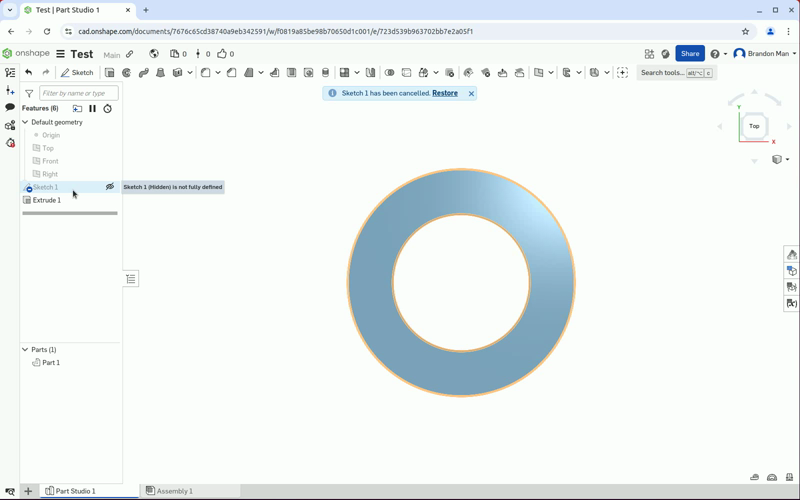
click(73, 189)
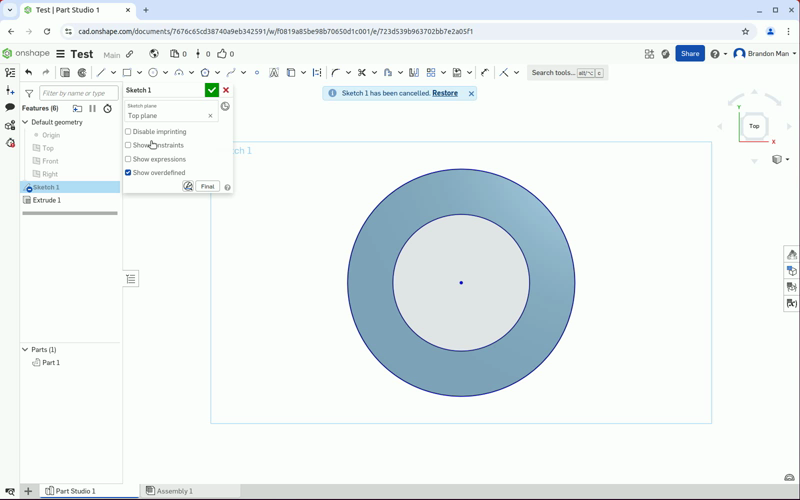
mouse_move(229, 92)
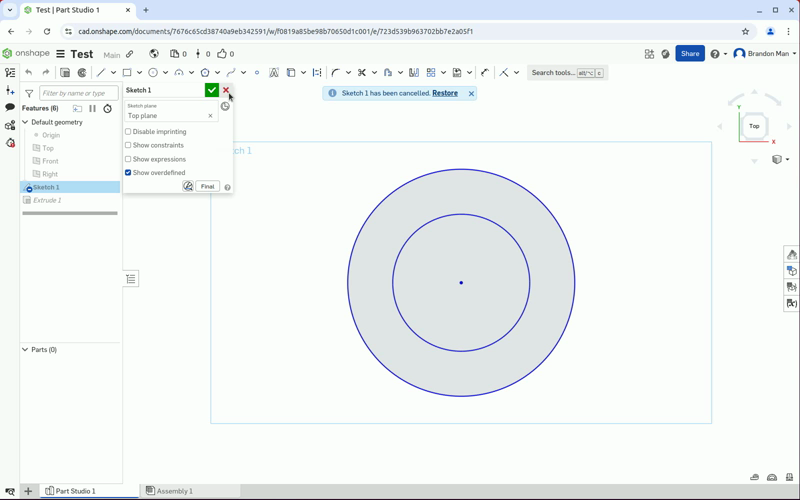
click(229, 92)
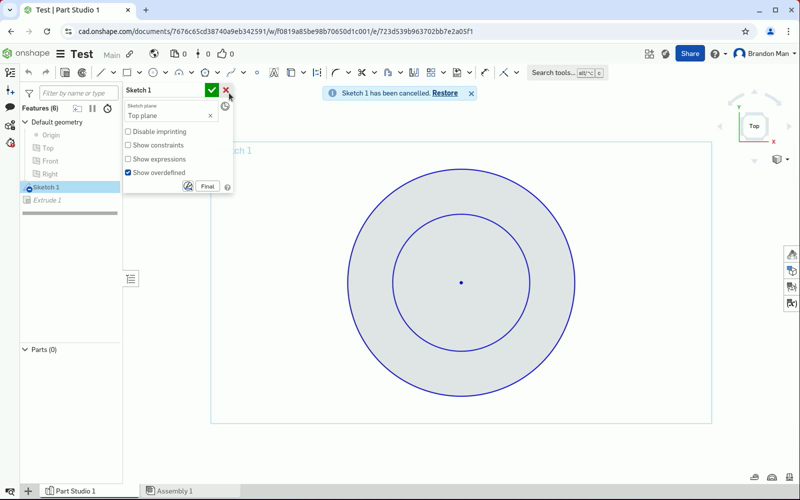
key(shift+s)
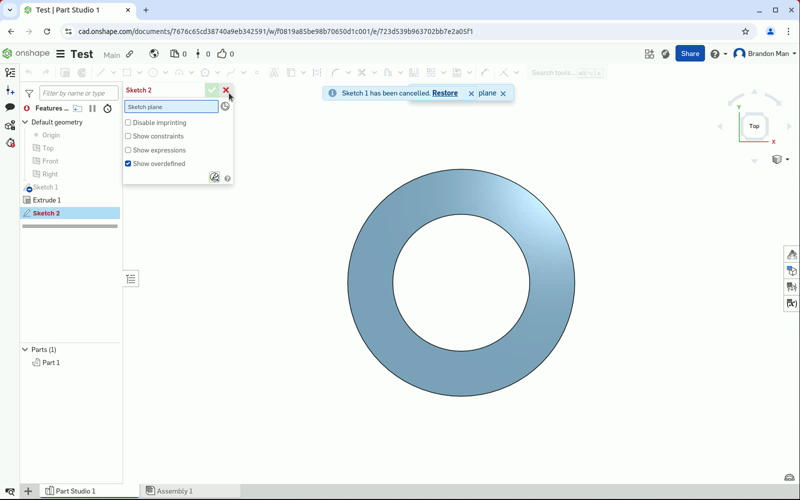
mouse_move(73, 150)
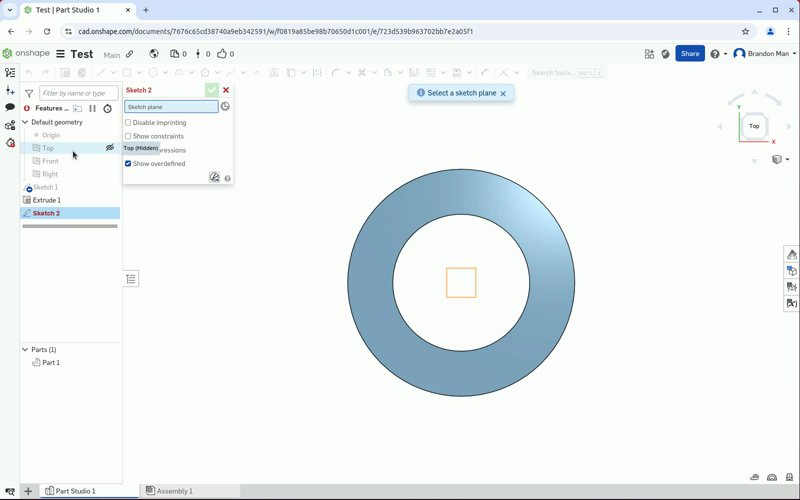
click(73, 150)
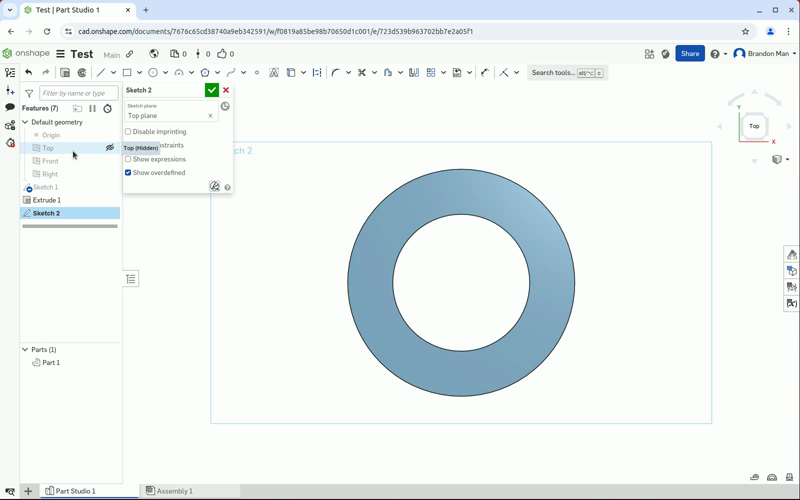
mouse_move(73, 352)
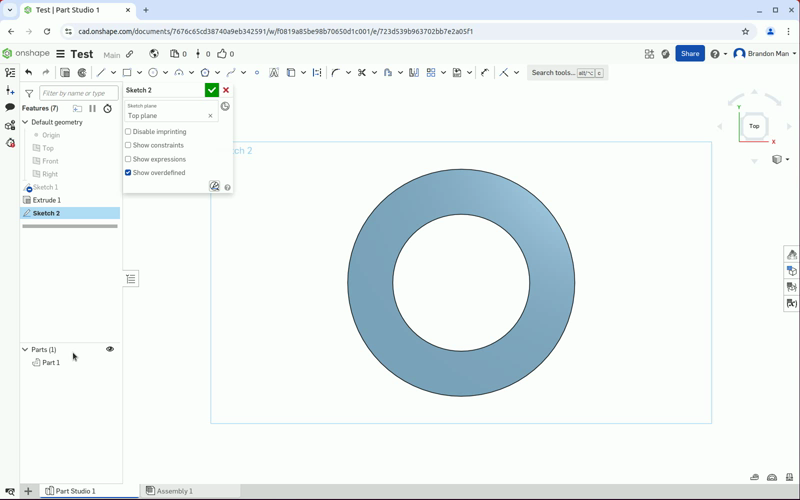
key(y)
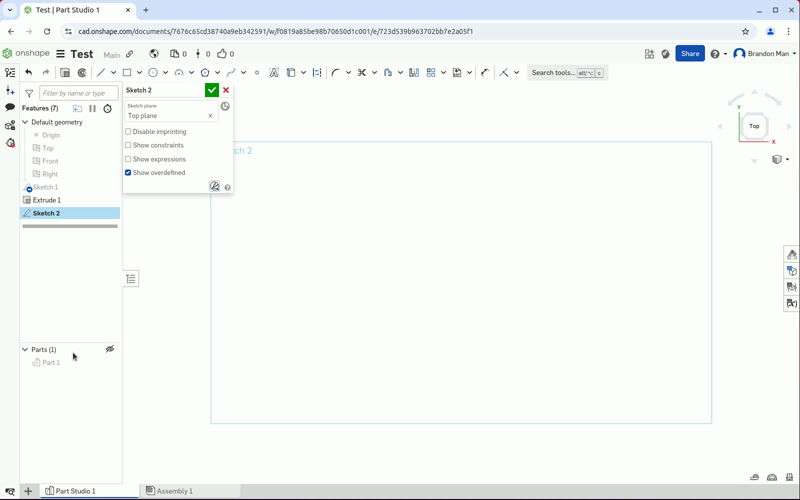
key(c)
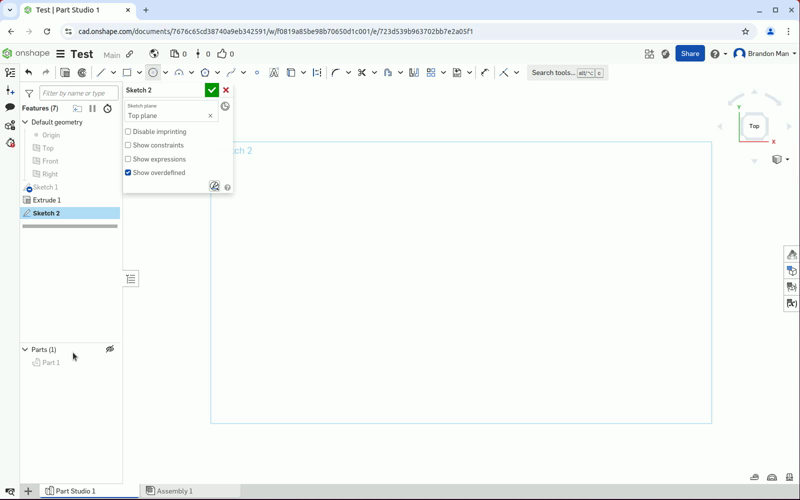
key_down(shift)
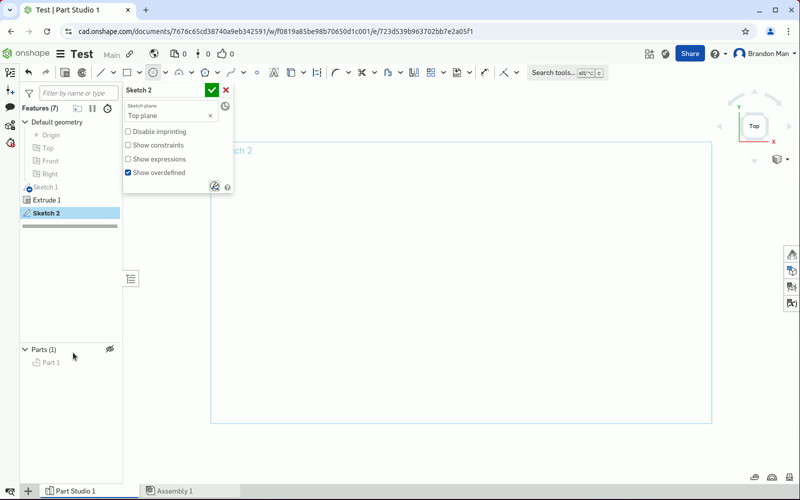
mouse_move(461, 282)
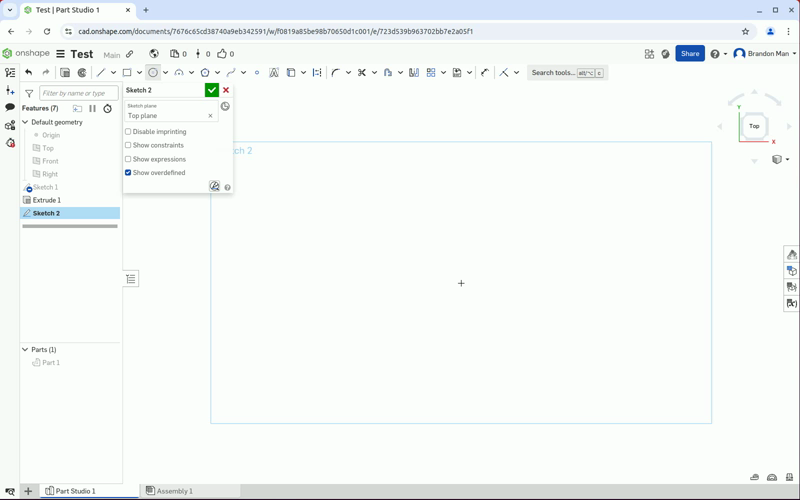
click(461, 282)
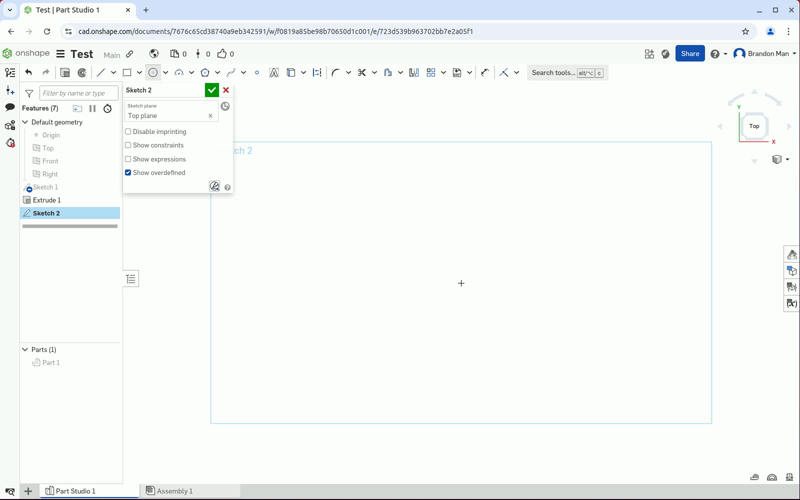
key_up(shift)
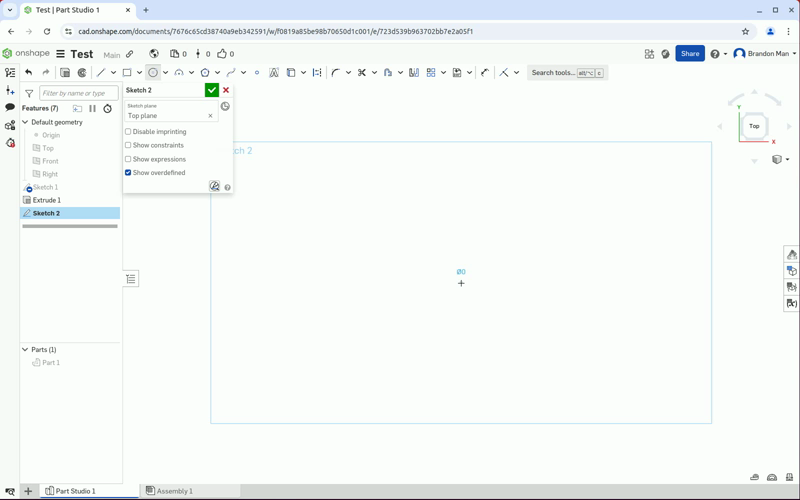
mouse_move(522, 282)
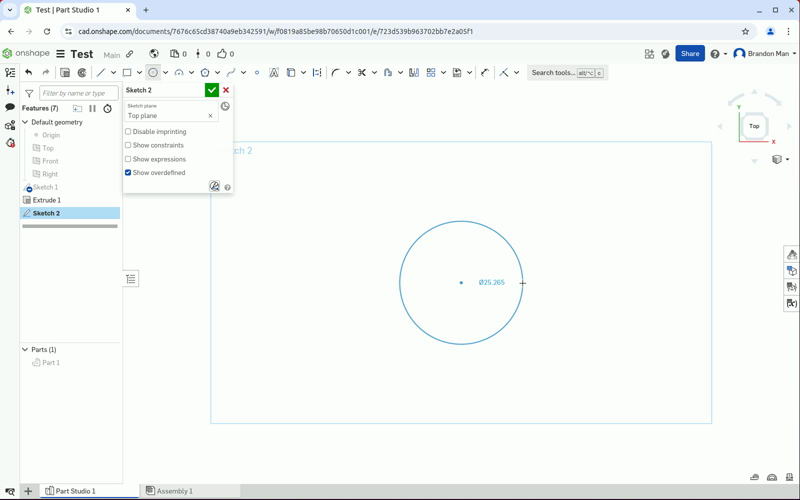
click(522, 282)
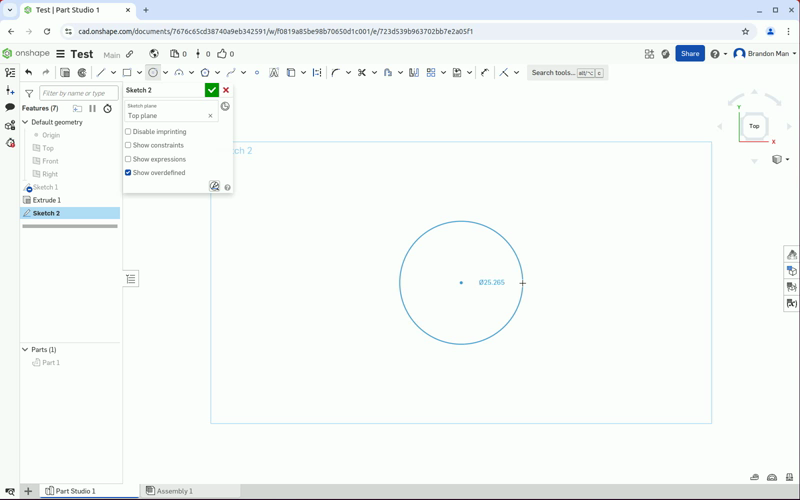
key(esc)
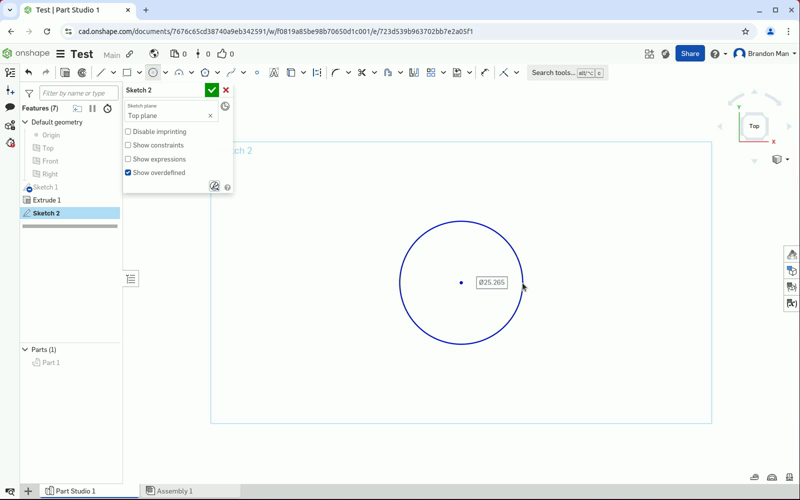
key(c)
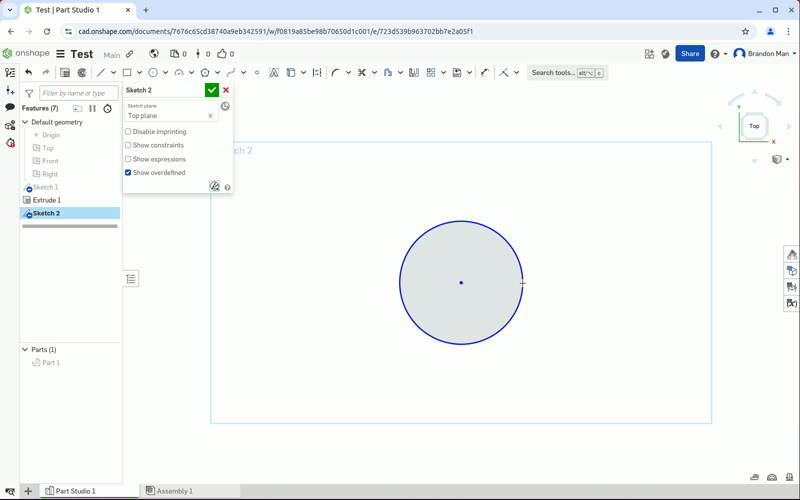
key_down(shift)
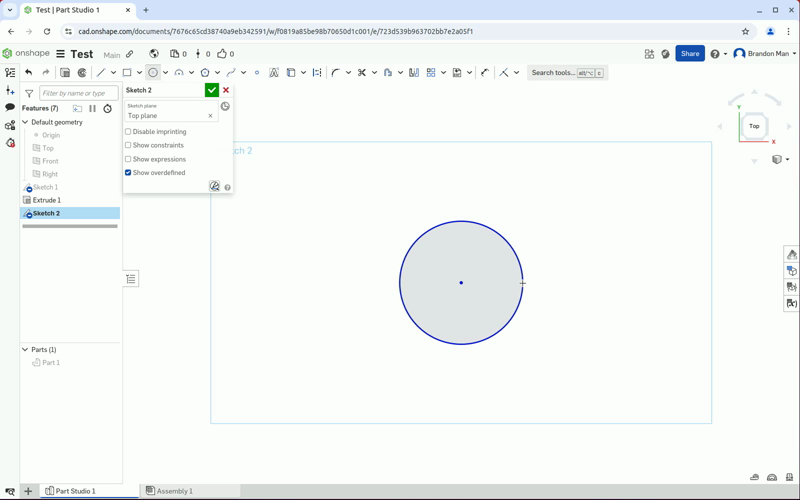
mouse_move(461, 282)
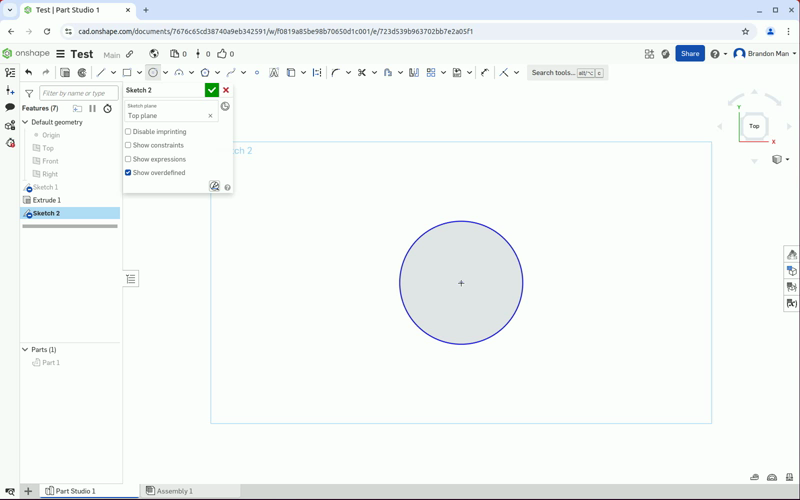
click(461, 282)
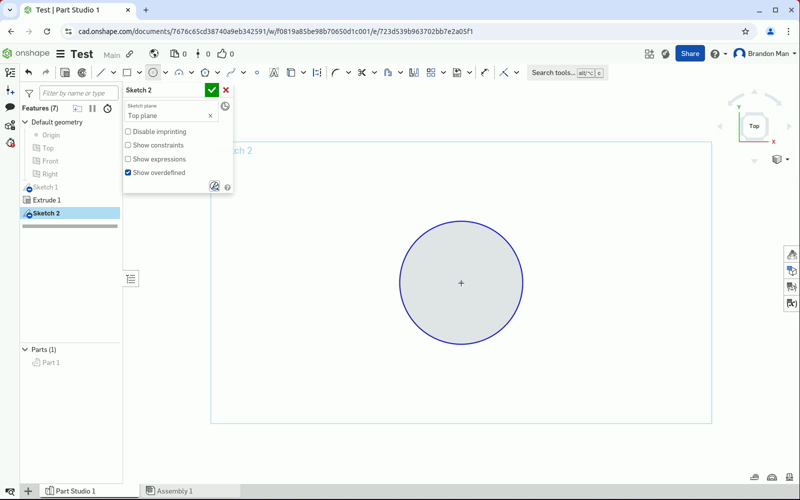
key_up(shift)
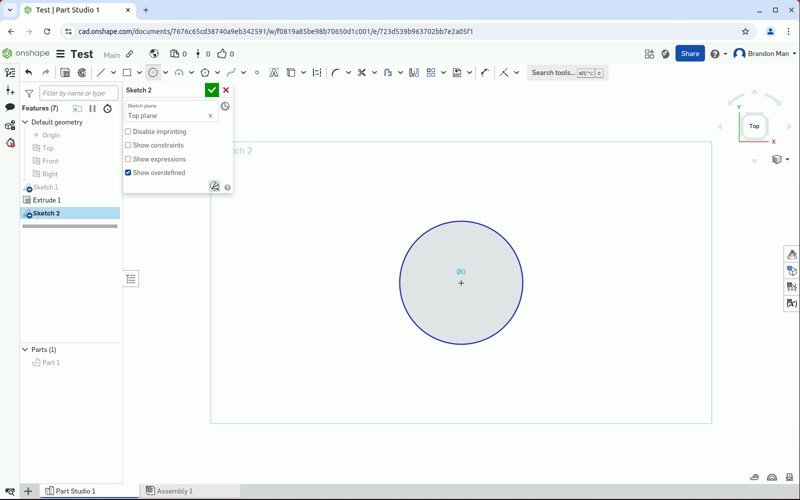
mouse_move(467, 282)
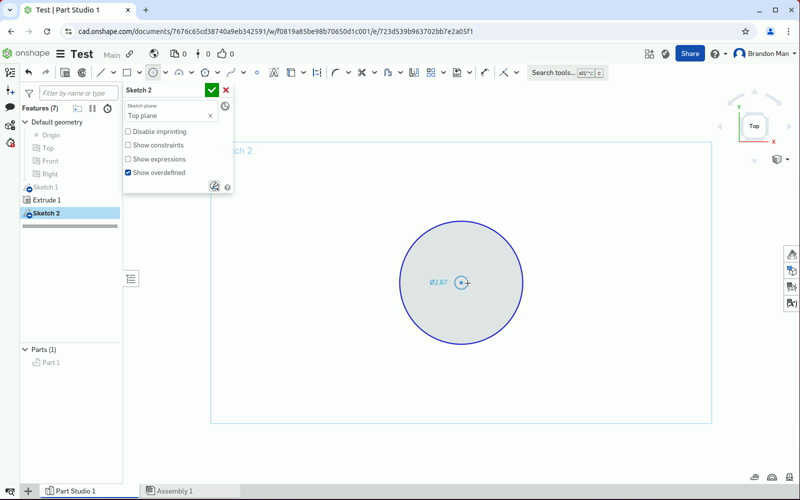
click(467, 282)
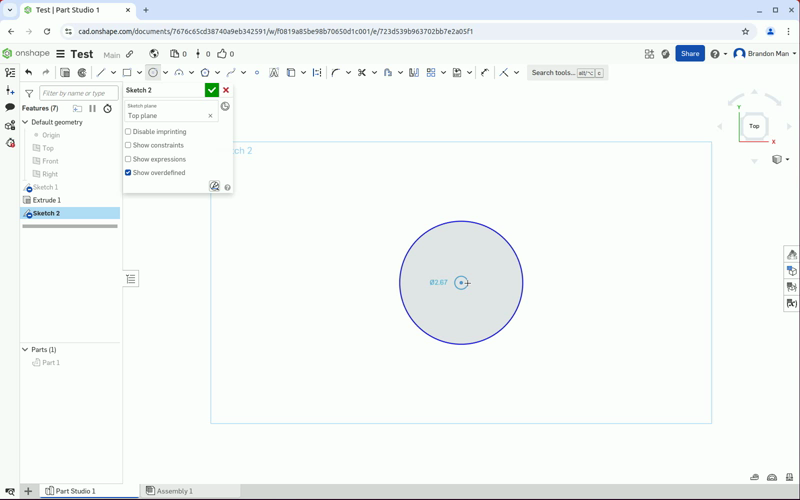
key(esc)
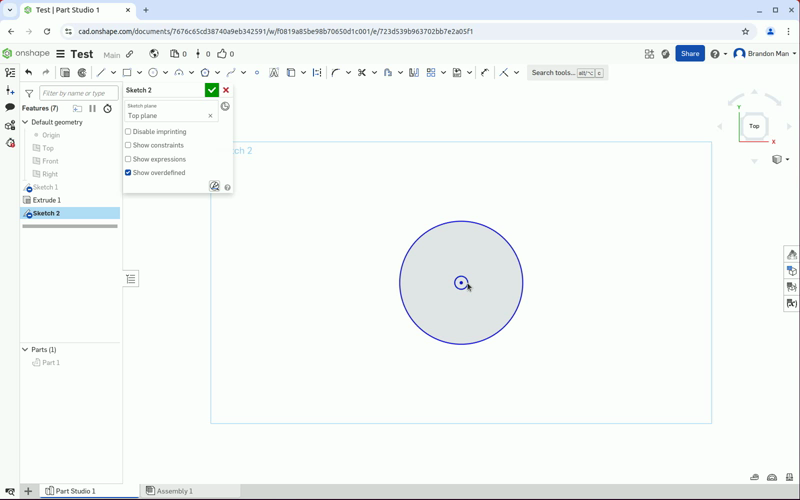
mouse_move(447, 274)
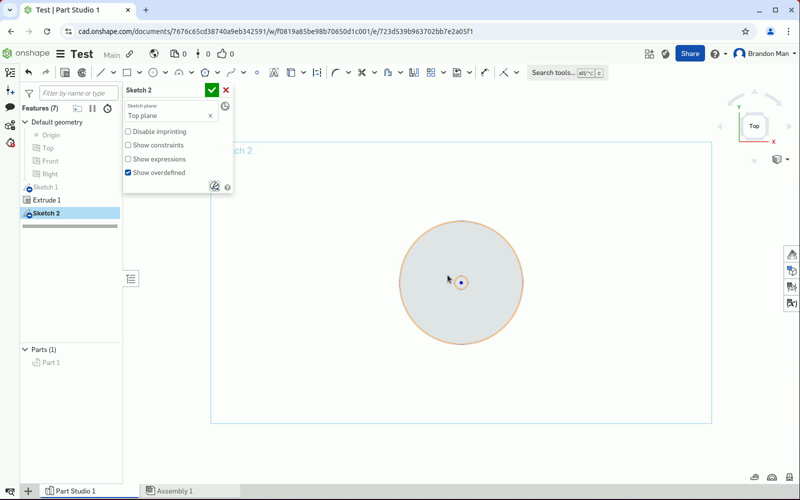
click(447, 274)
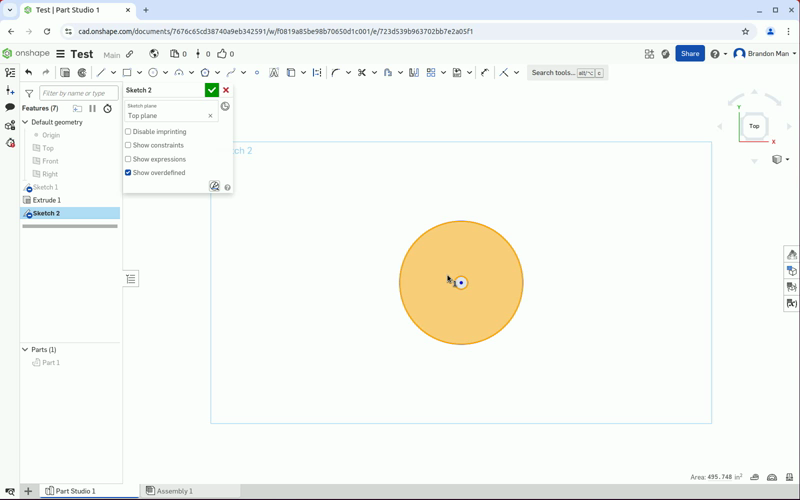
mouse_move(73, 352)
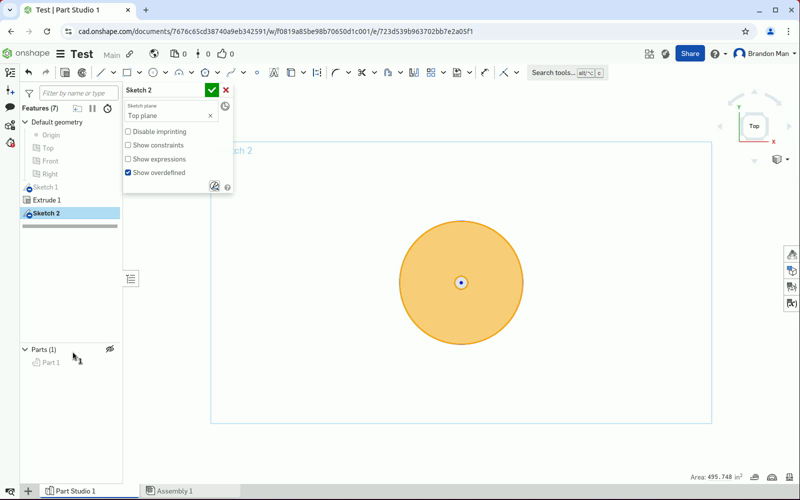
key(shift+y)
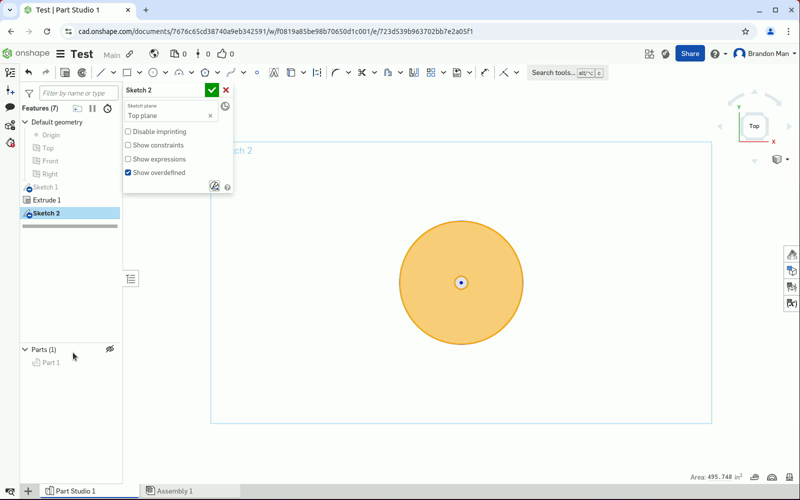
key(shift+e)
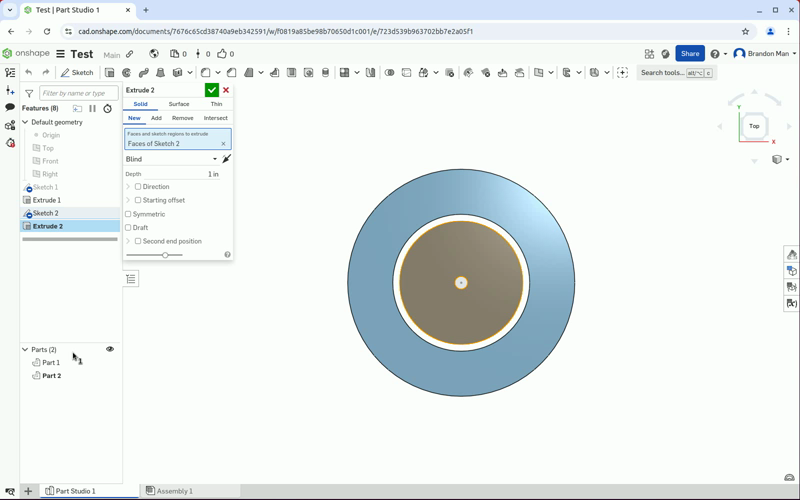
mouse_move(143, 106)
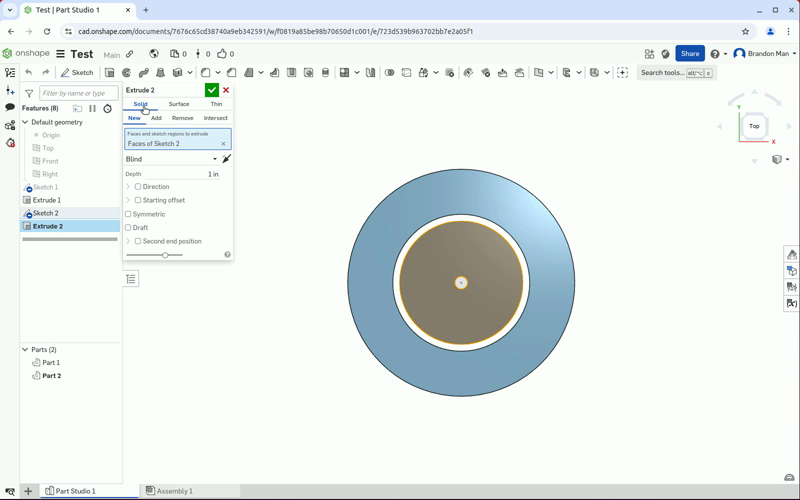
click(143, 106)
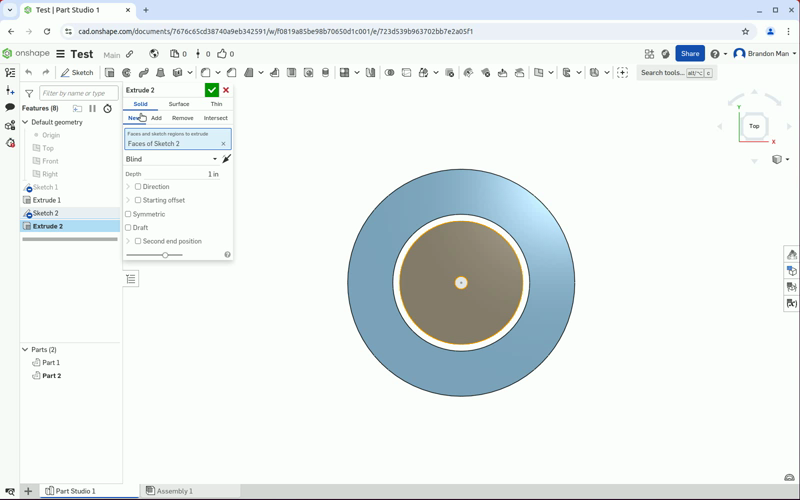
mouse_move(137, 120)
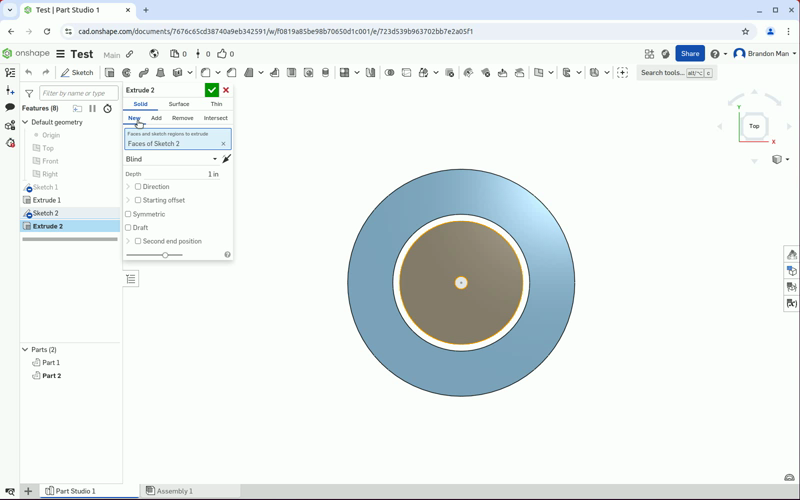
click(137, 120)
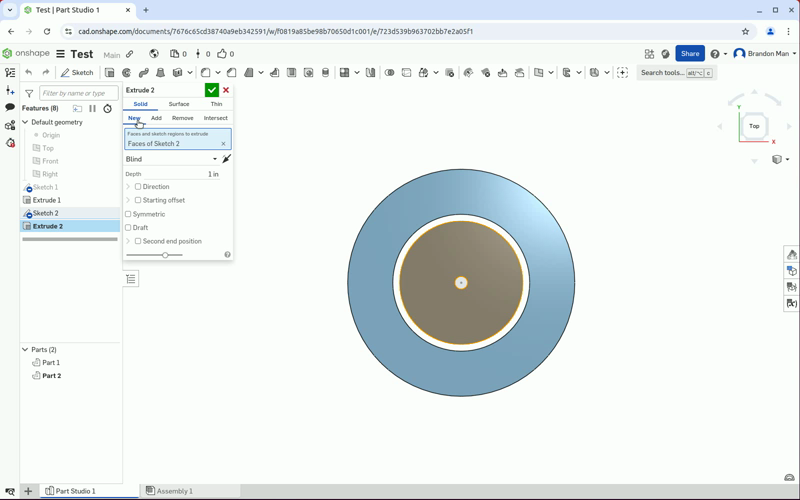
key(tab, 4)
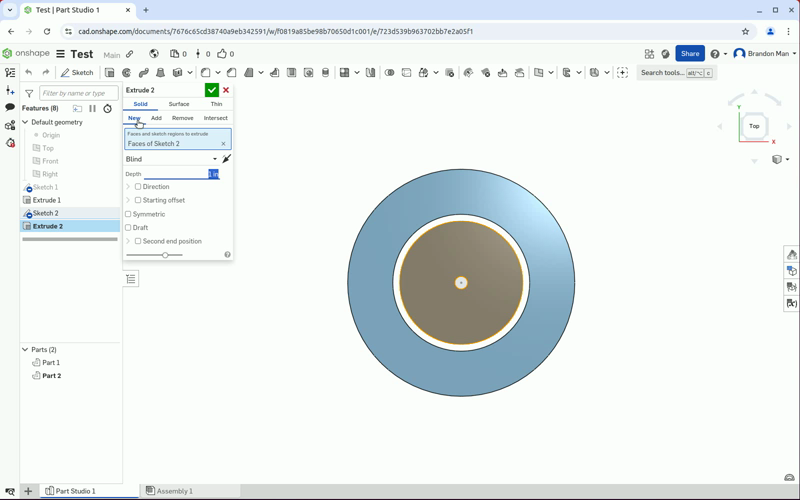
text(1.685)
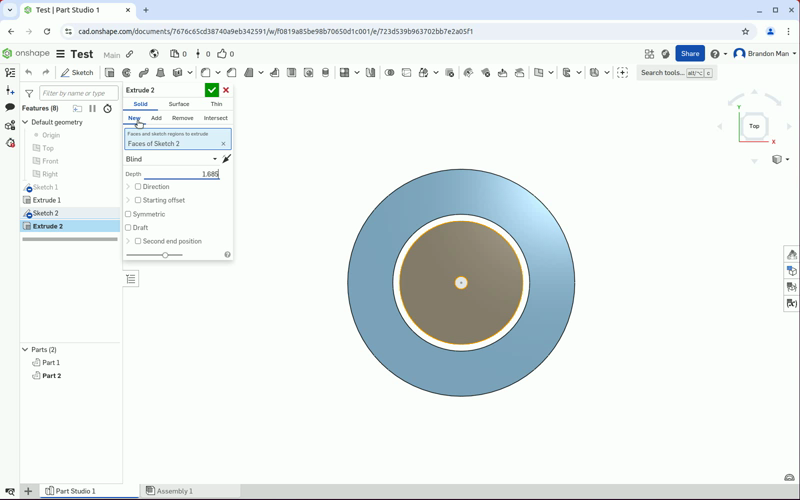
key(enter)
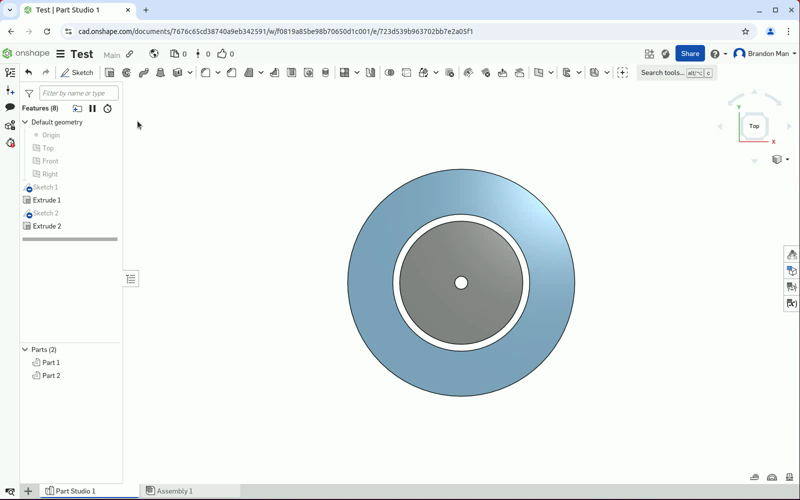
key(shift+h)
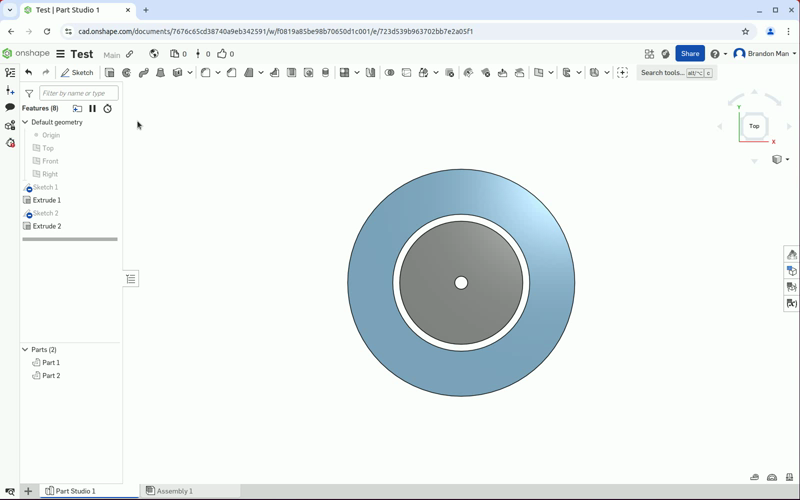
key(shift+h)
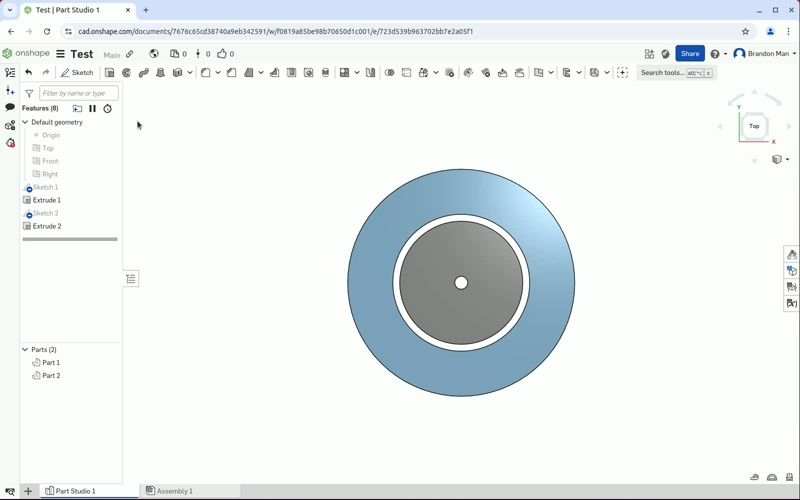
mouse_move(73, 189)
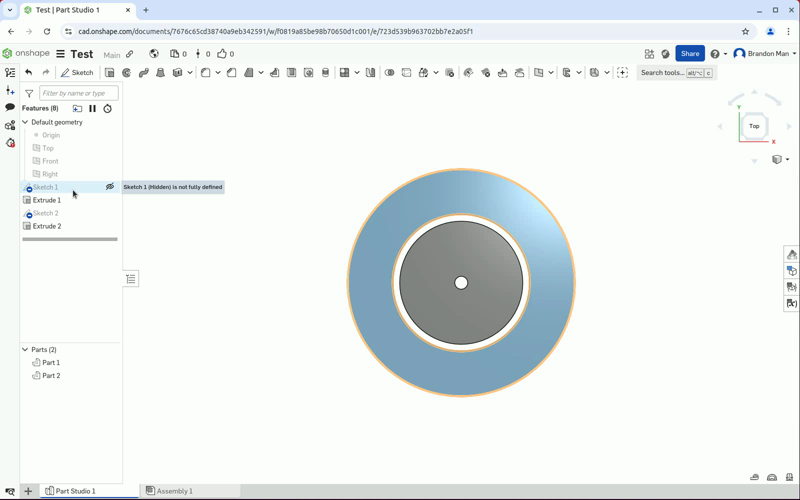
click(73, 189)
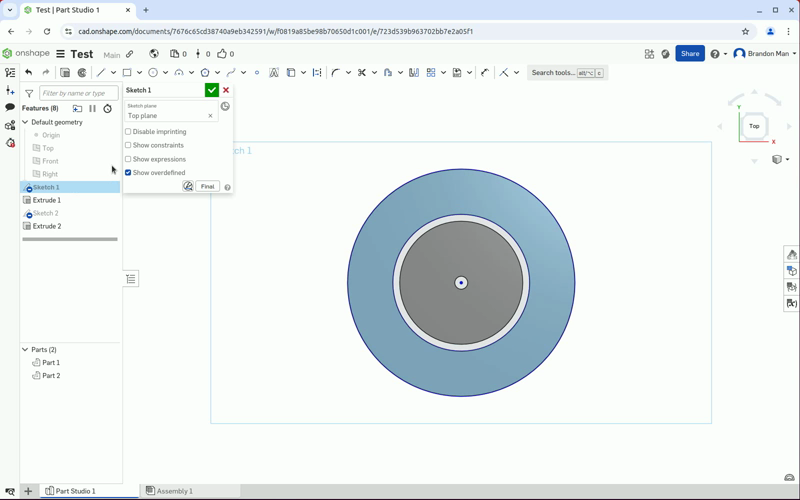
mouse_move(229, 92)
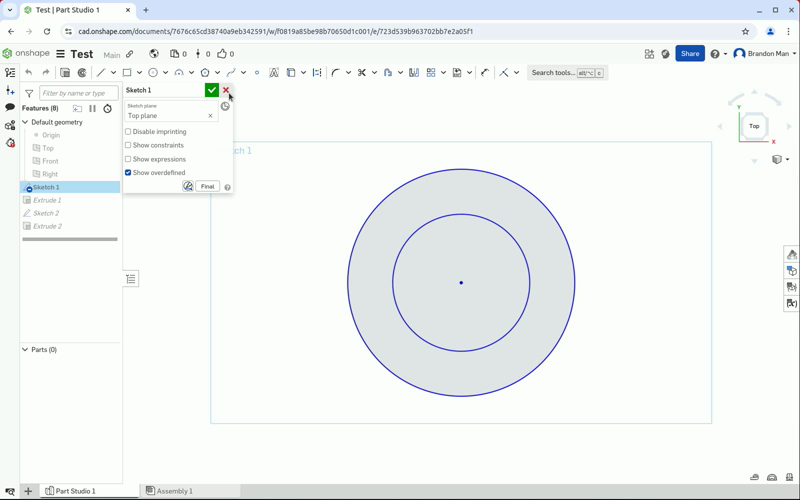
click(229, 92)
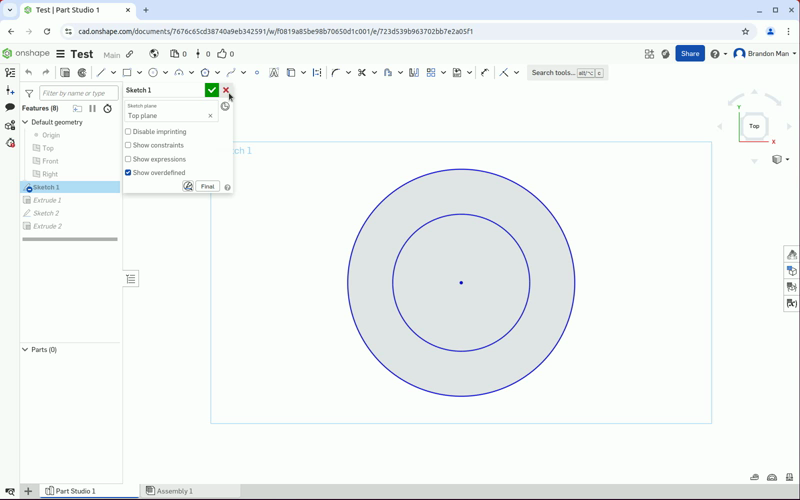
key(shift+s)
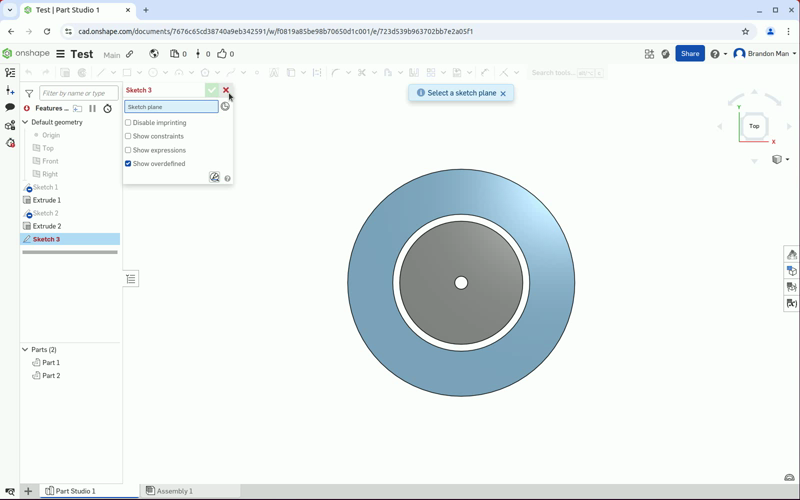
mouse_move(73, 150)
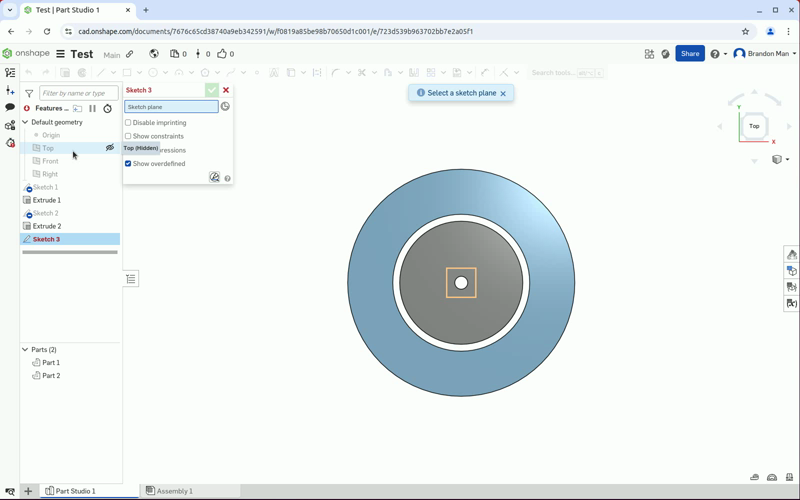
click(73, 150)
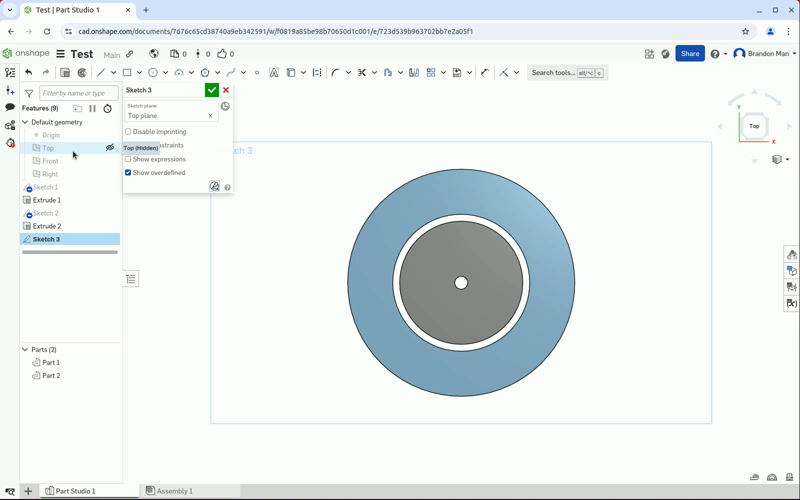
mouse_move(73, 352)
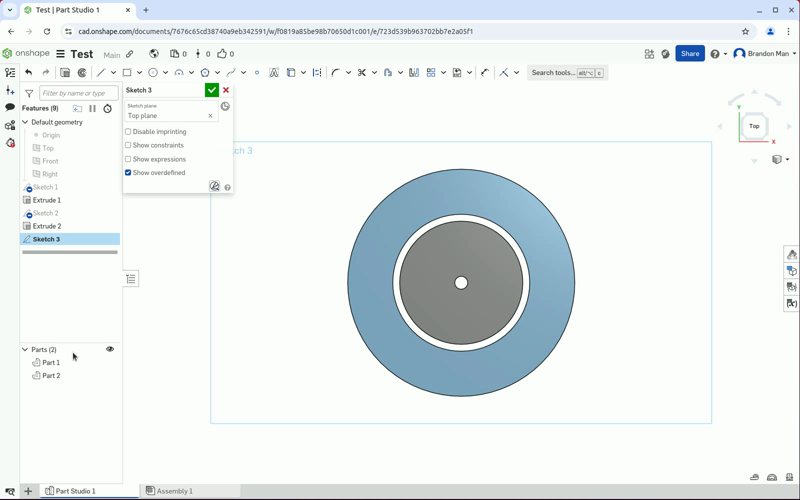
key(y)
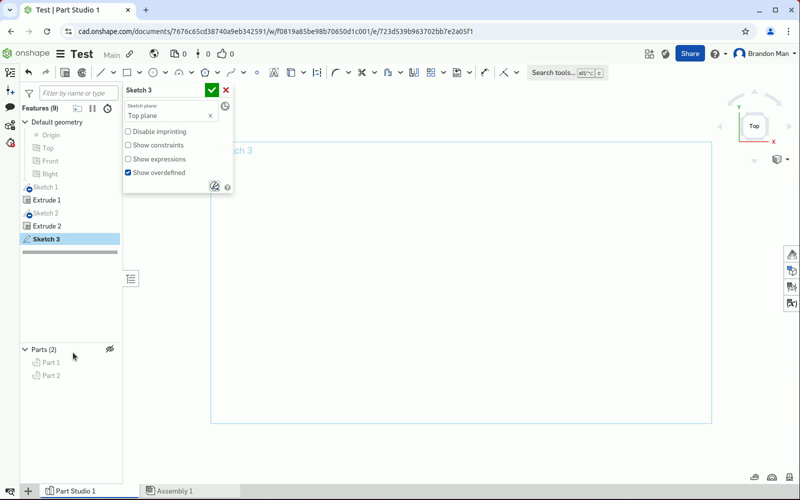
key(c)
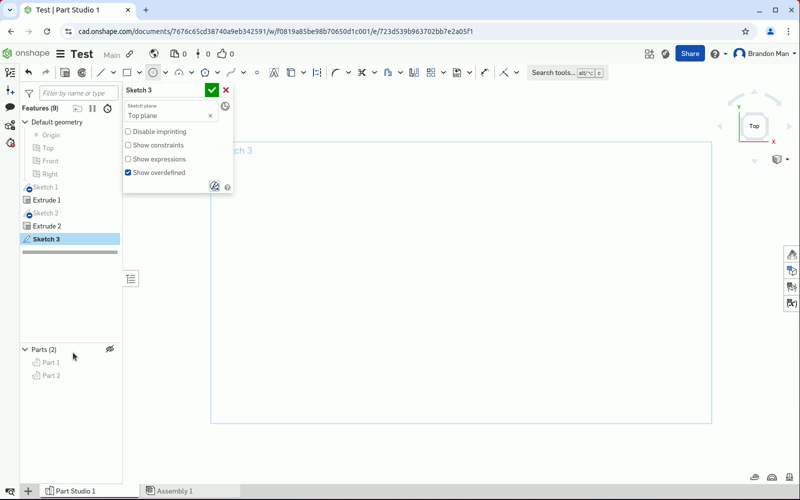
key_down(shift)
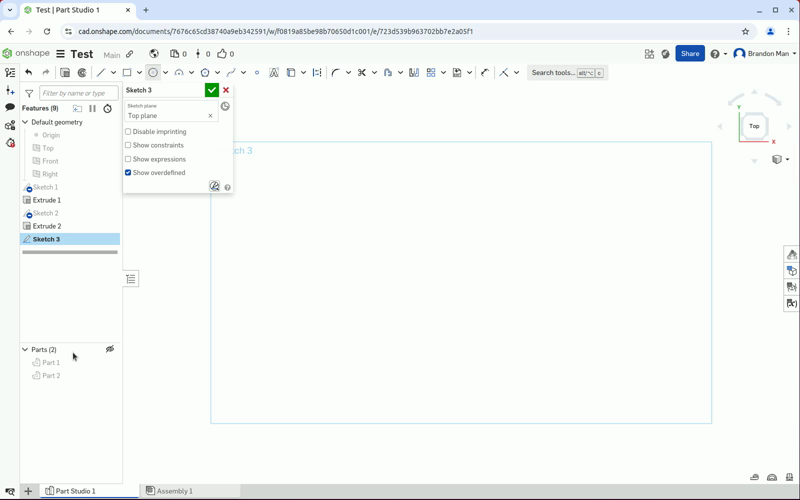
mouse_move(461, 282)
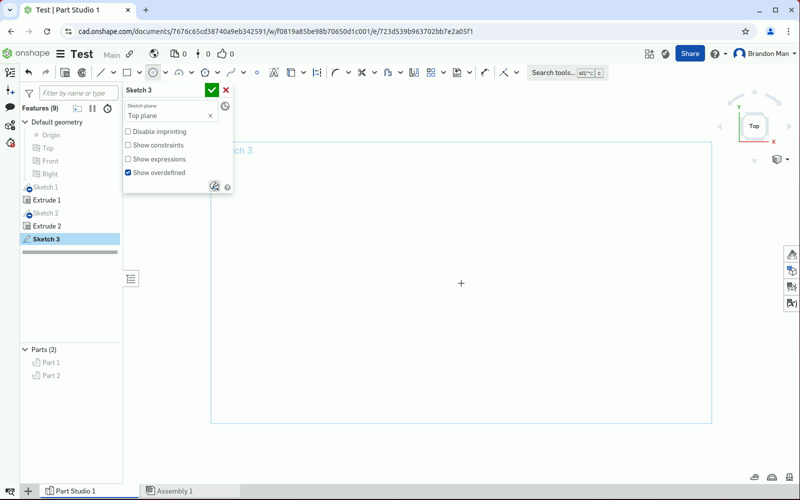
click(461, 282)
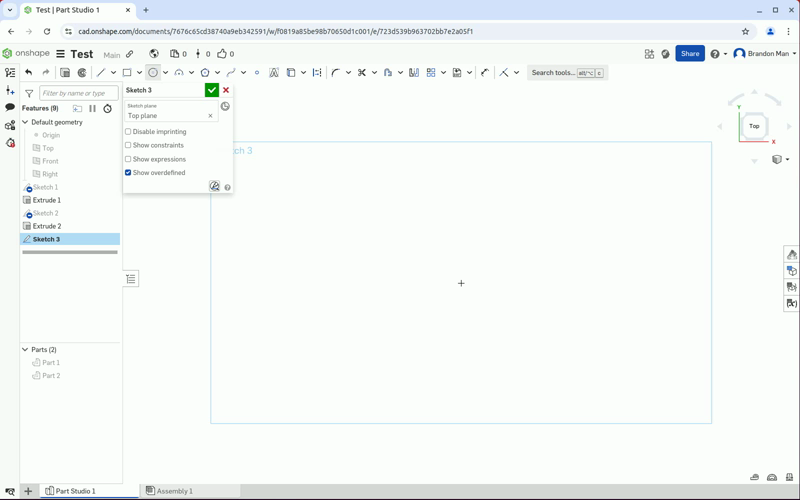
key_up(shift)
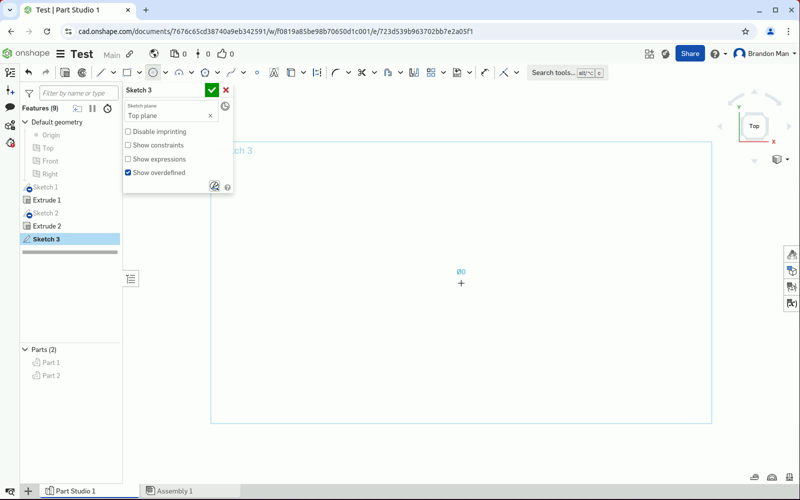
mouse_move(531, 282)
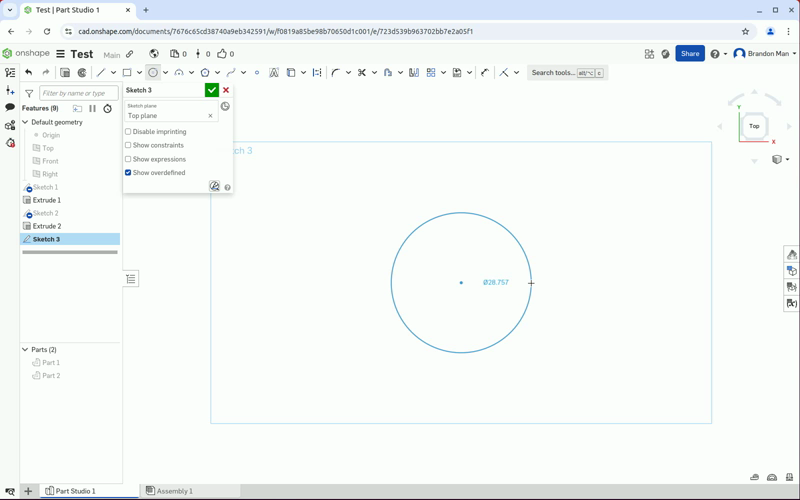
click(531, 282)
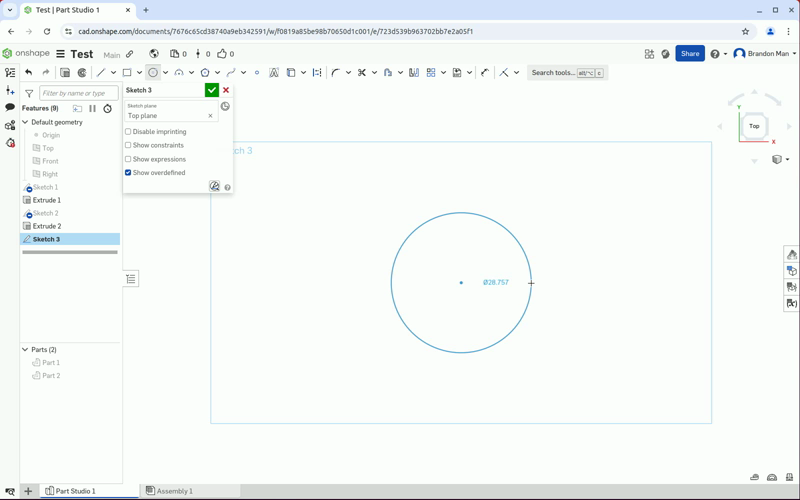
key(esc)
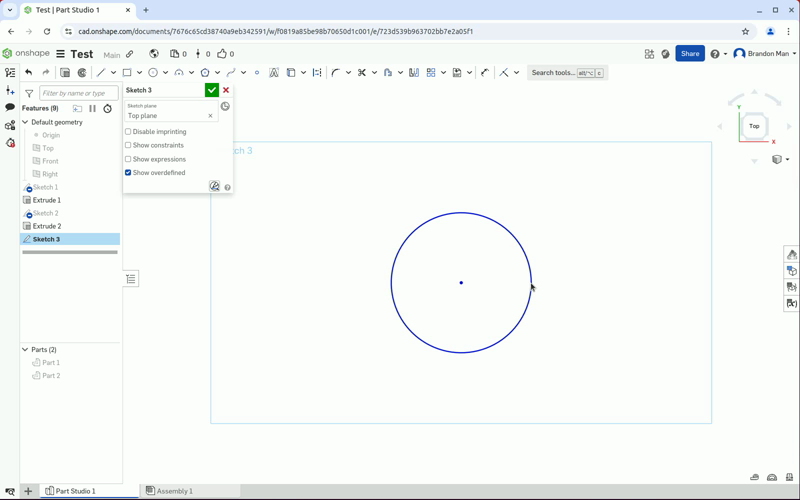
key(c)
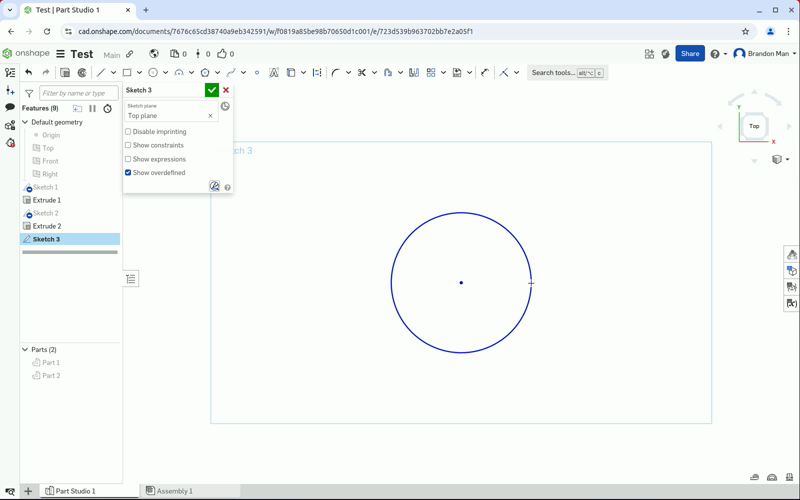
key_down(shift)
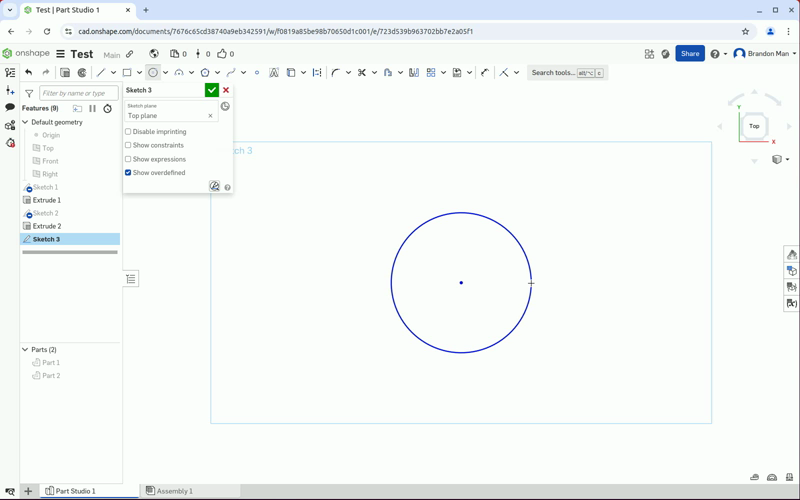
mouse_move(461, 282)
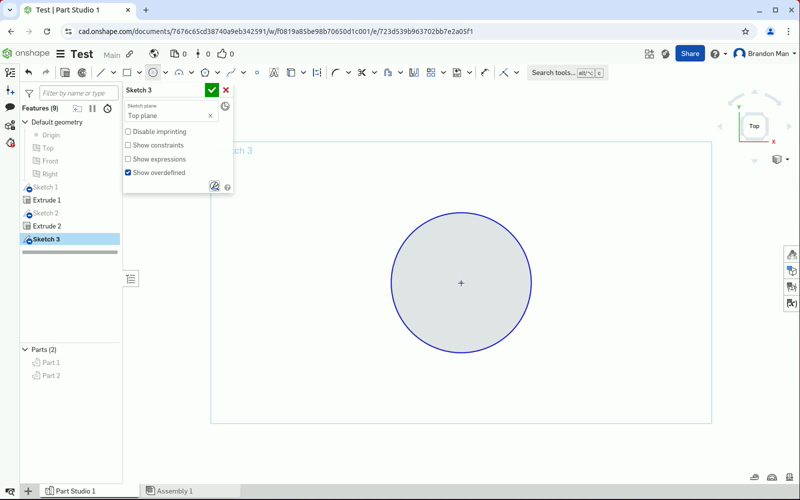
click(461, 282)
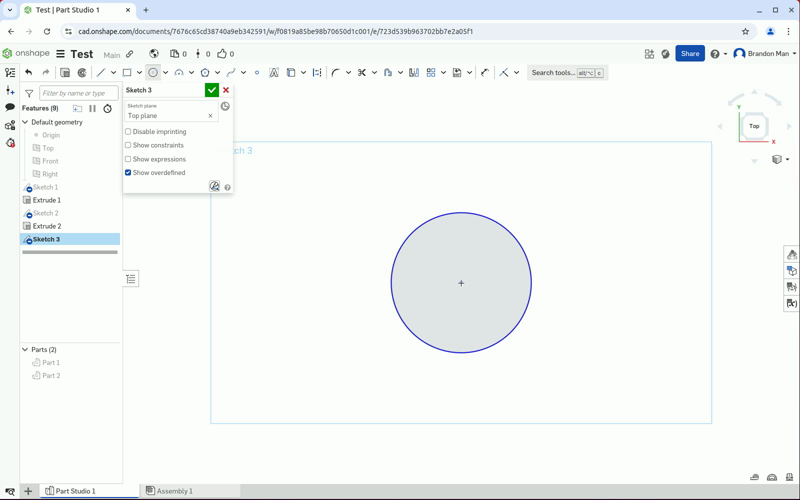
key_up(shift)
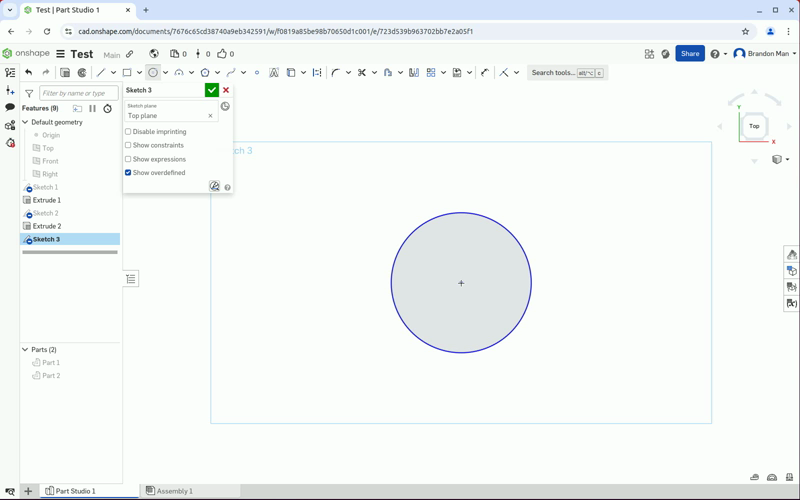
mouse_move(523, 282)
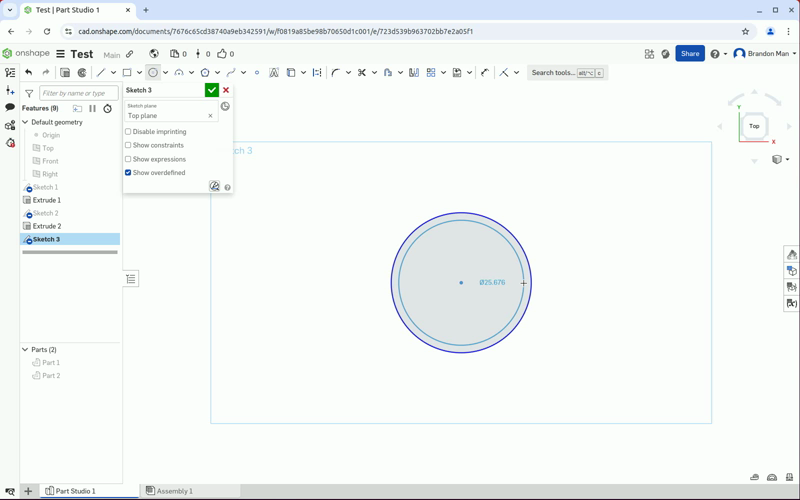
click(523, 282)
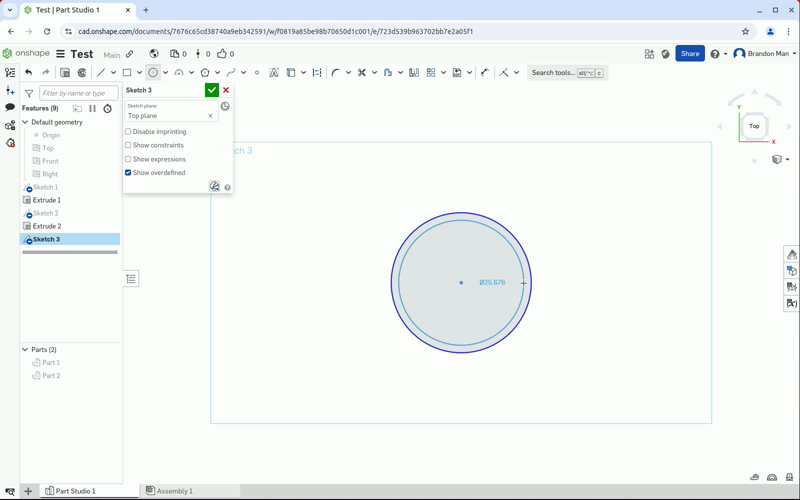
key(esc)
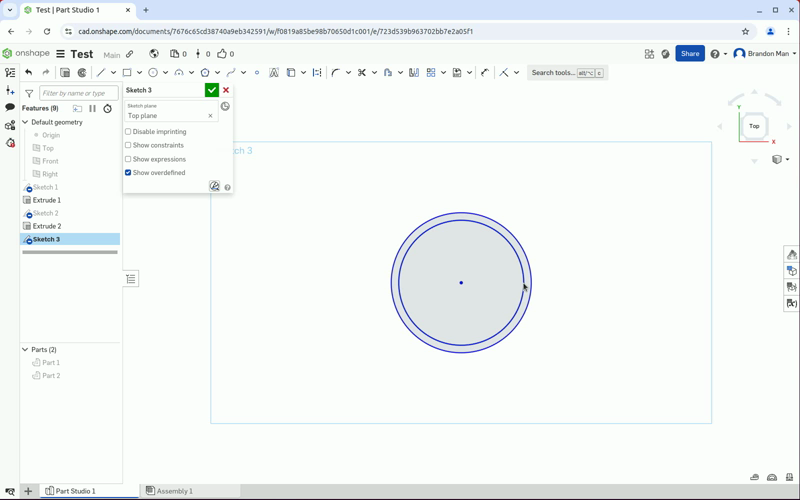
mouse_move(443, 346)
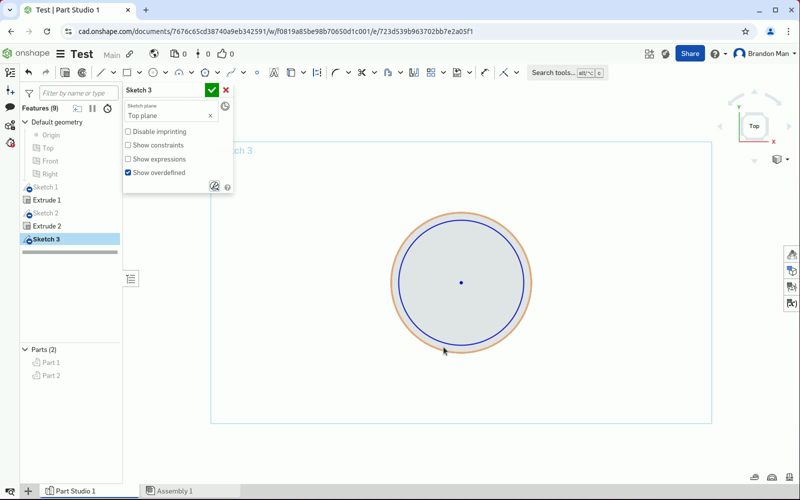
click(443, 346)
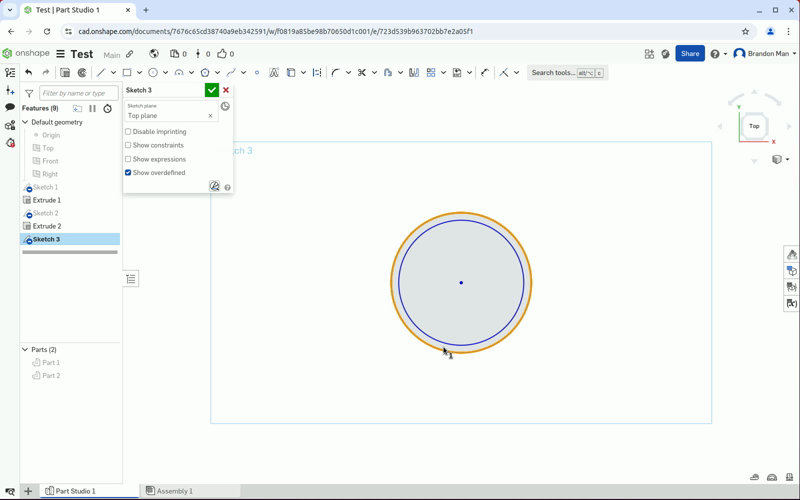
mouse_move(73, 352)
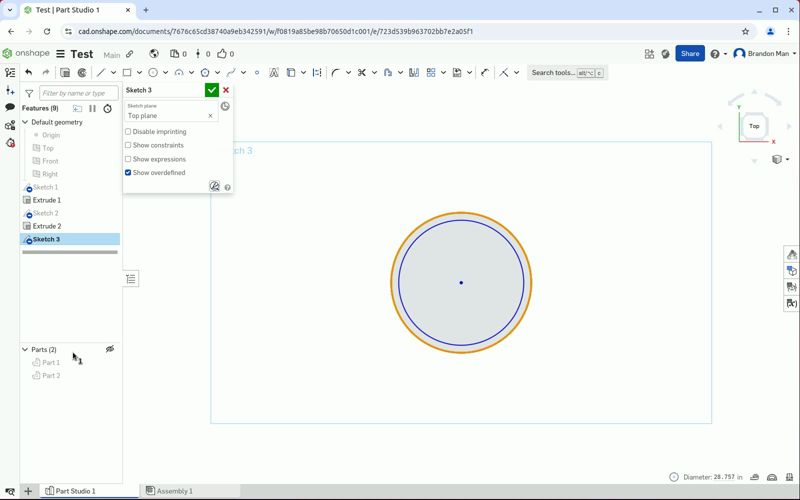
key(shift+y)
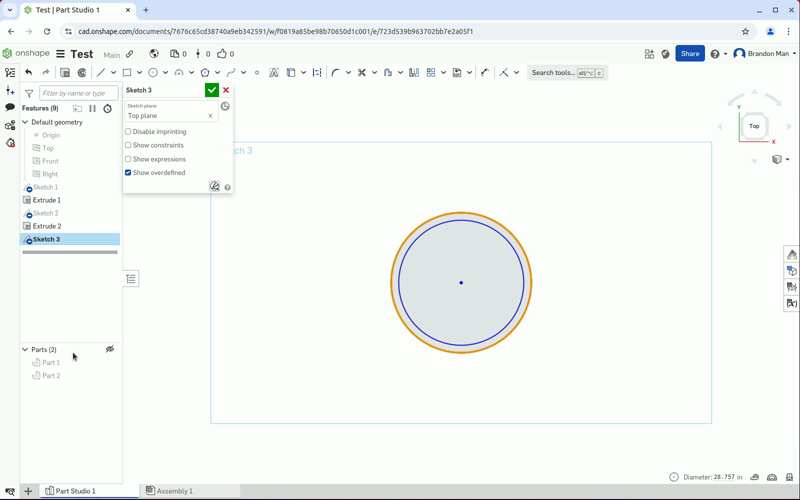
key(shift+e)
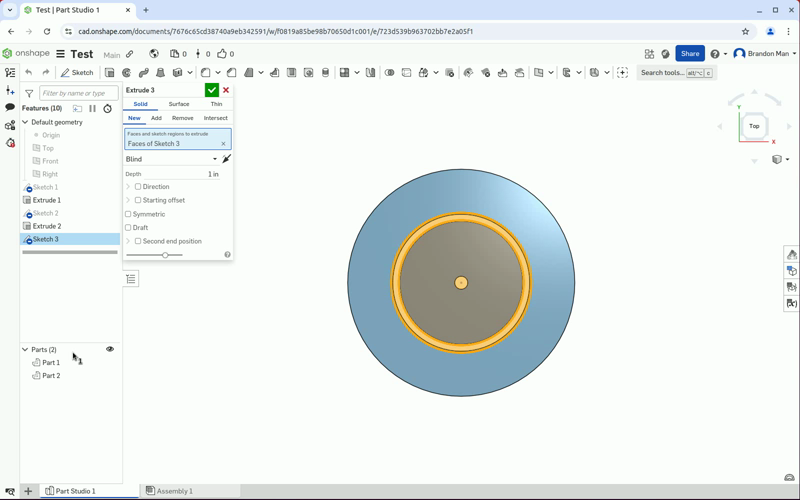
mouse_move(143, 106)
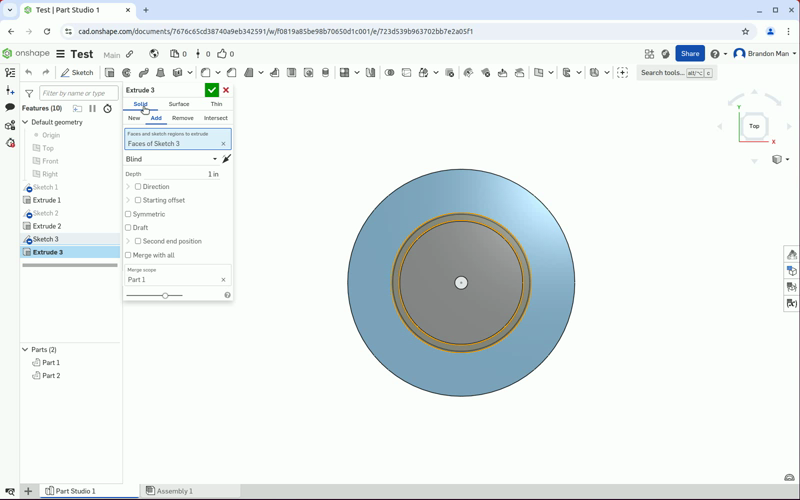
click(143, 106)
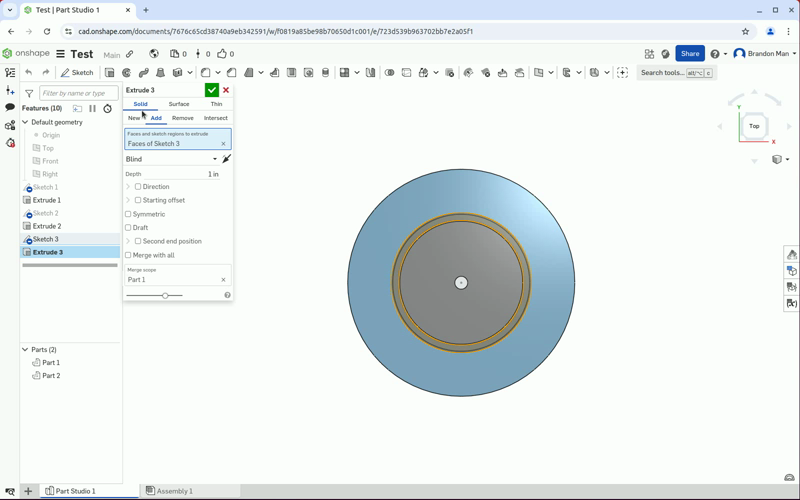
mouse_move(137, 120)
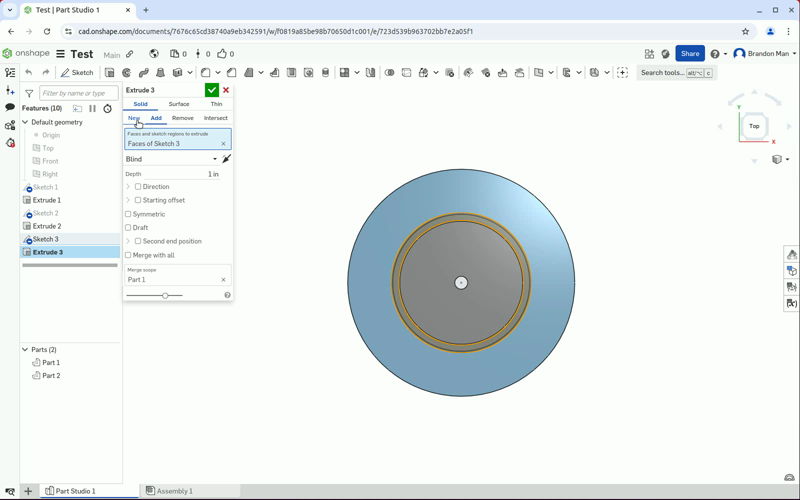
click(137, 120)
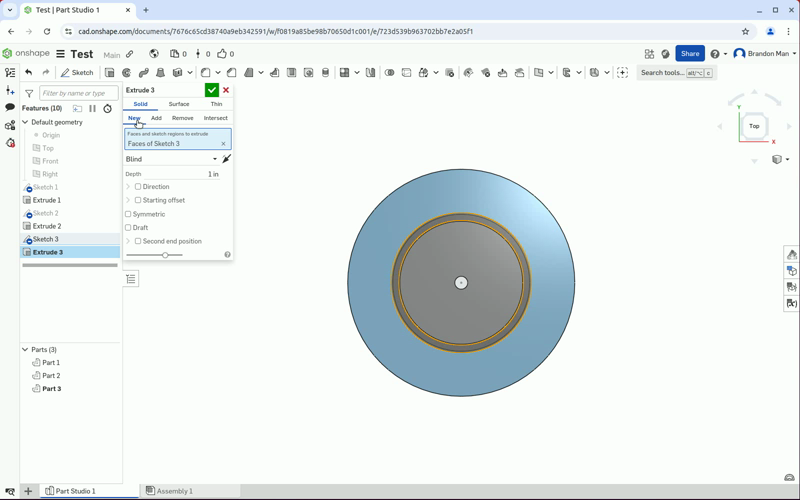
key(tab, 4)
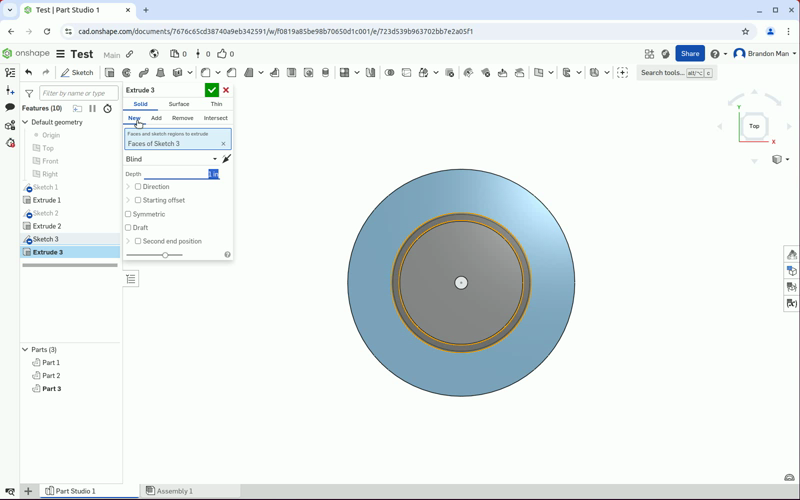
text(1.685)
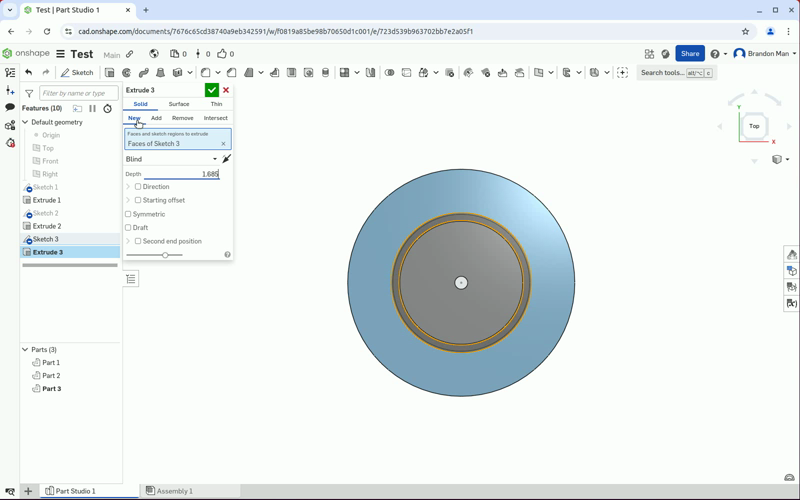
key(enter)
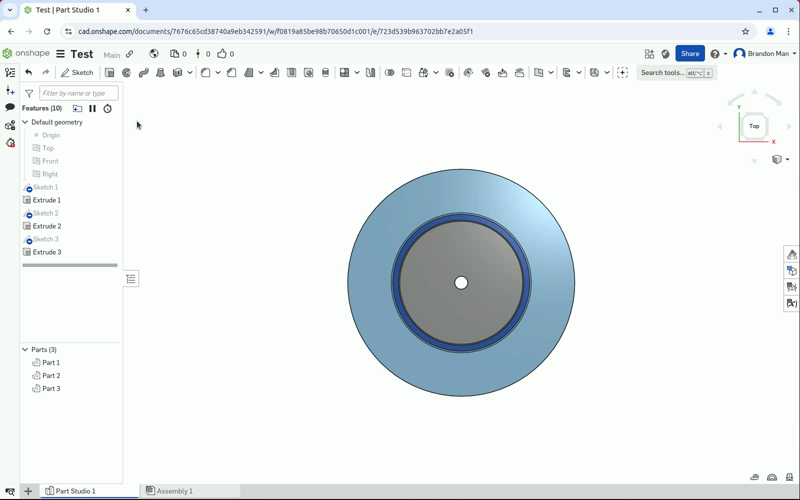
key(shift+h)
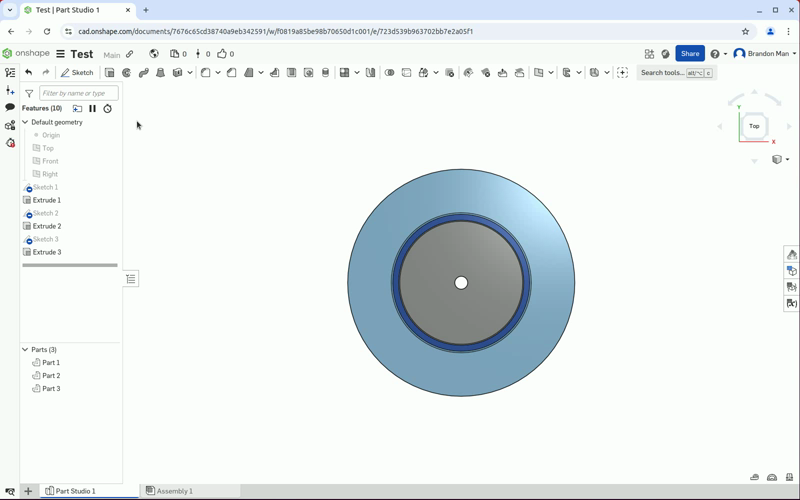
key(shift+h)
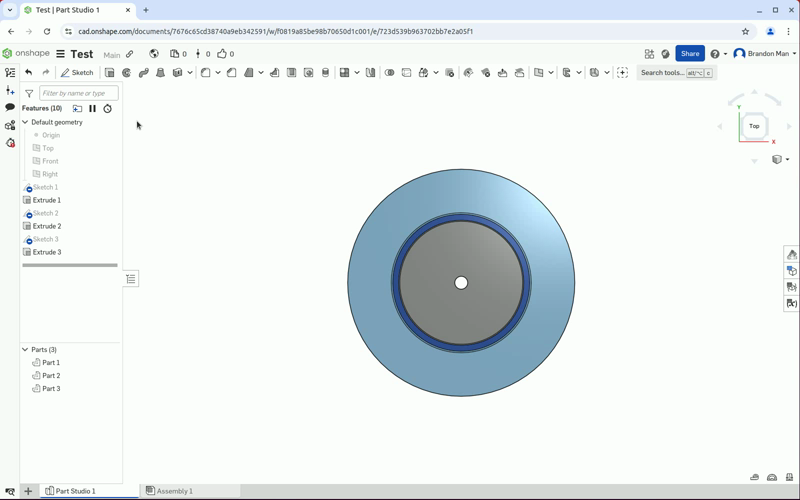
mouse_move(73, 189)
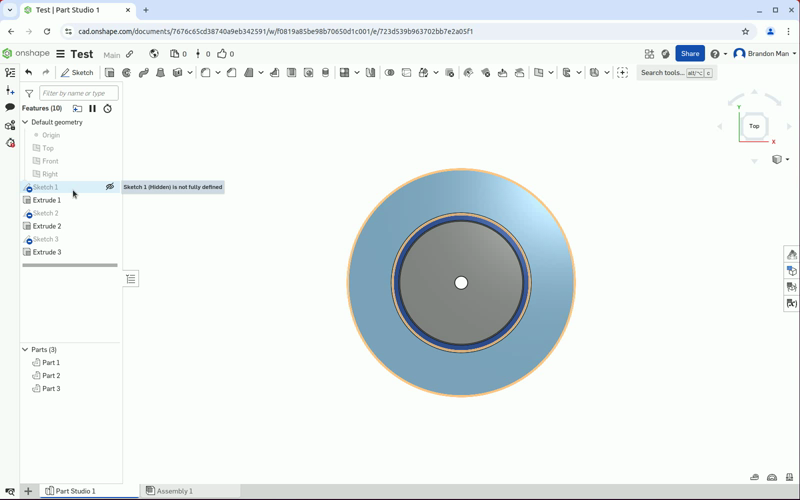
click(73, 189)
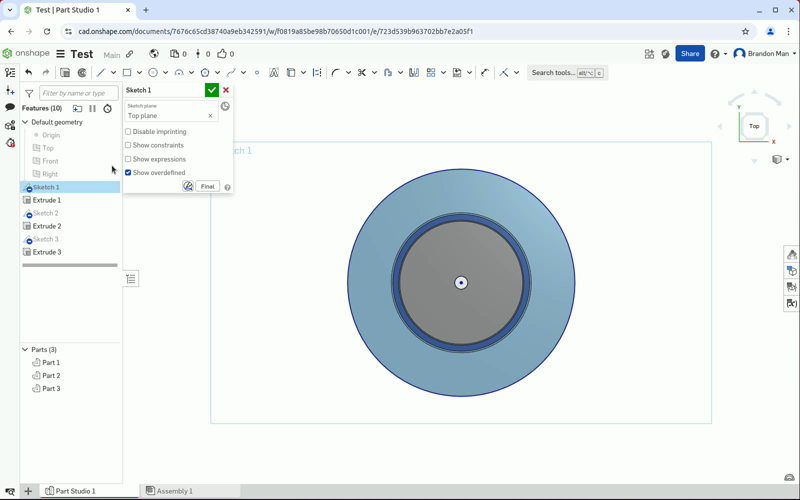
mouse_move(229, 92)
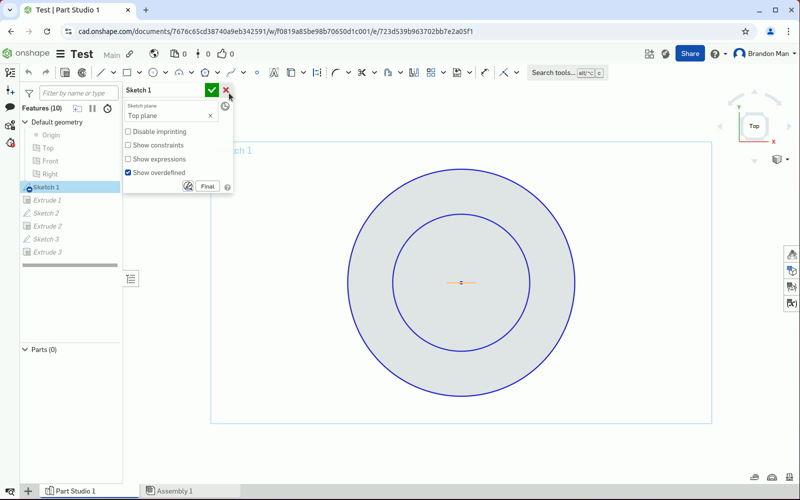
click(229, 92)
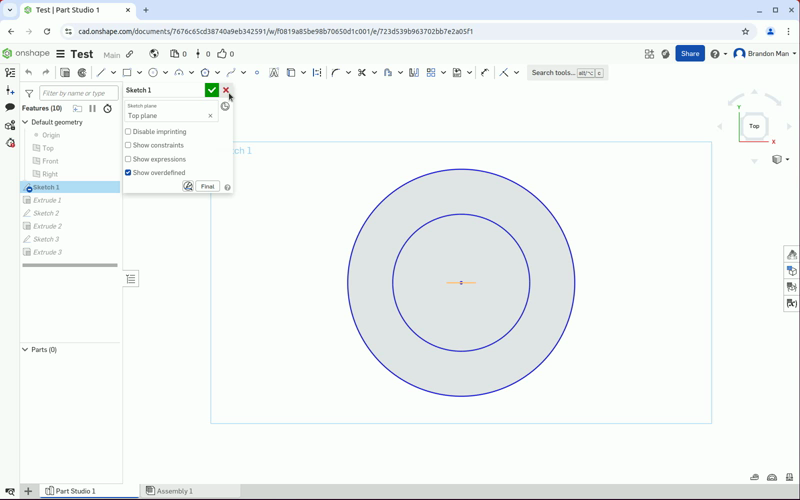
key(shift+s)
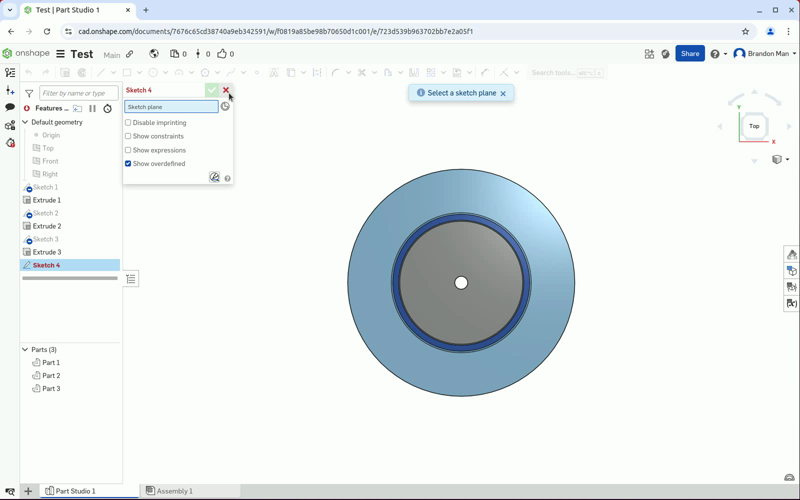
mouse_move(73, 150)
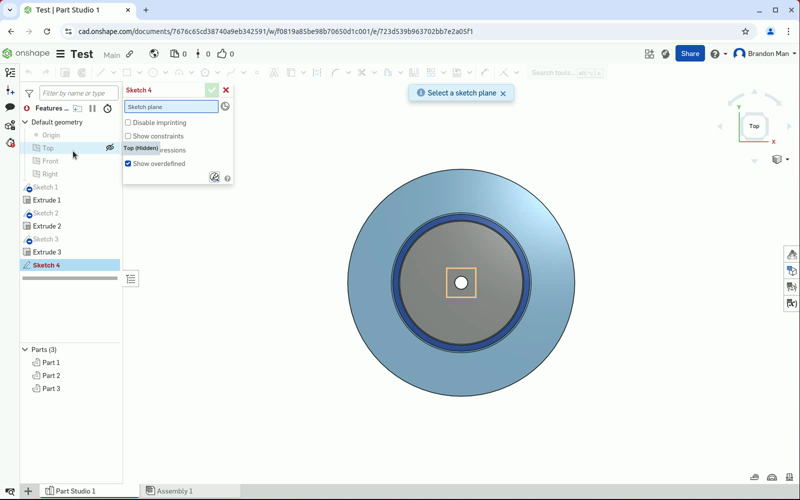
click(73, 150)
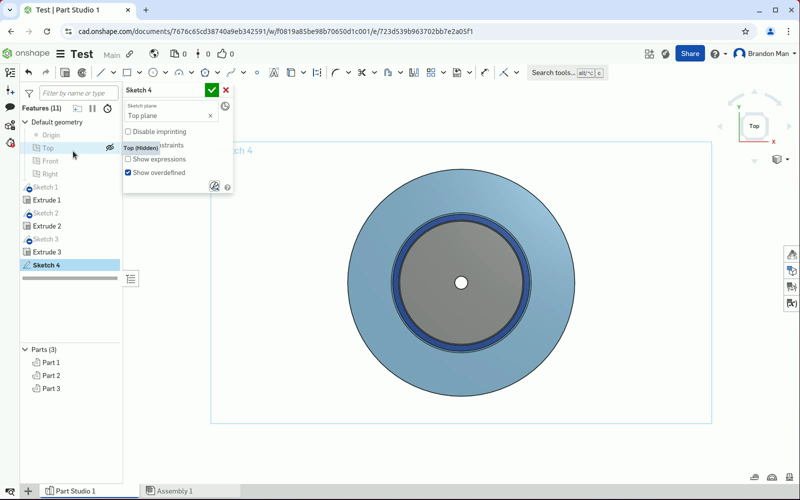
mouse_move(73, 352)
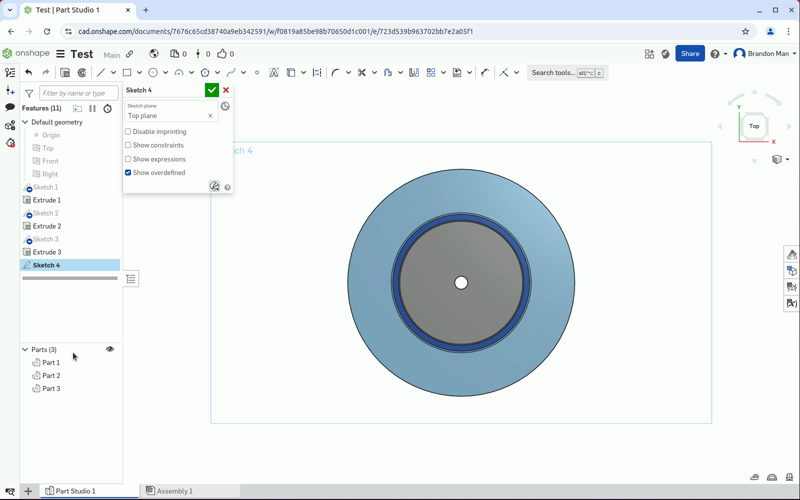
key(y)
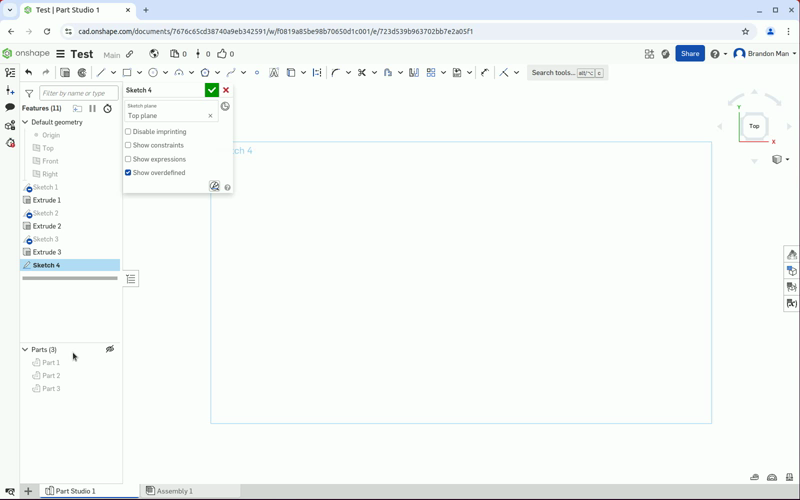
key(c)
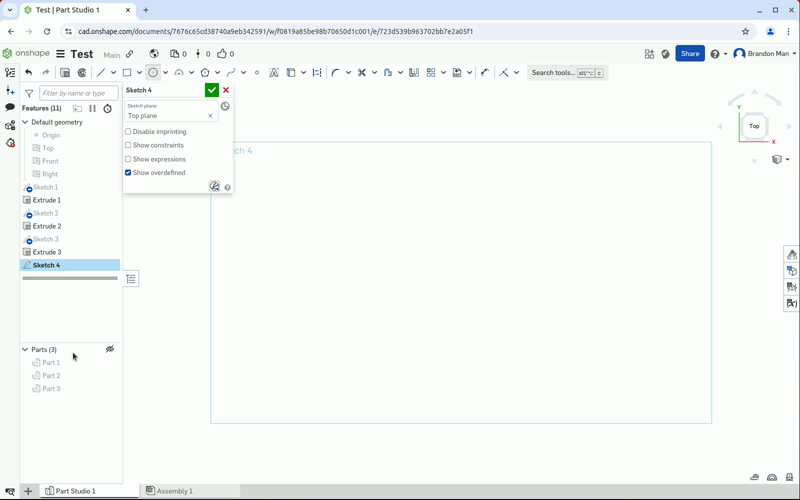
key_down(shift)
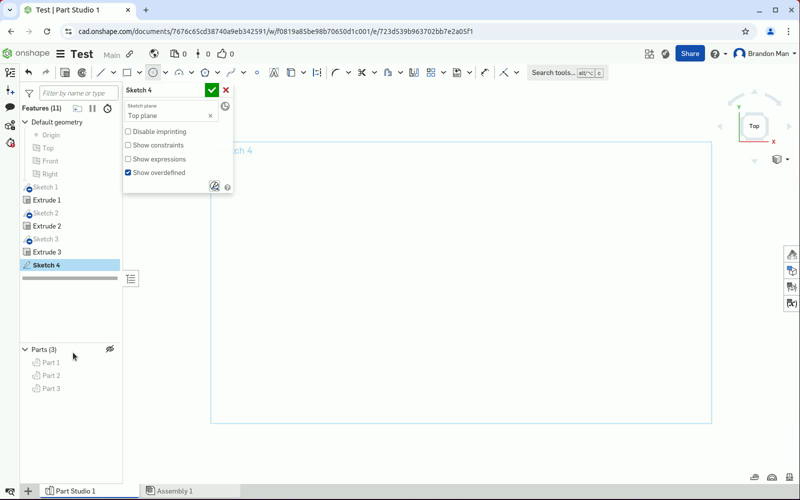
mouse_move(461, 282)
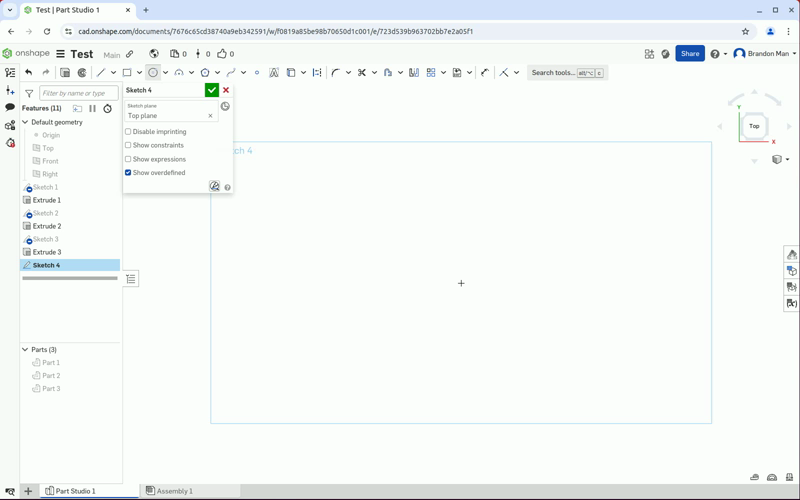
click(461, 282)
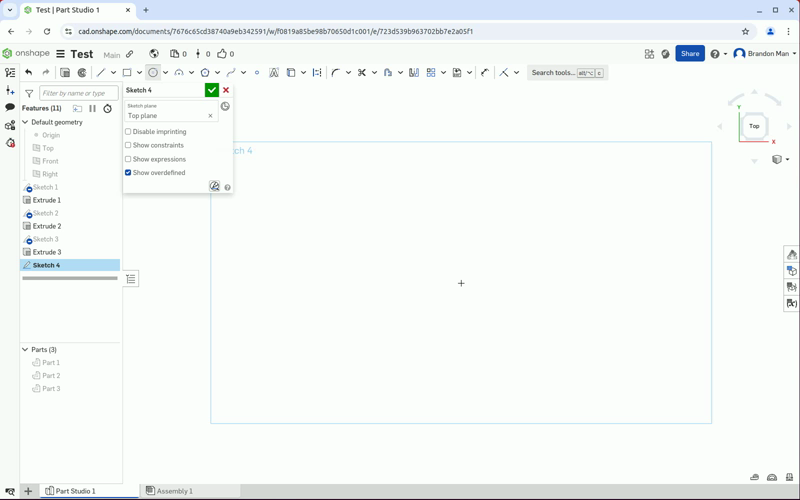
key_up(shift)
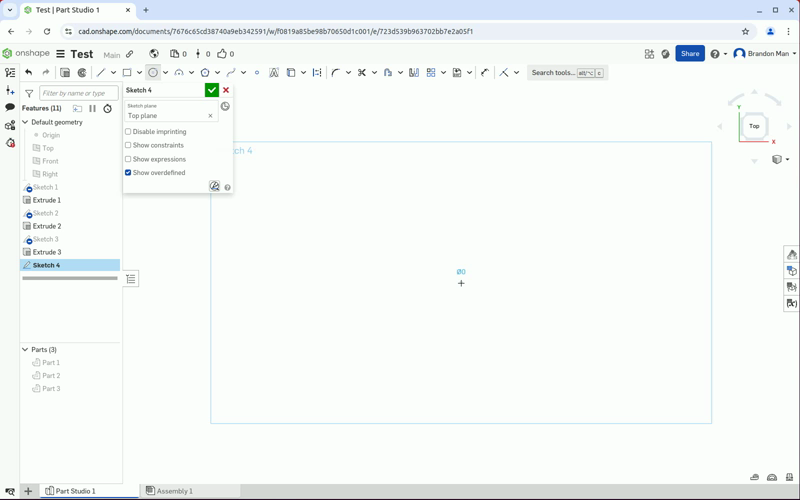
mouse_move(531, 282)
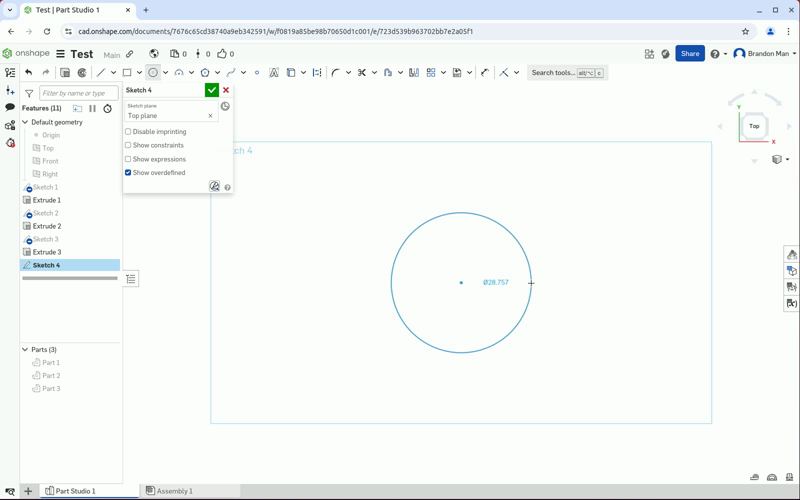
click(531, 282)
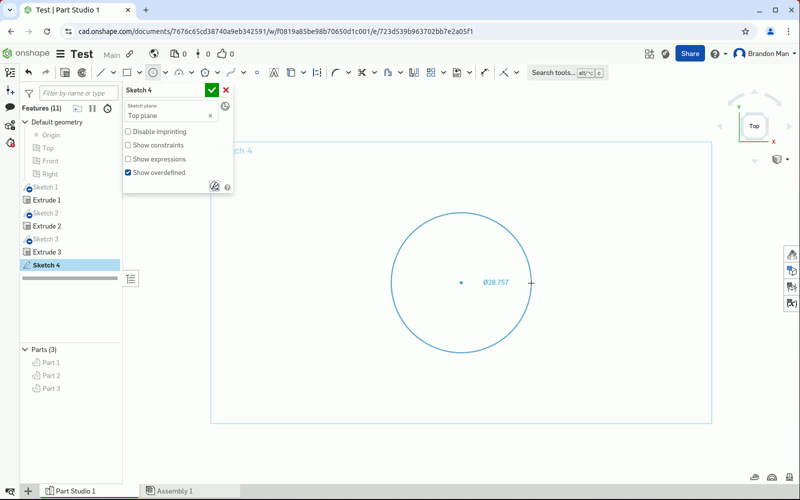
key(esc)
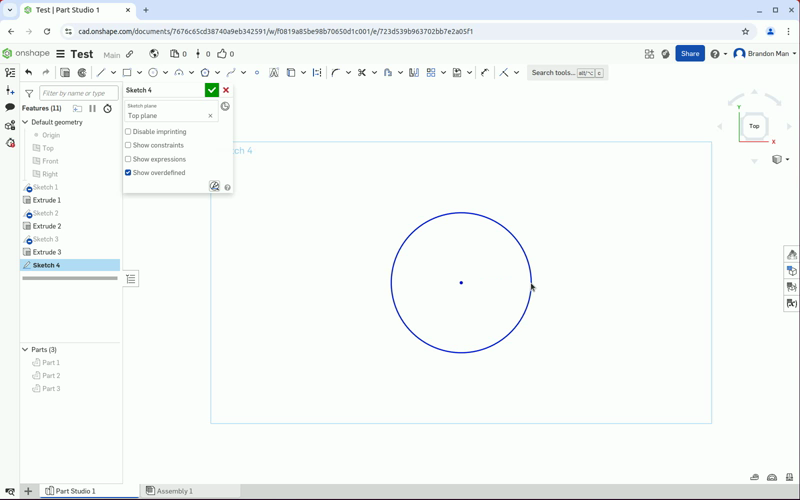
key(c)
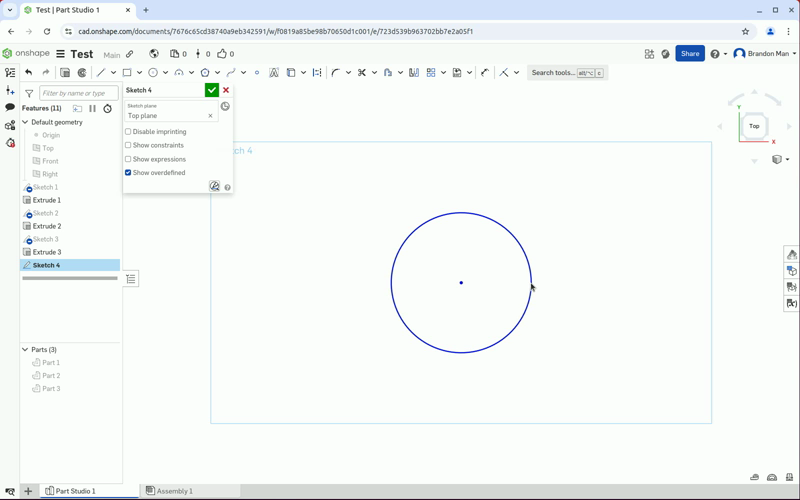
key_down(shift)
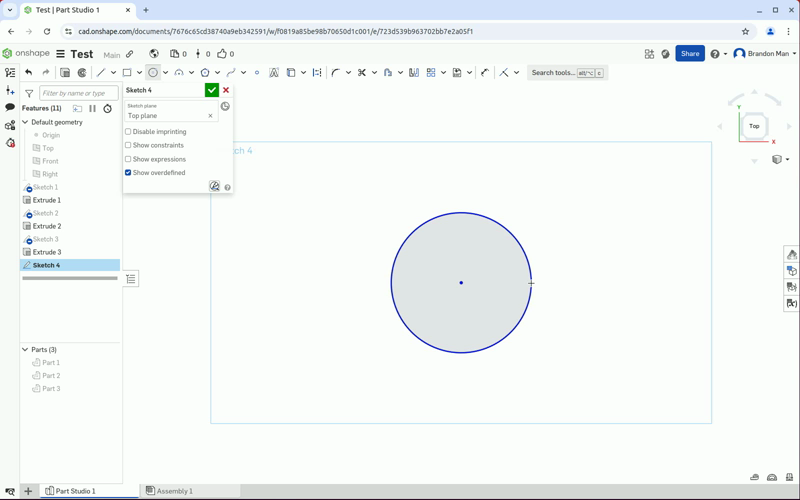
mouse_move(461, 282)
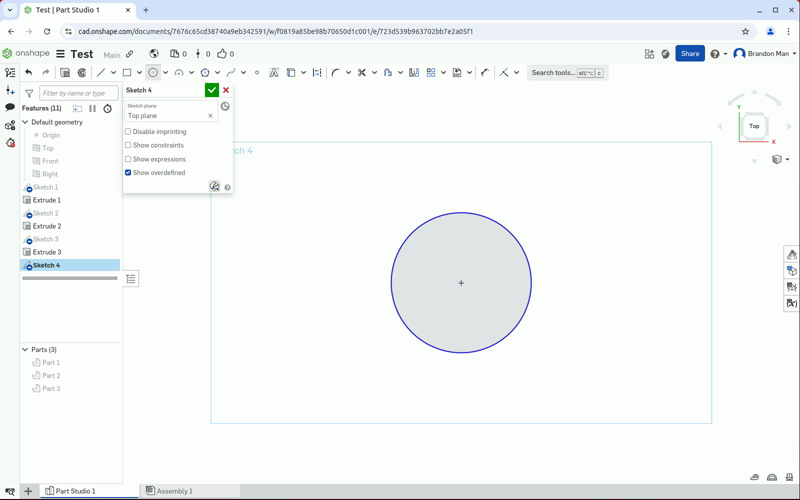
click(461, 282)
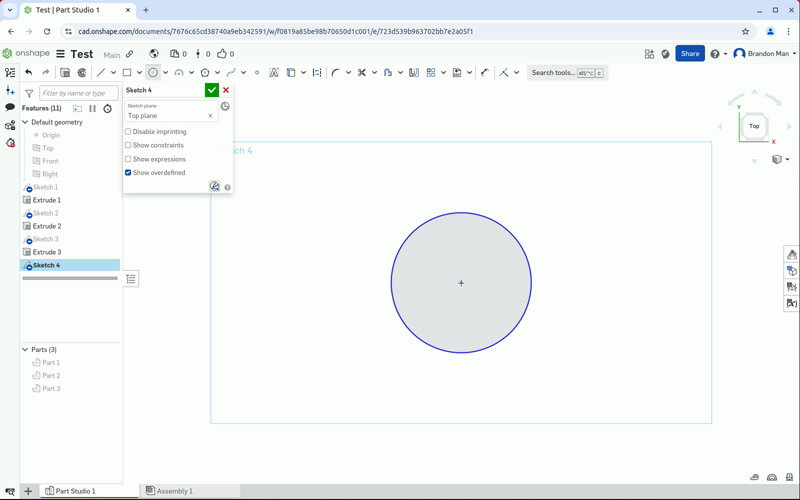
key_up(shift)
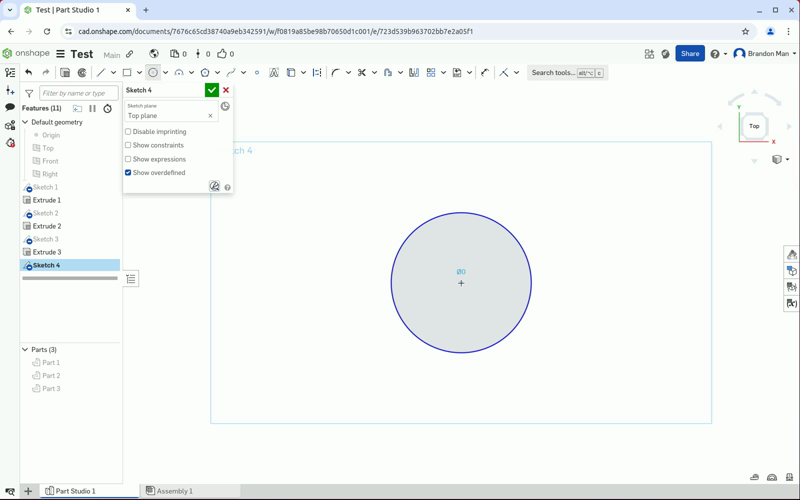
mouse_move(523, 282)
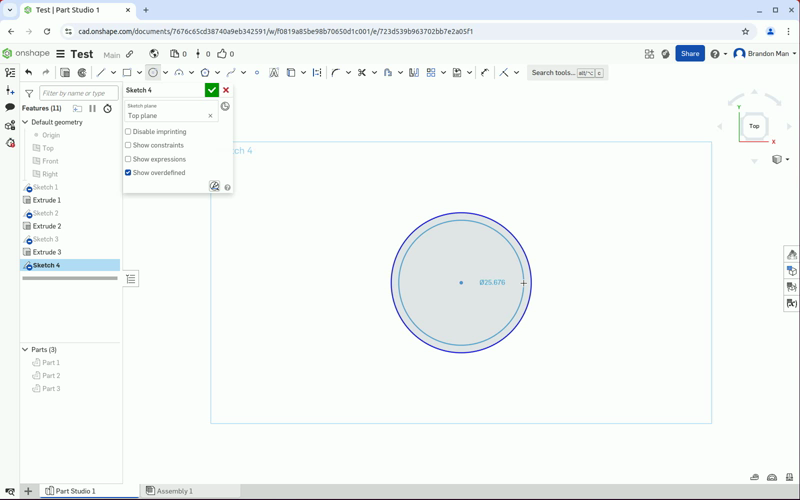
click(523, 282)
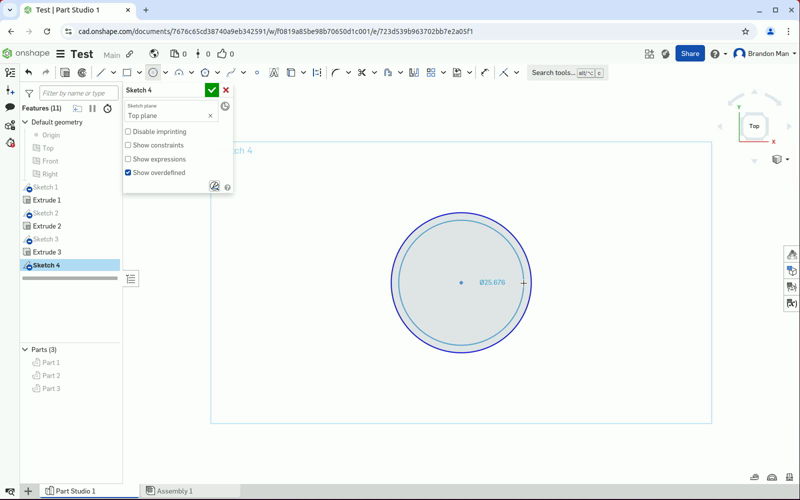
key(esc)
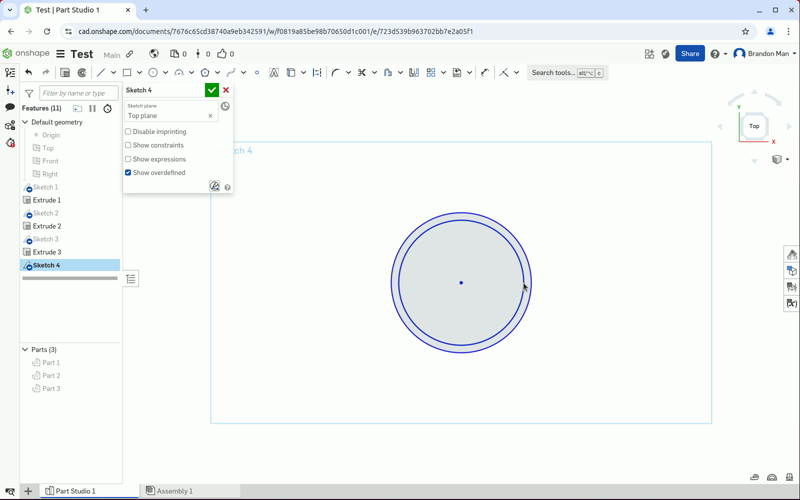
mouse_move(417, 334)
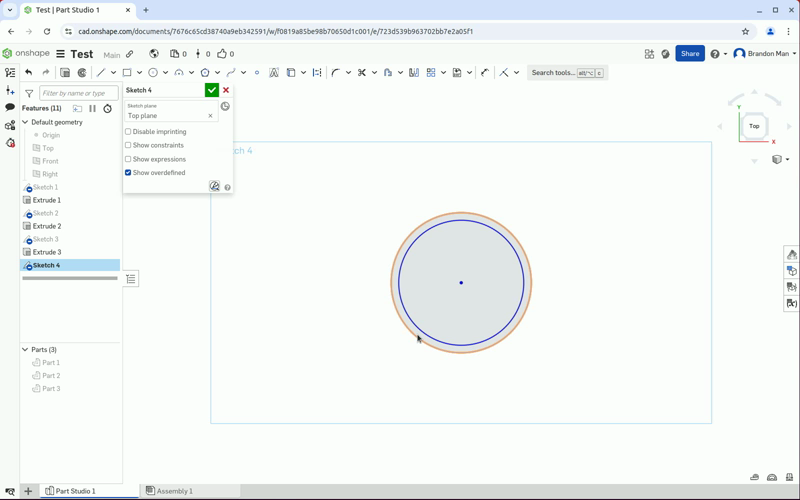
click(417, 334)
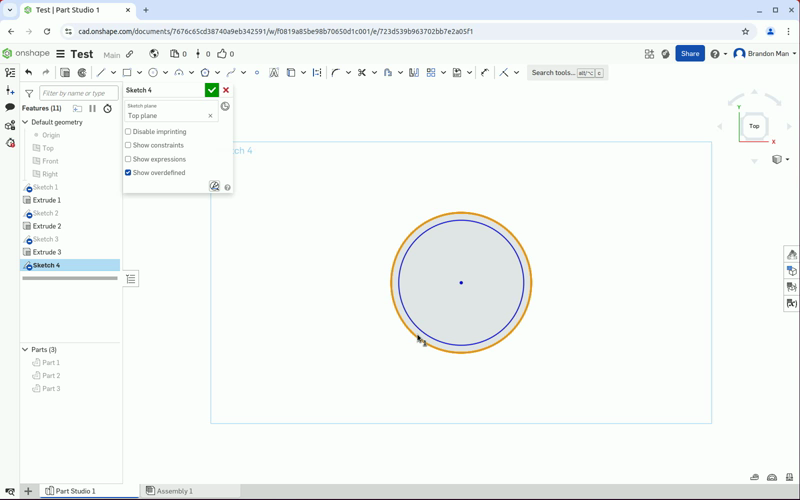
mouse_move(73, 352)
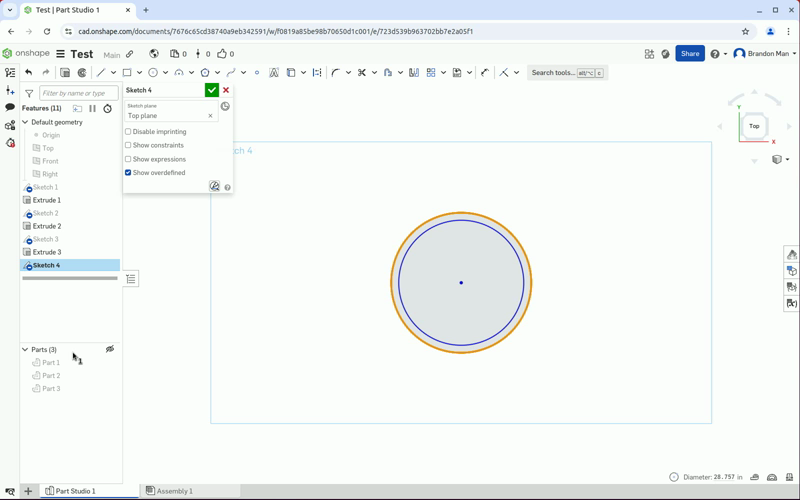
key(shift+y)
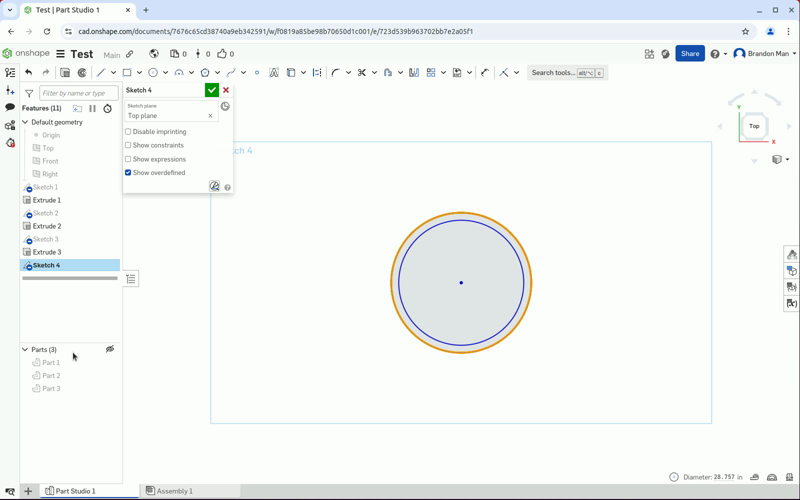
key(shift+e)
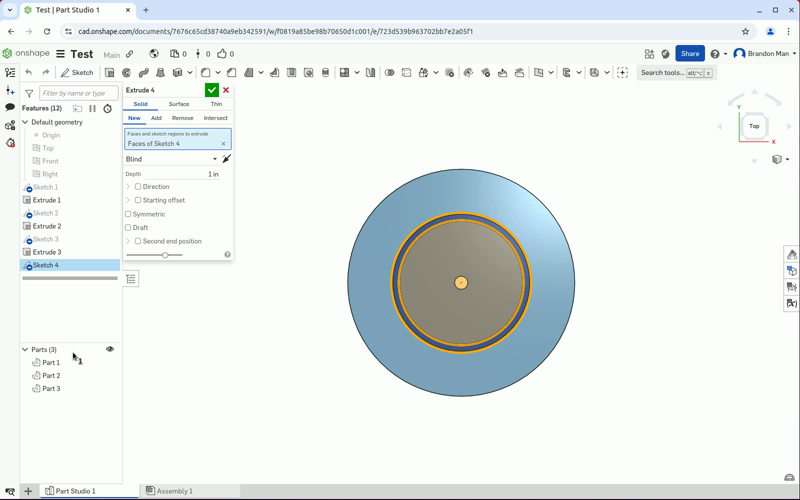
mouse_move(143, 106)
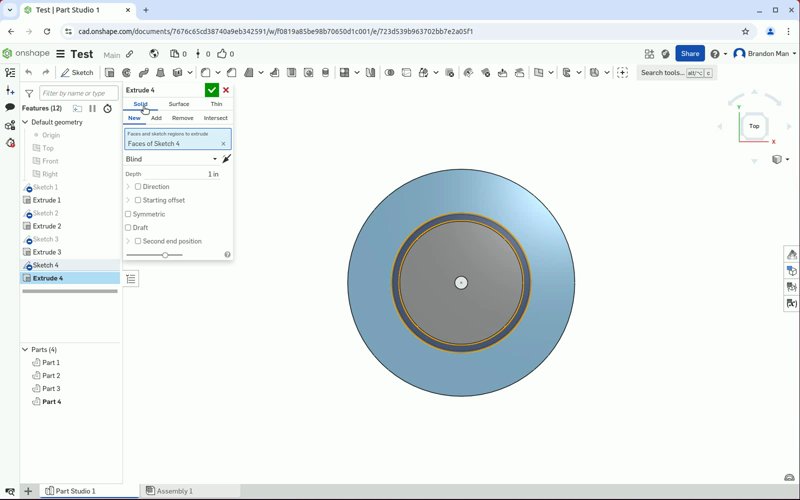
click(143, 106)
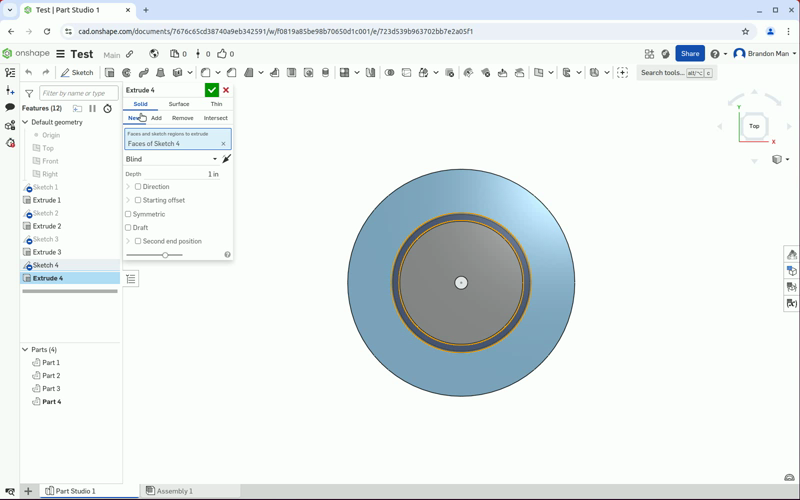
mouse_move(137, 120)
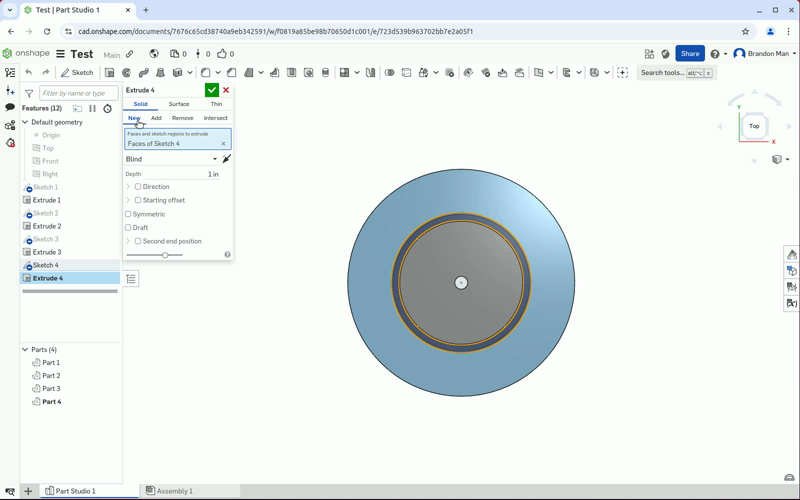
click(137, 120)
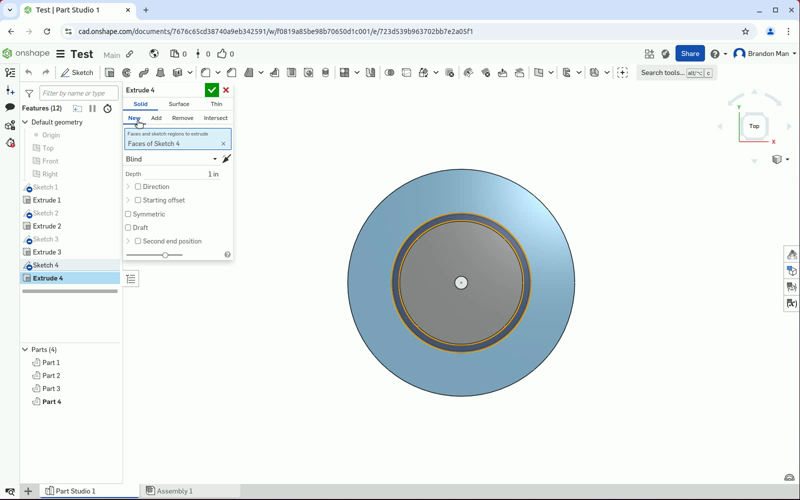
key(tab, 4)
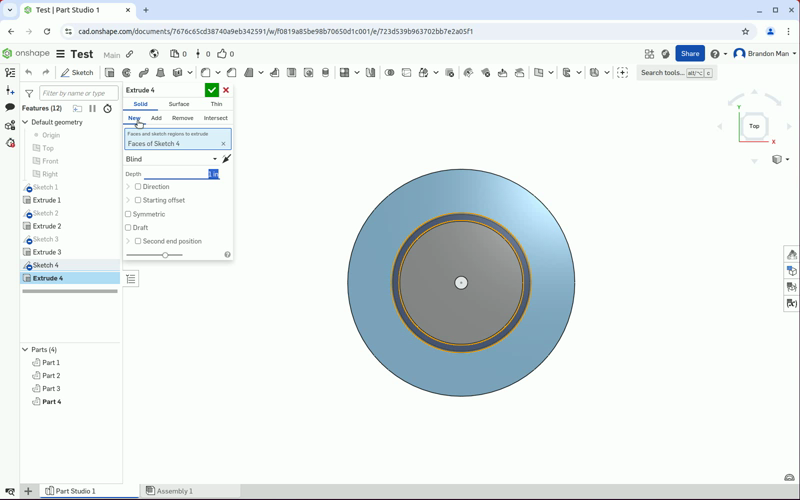
text(17.331)
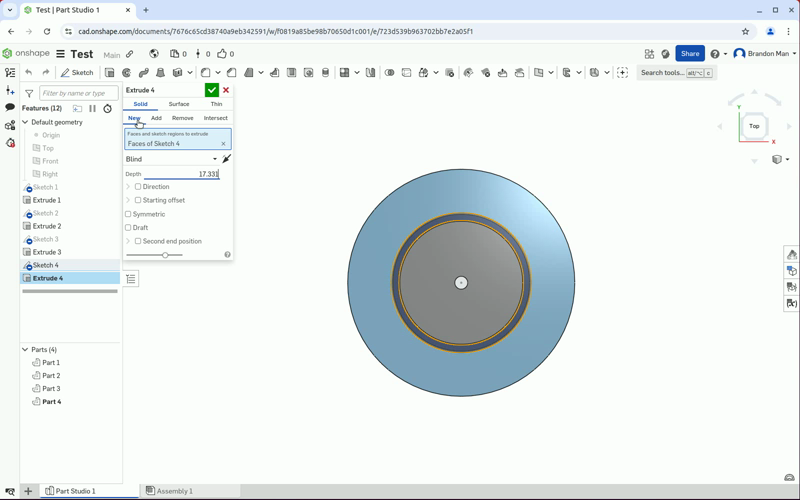
key(enter)
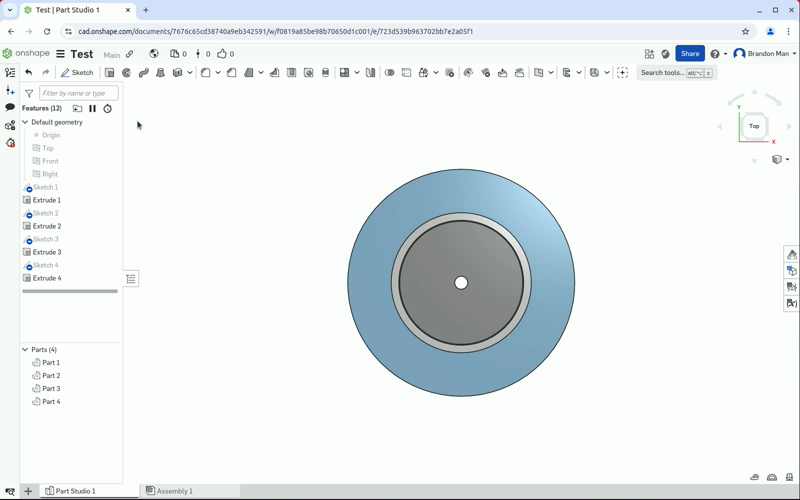
key(shift+h)
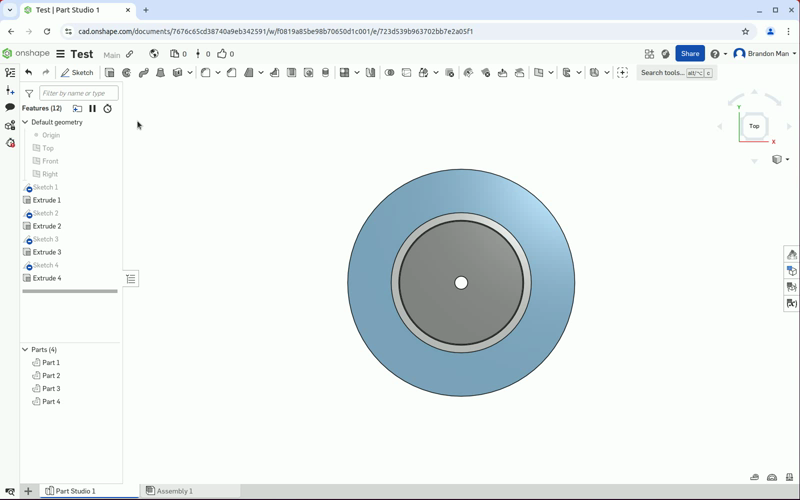
key(shift+h)
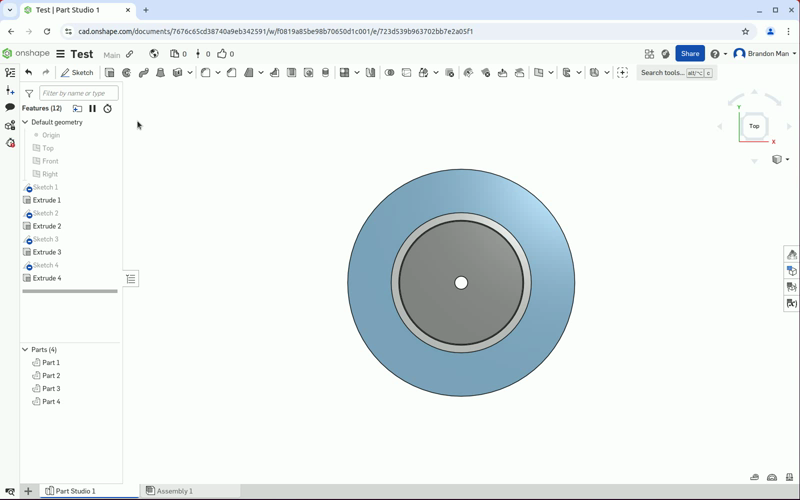
mouse_move(73, 189)
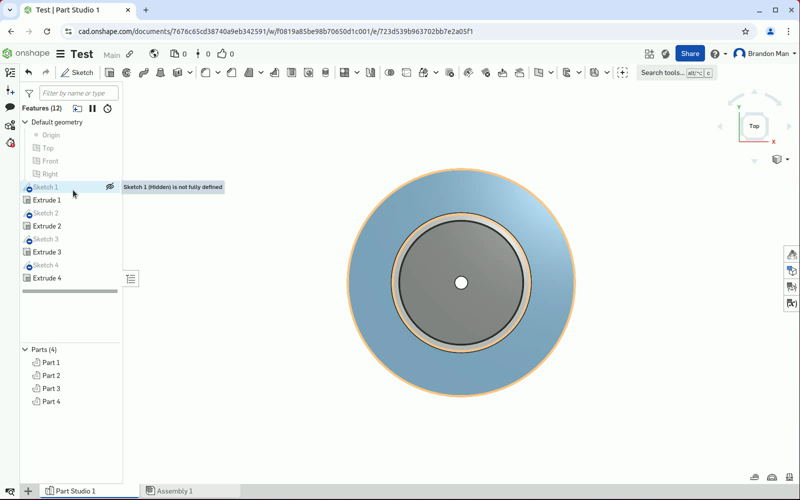
click(73, 189)
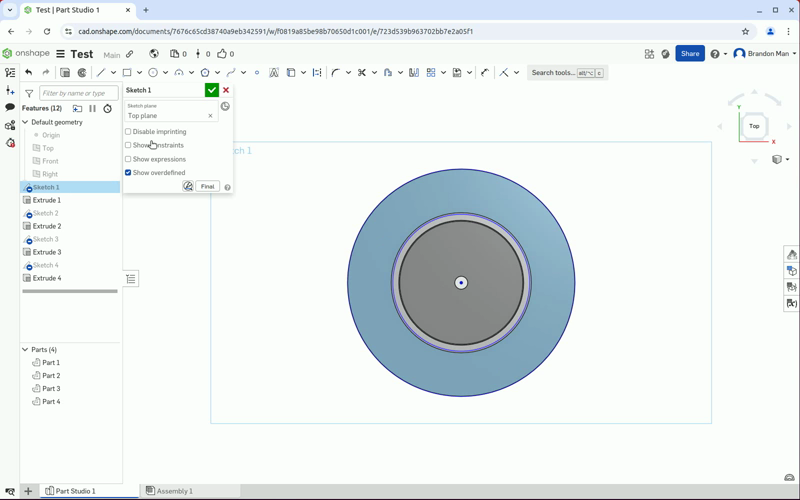
mouse_move(229, 92)
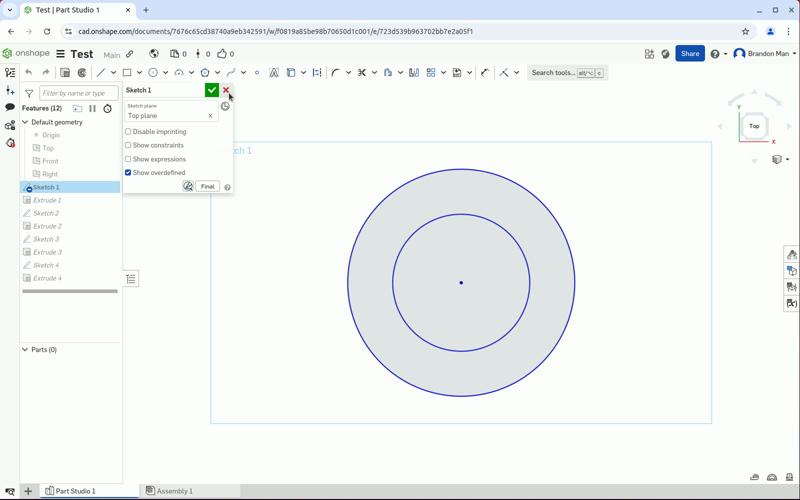
click(229, 92)
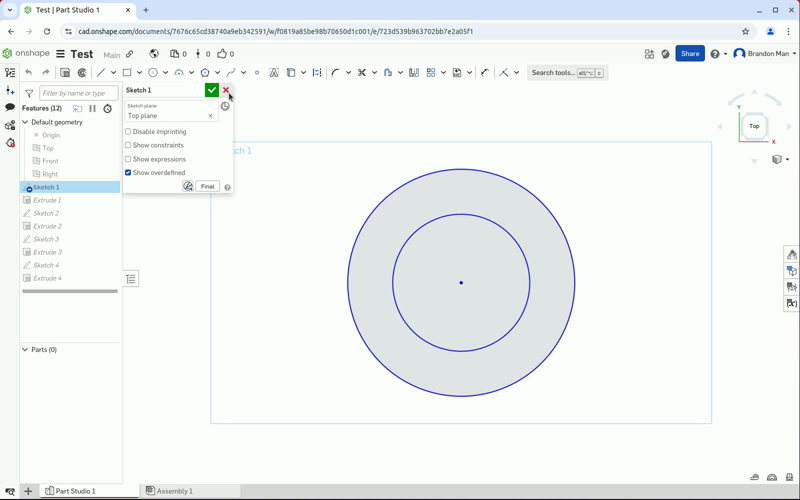
key(shift+s)
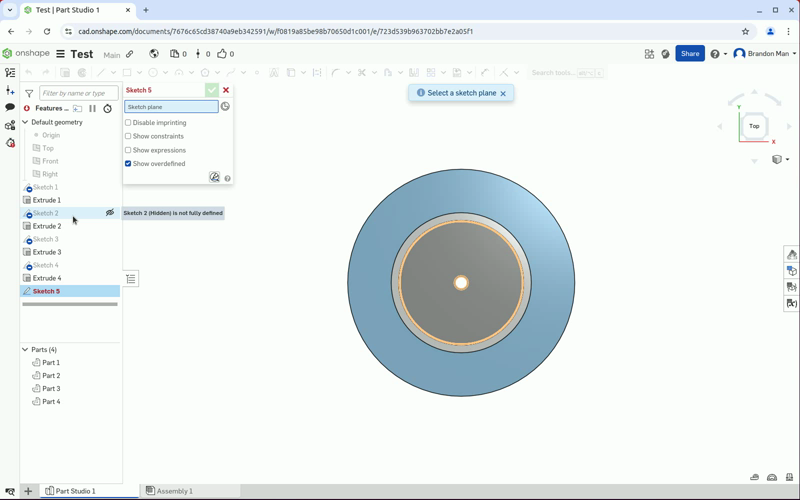
scroll(3)
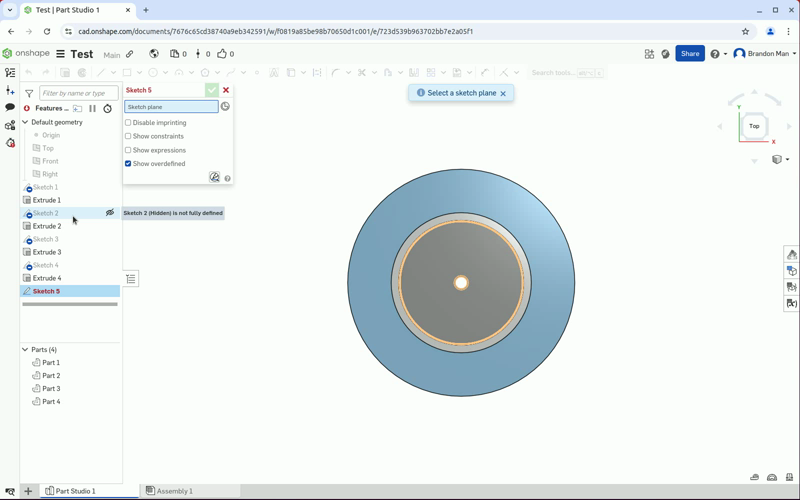
mouse_move(73, 150)
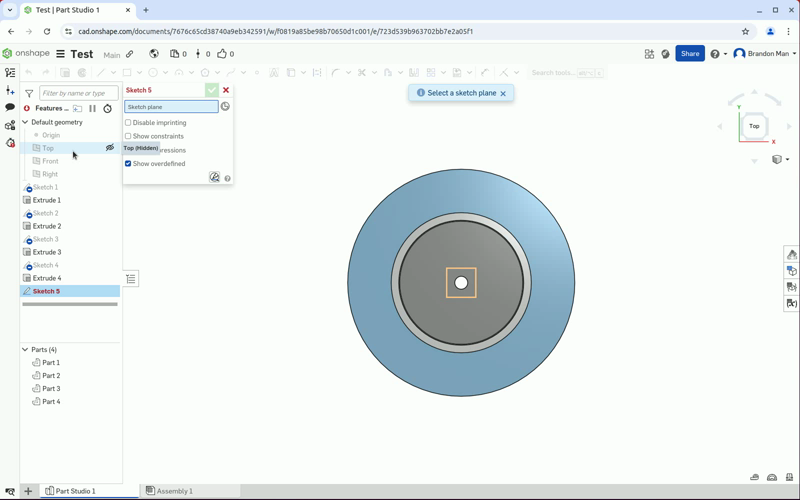
click(73, 150)
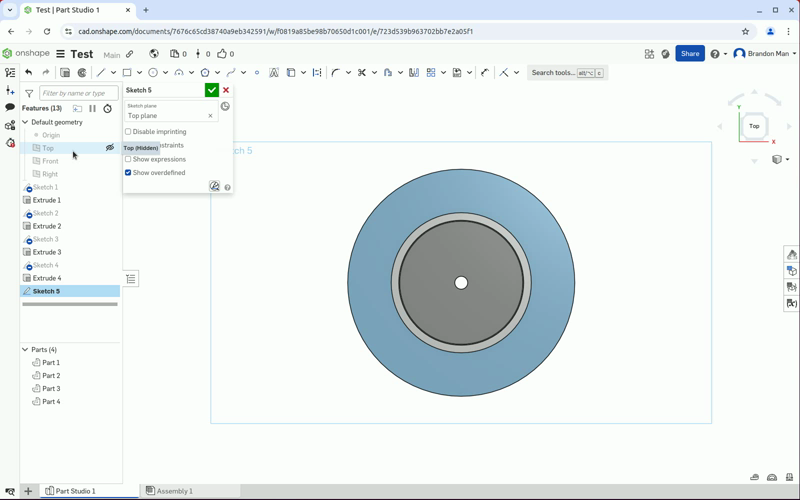
mouse_move(73, 352)
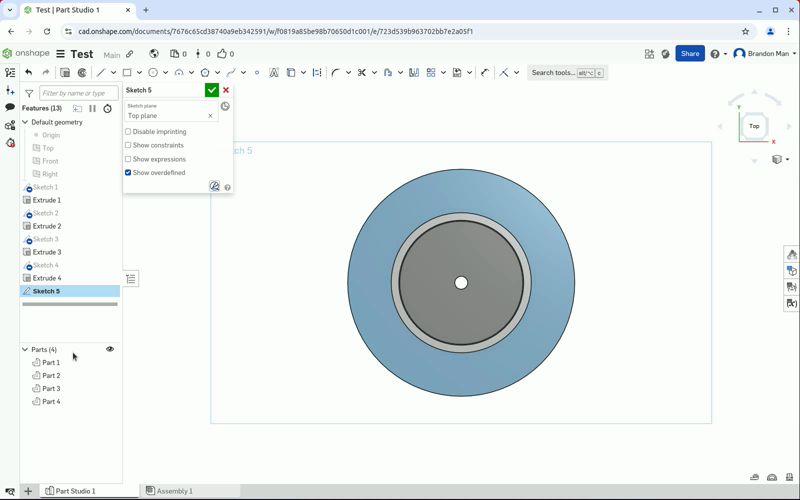
key(y)
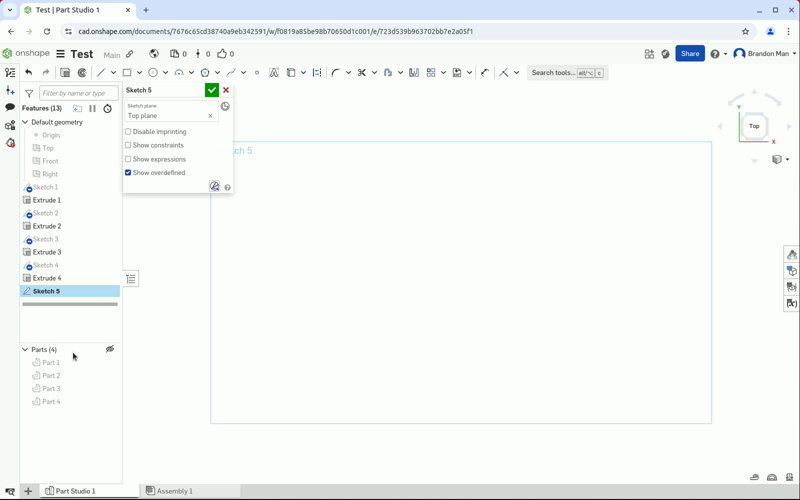
key(c)
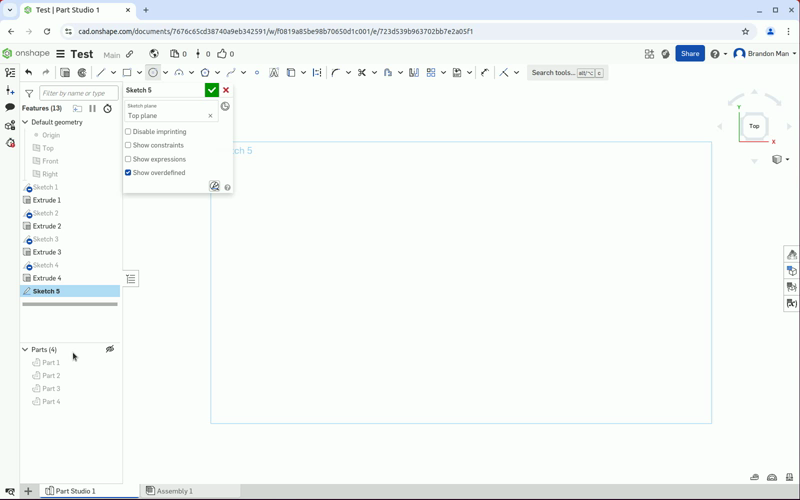
key_down(shift)
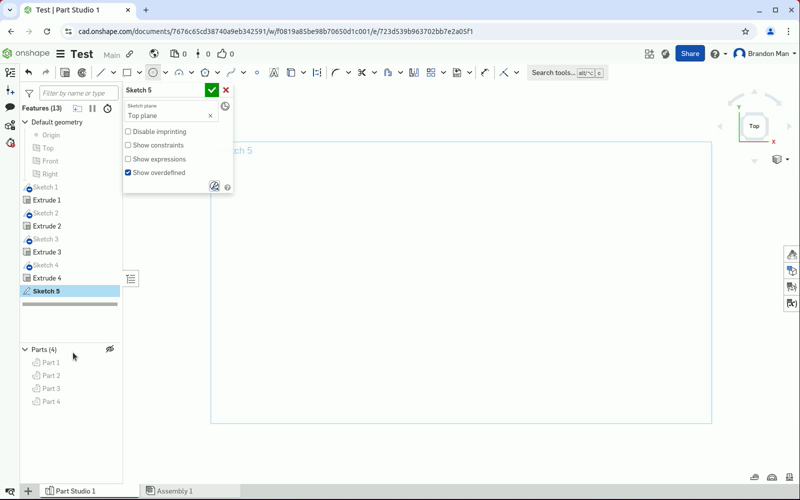
mouse_move(461, 282)
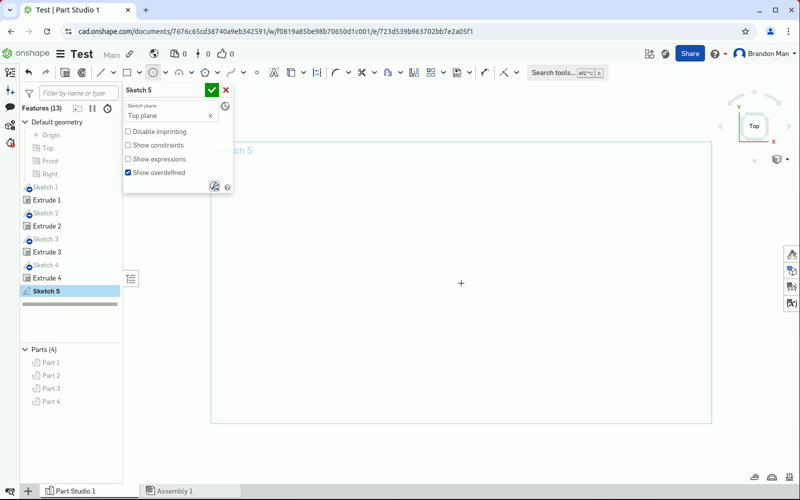
click(461, 282)
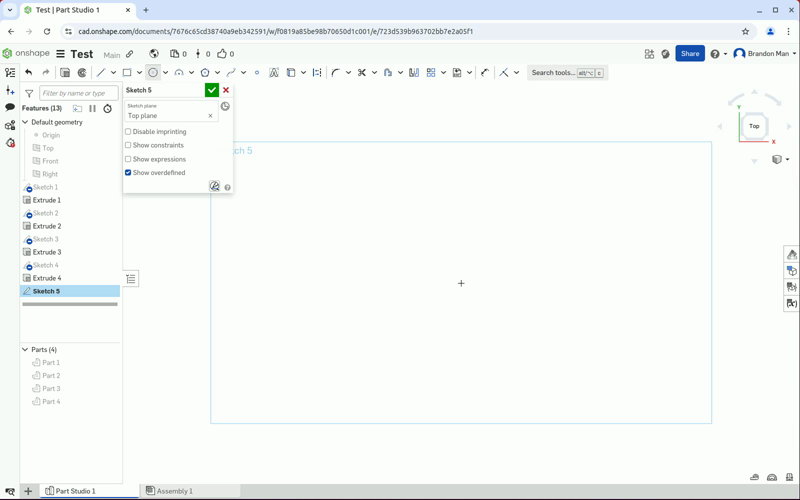
key_up(shift)
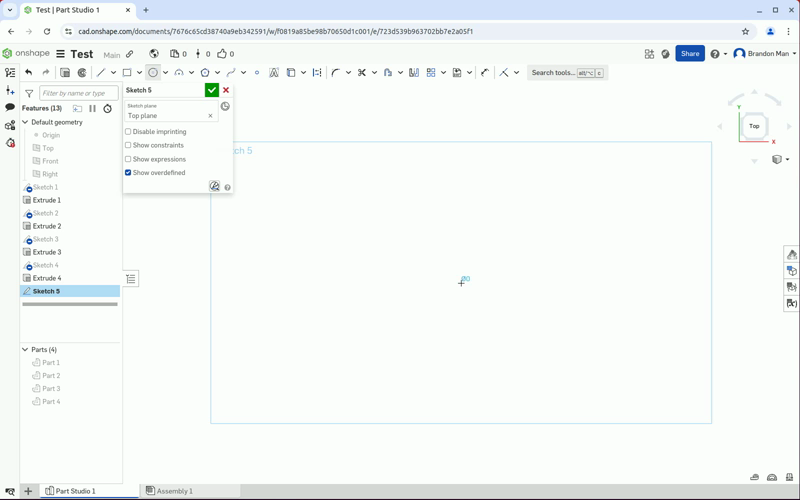
mouse_move(574, 282)
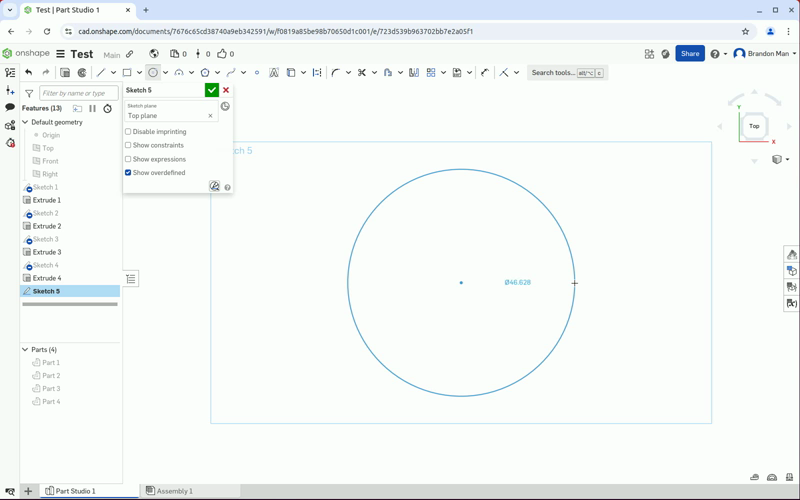
click(574, 282)
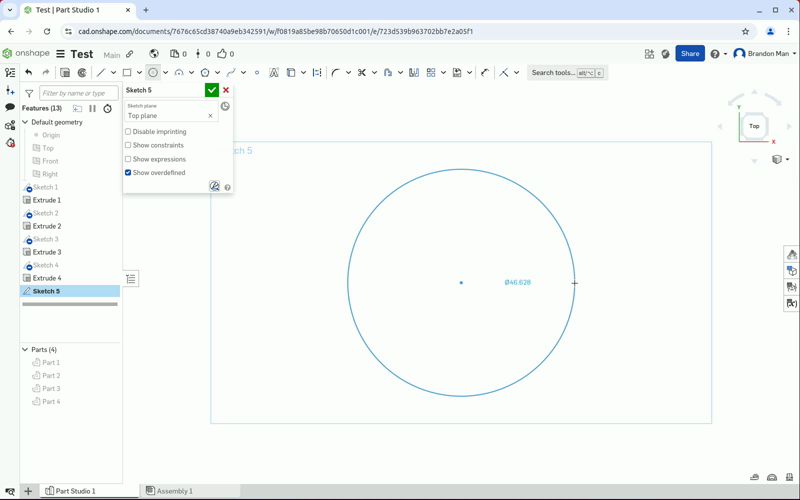
key(esc)
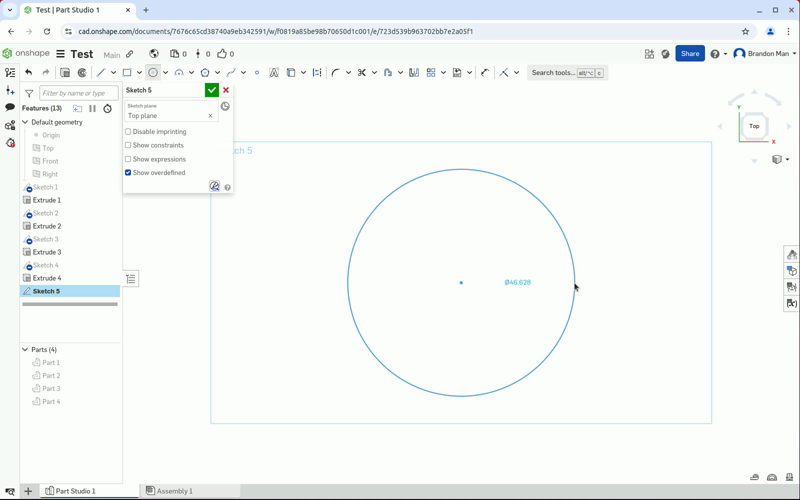
key(c)
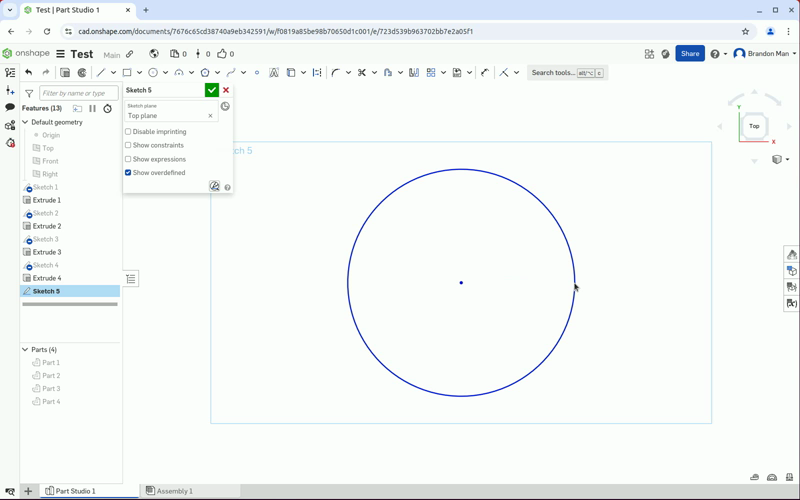
key_down(shift)
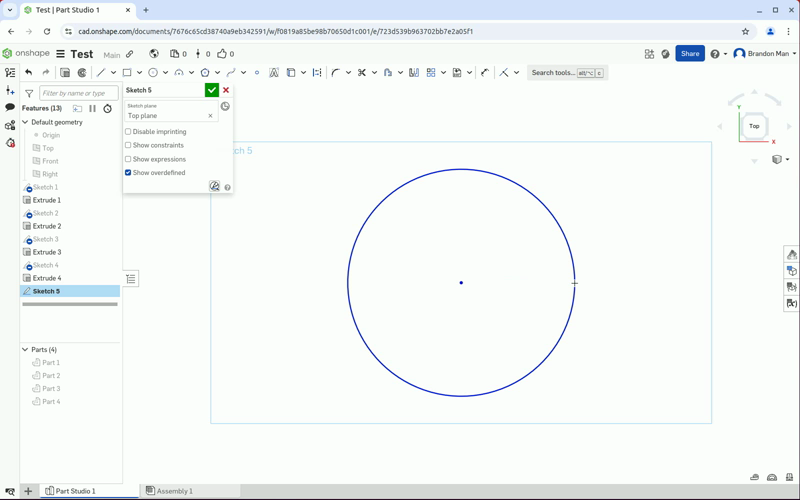
mouse_move(461, 282)
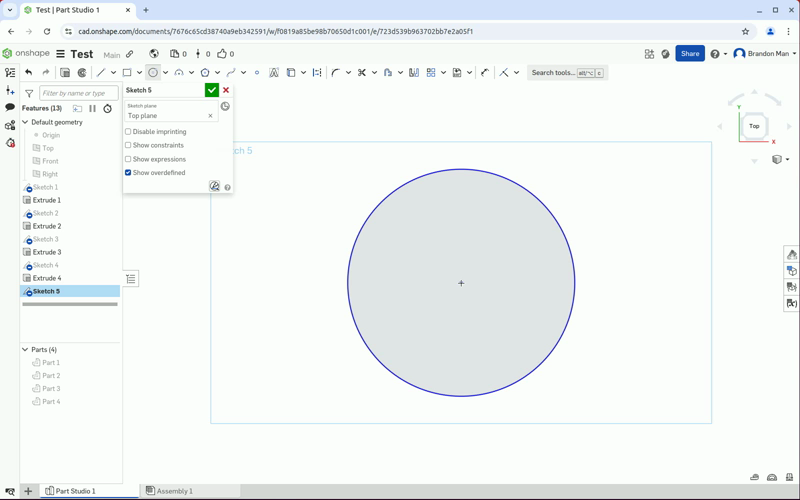
click(461, 282)
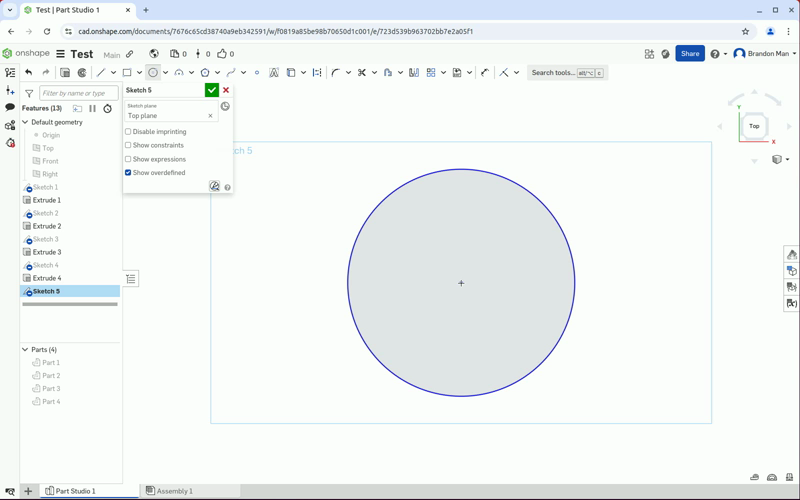
key_up(shift)
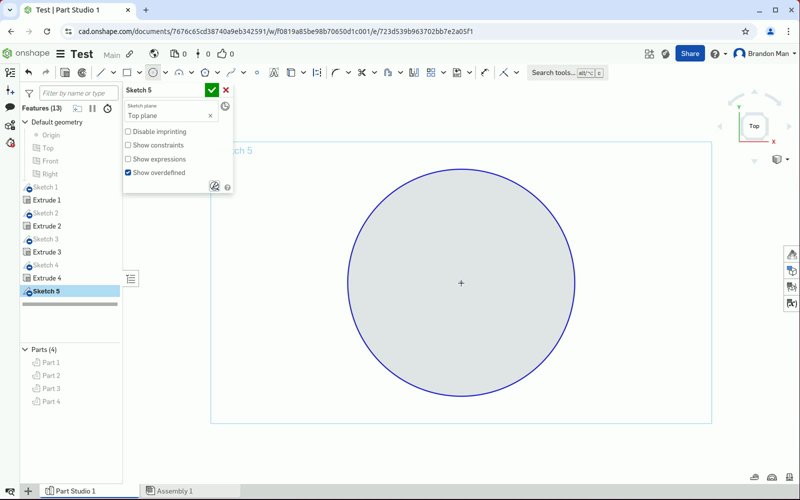
mouse_move(529, 282)
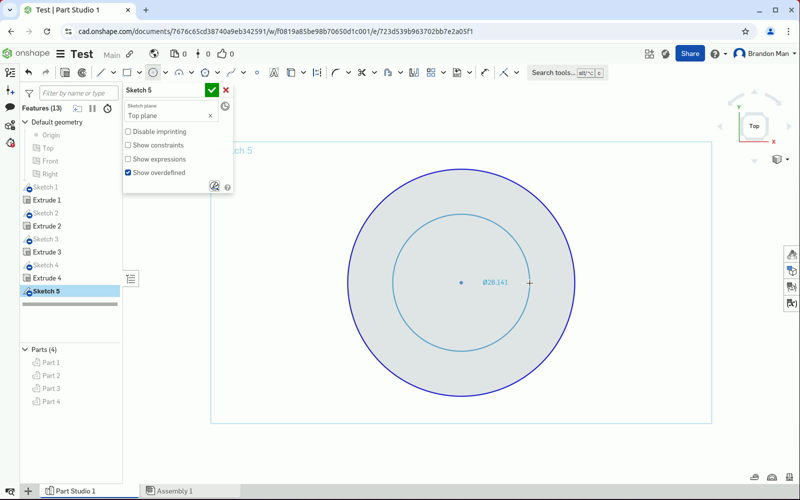
click(529, 282)
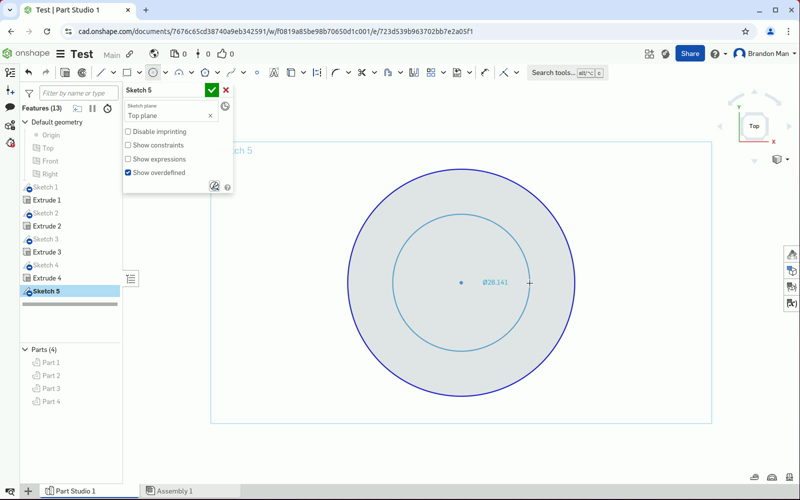
key(esc)
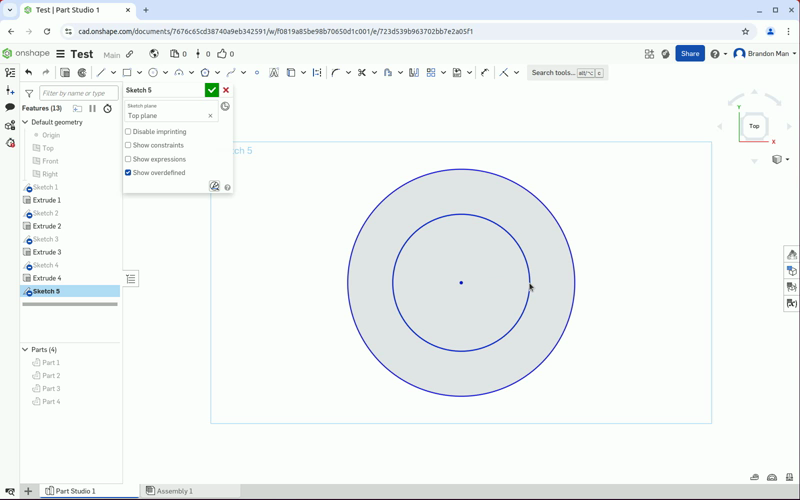
mouse_move(481, 191)
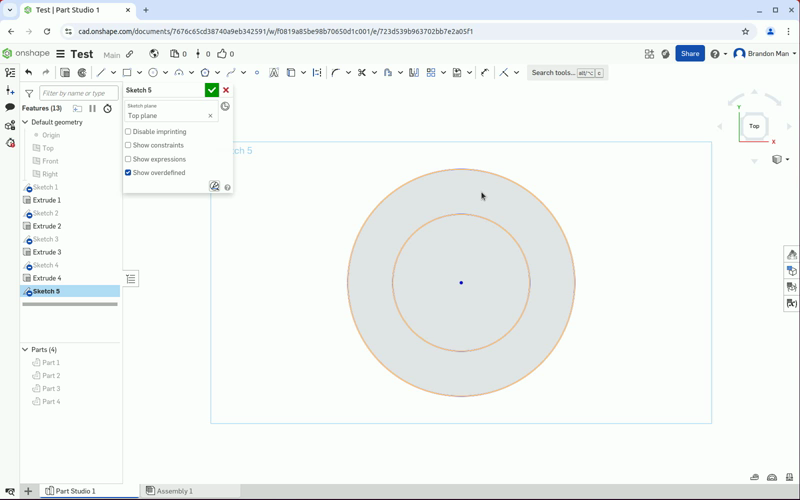
click(481, 191)
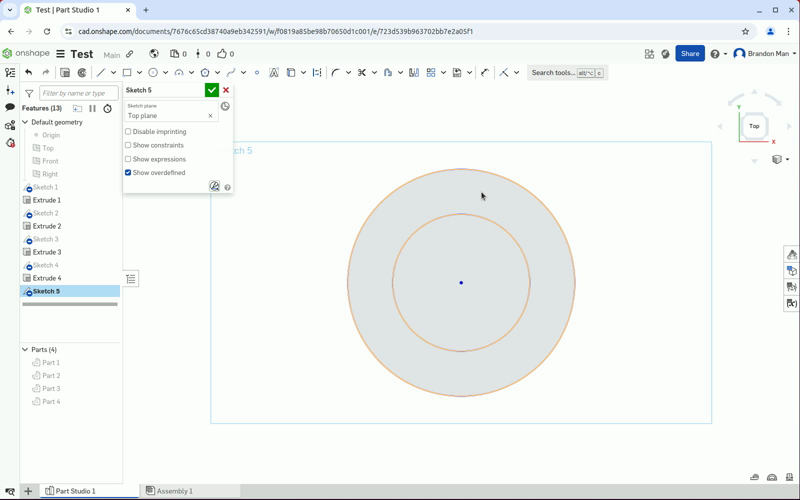
mouse_move(73, 352)
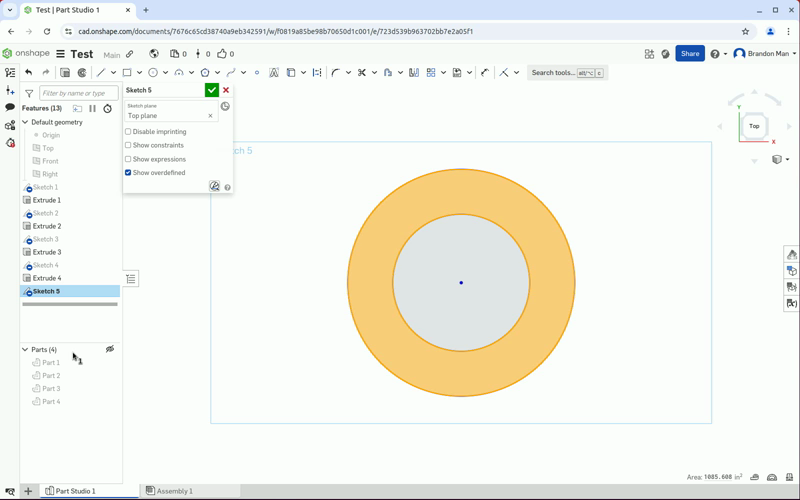
key(shift+y)
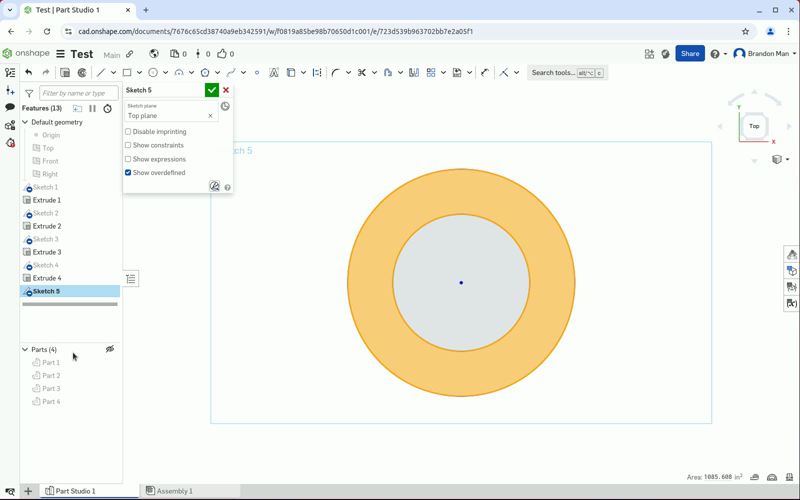
key(shift+e)
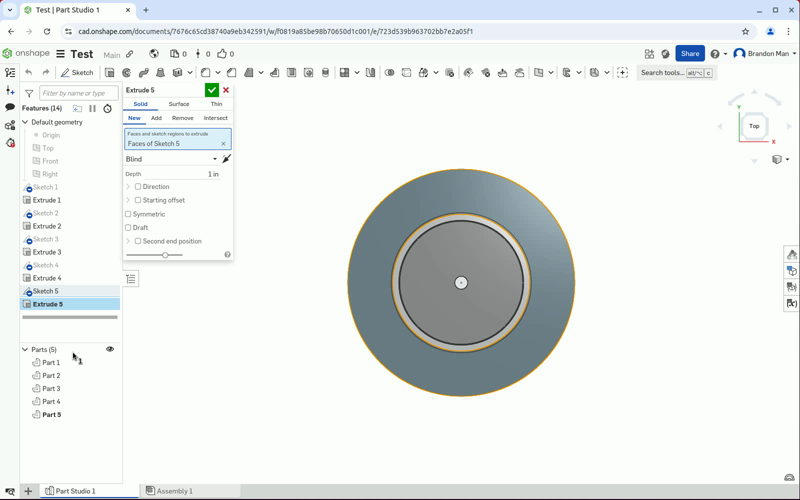
mouse_move(143, 106)
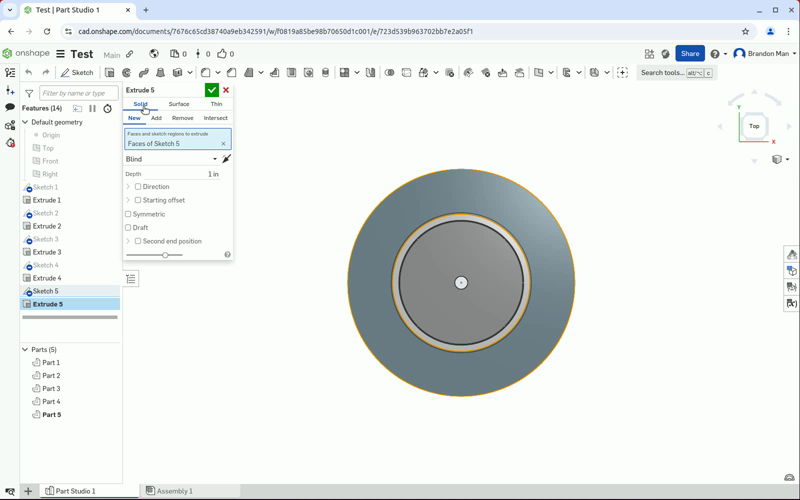
click(143, 106)
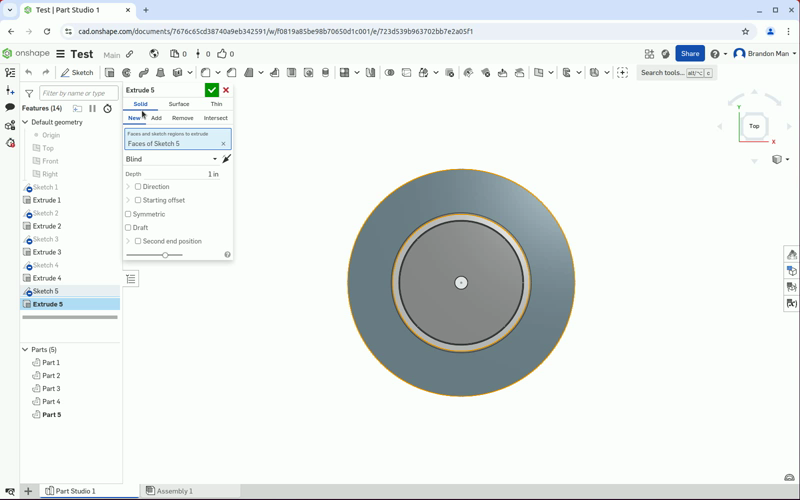
mouse_move(137, 120)
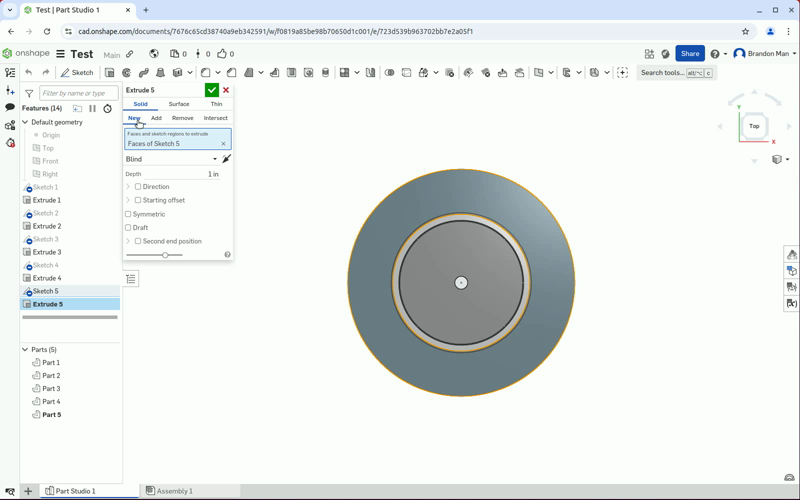
click(137, 120)
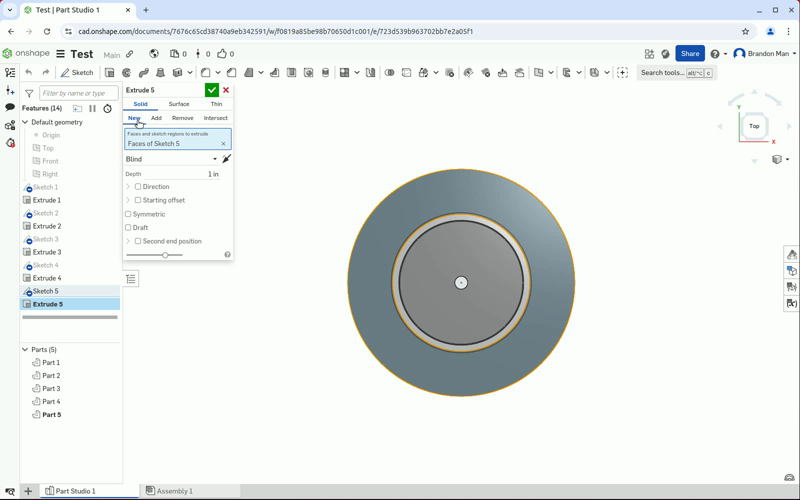
key(tab, 4)
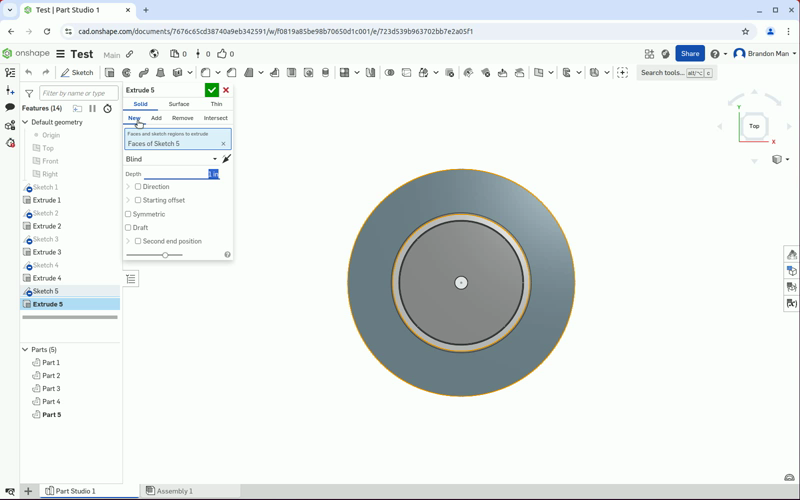
text(1.685)
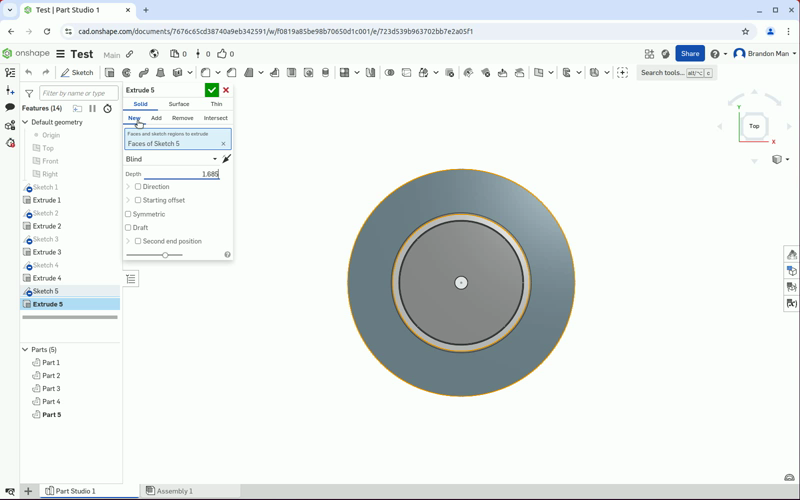
key(enter)
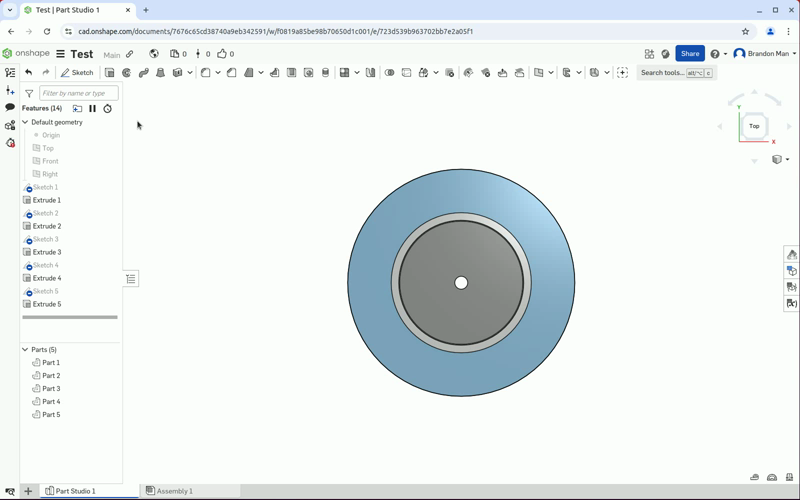
key(shift+h)
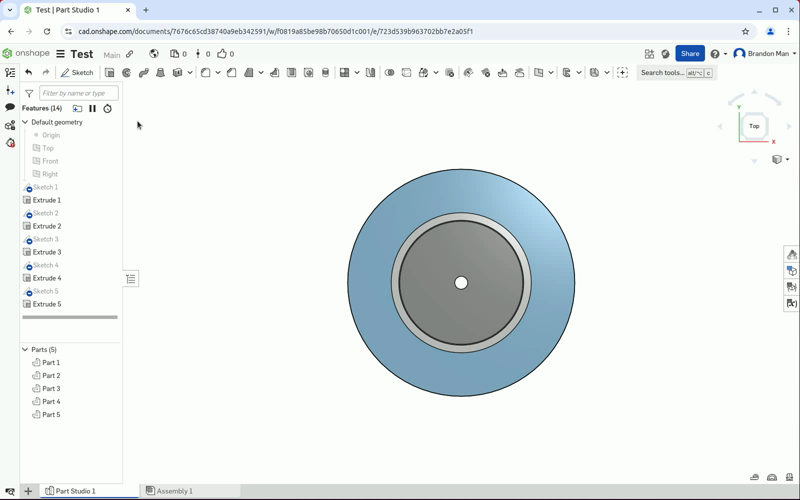
key(shift+h)
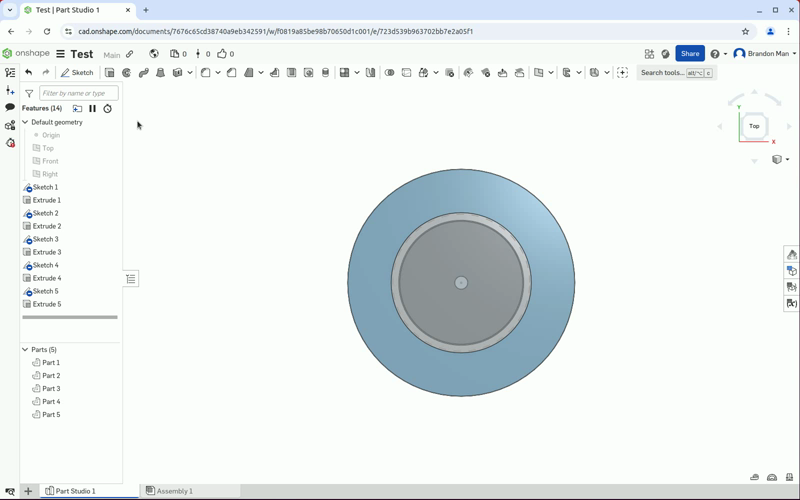
key(shift+7)
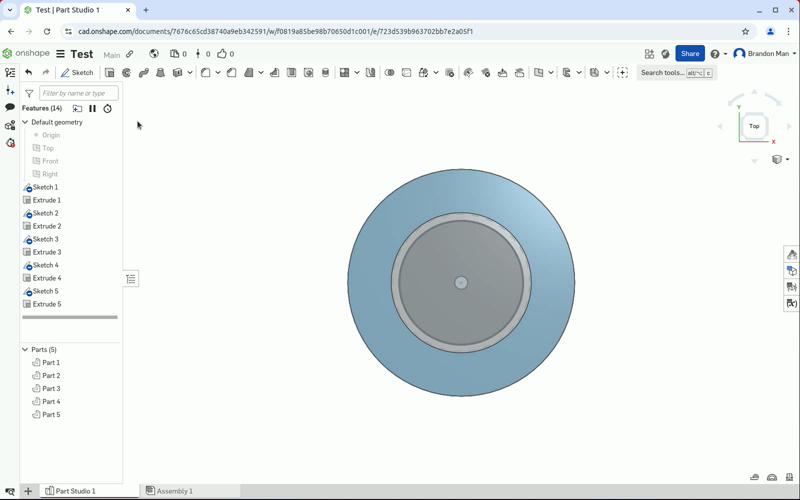
key(up, 3)
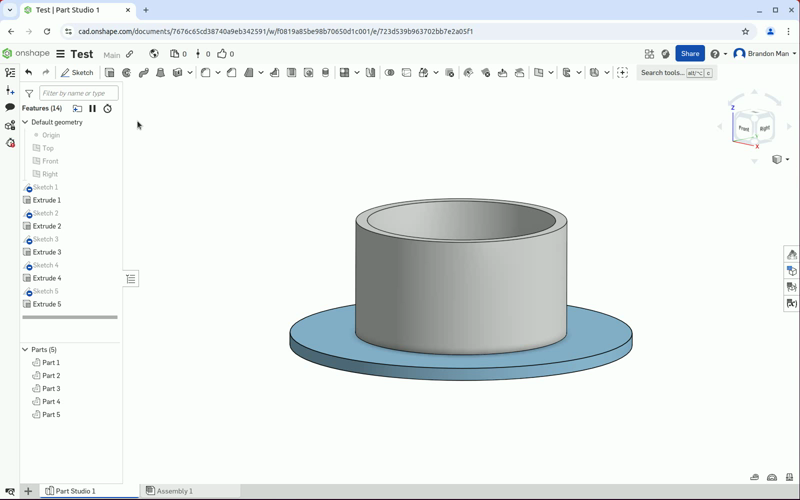
key(left, 3)
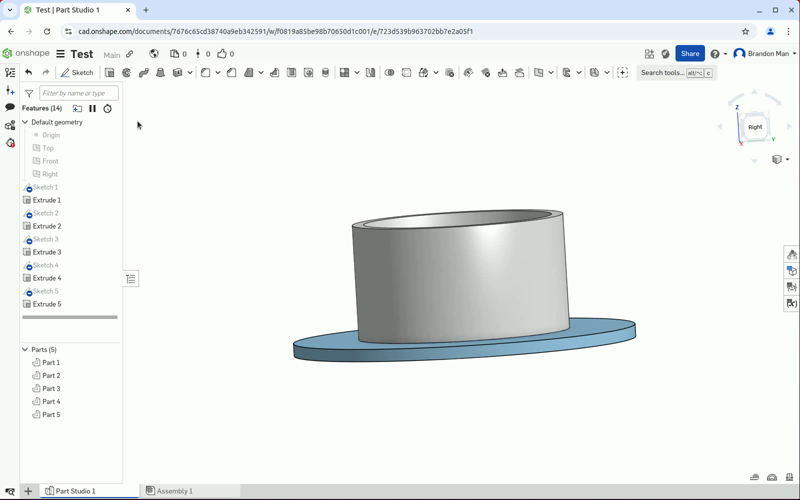
key(right, 3)
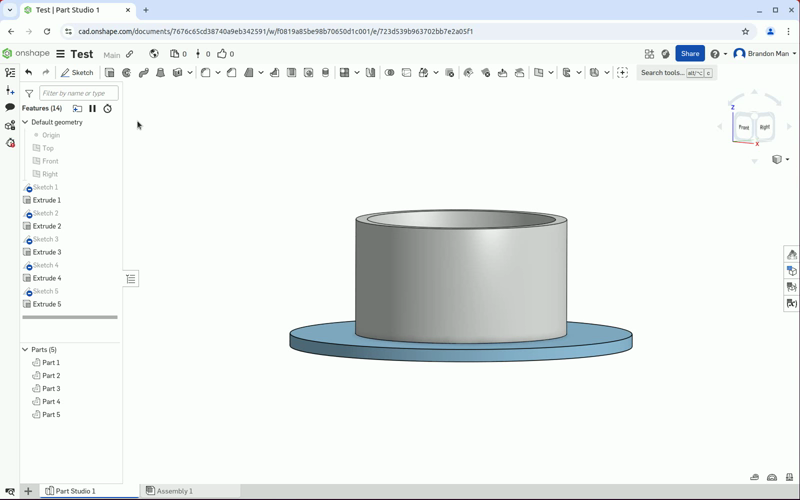
key(down, 3)
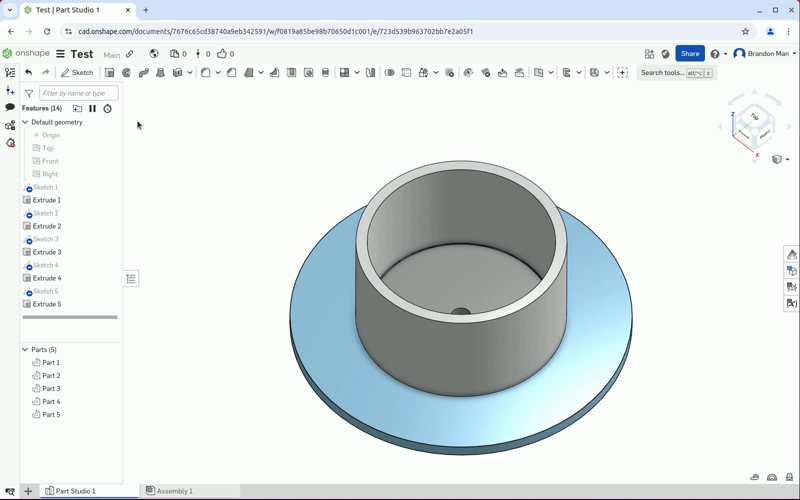
mouse_move(73, 189)
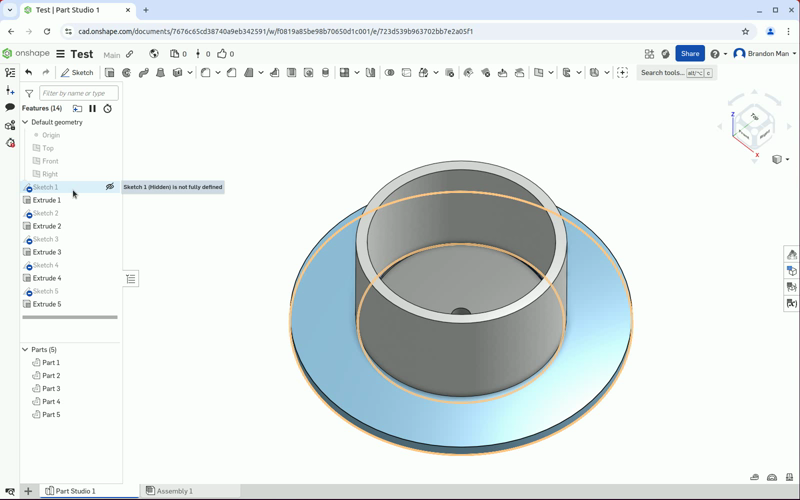
click(73, 189)